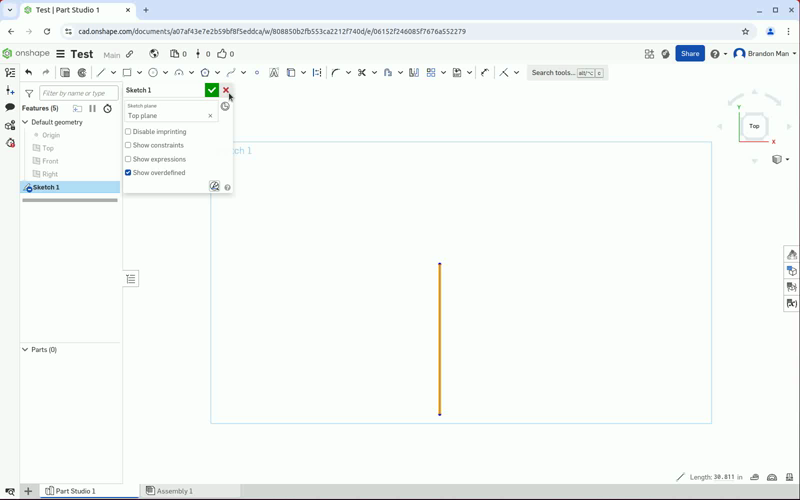
key(shift+h)
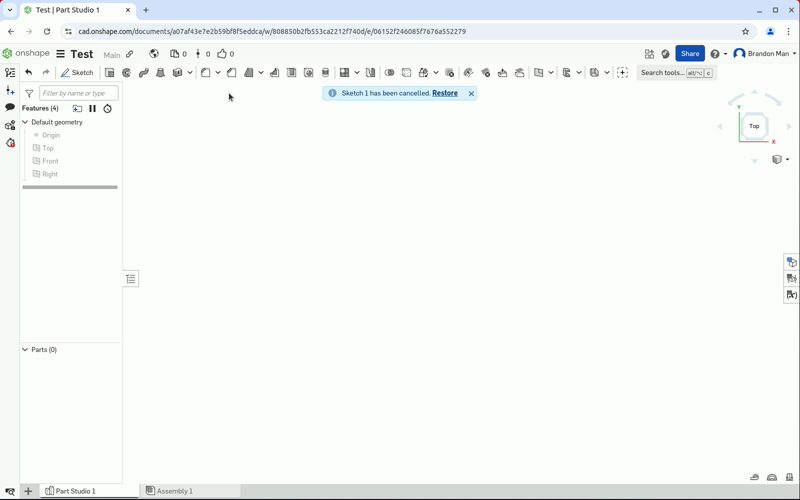
mouse_move(73, 352)
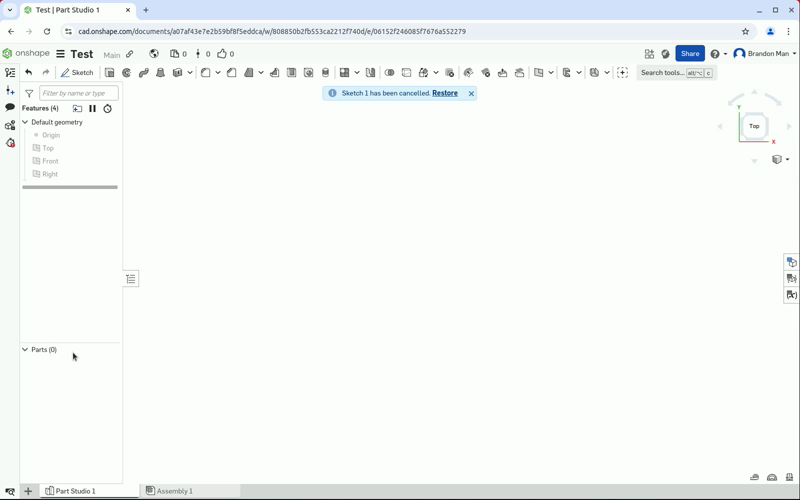
key(y)
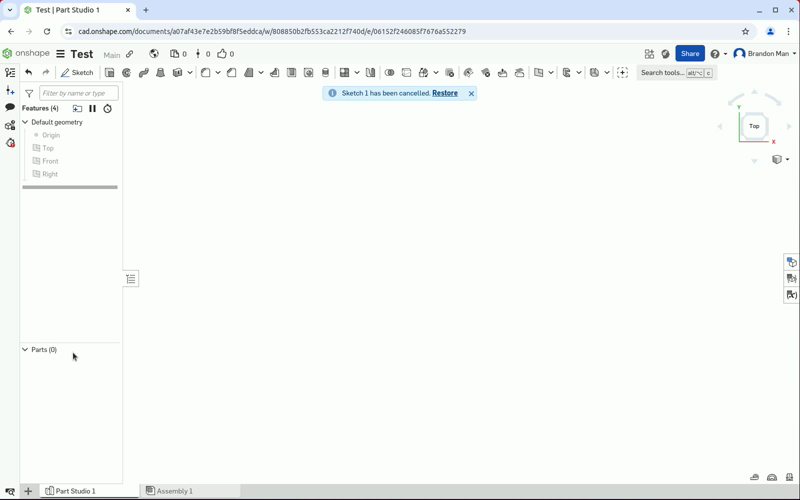
key(shift+p)
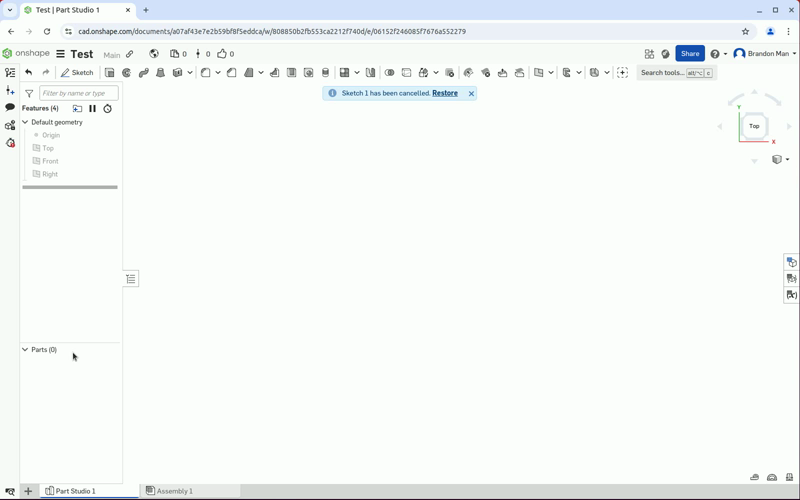
key(space)
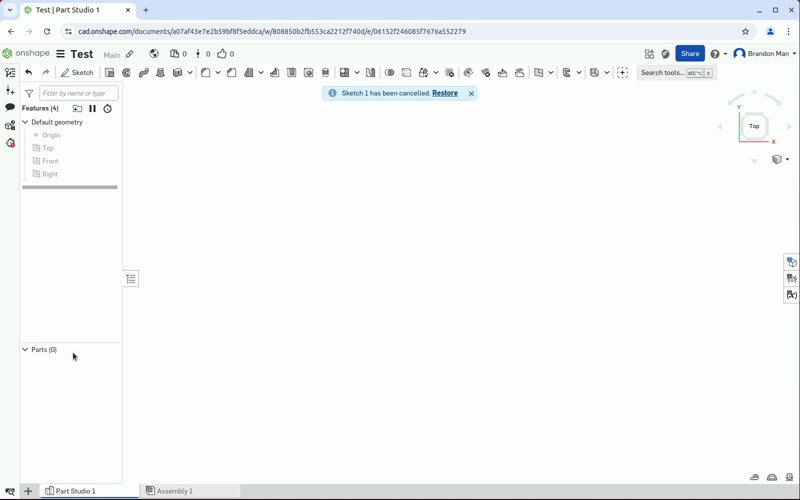
key_down(shift)
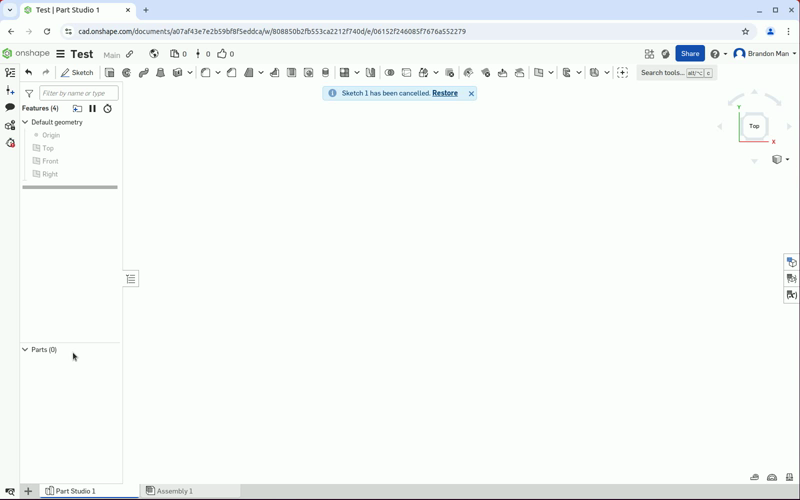
key(up)
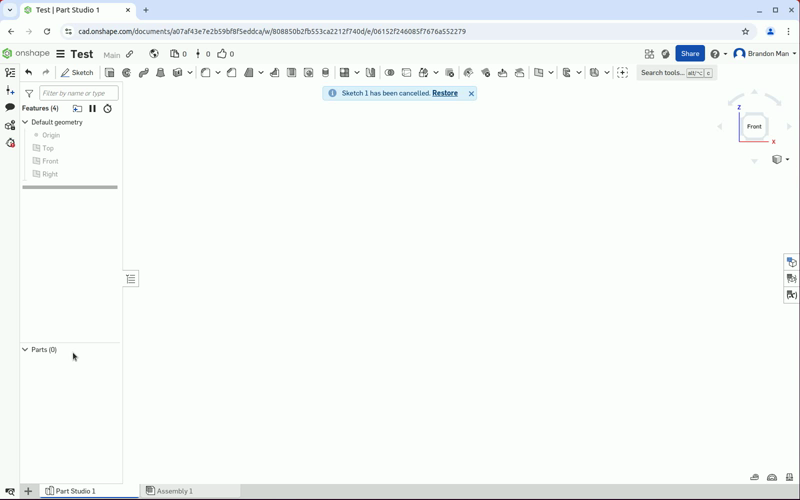
key_up(shift)
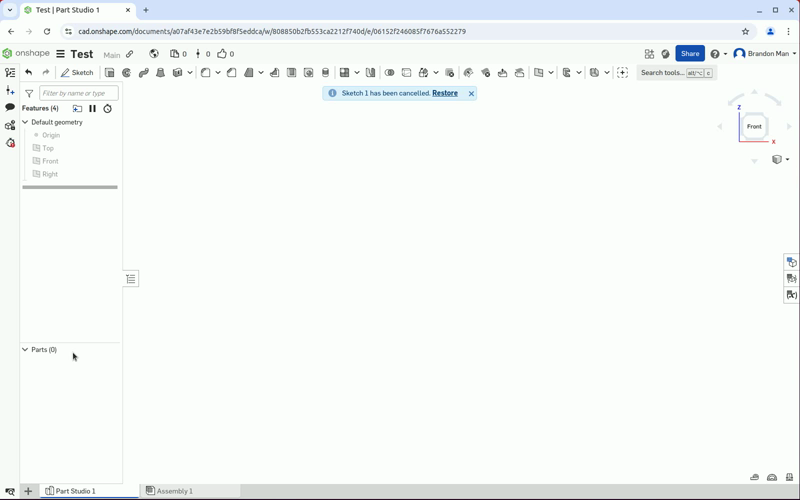
mouse_move(73, 352)
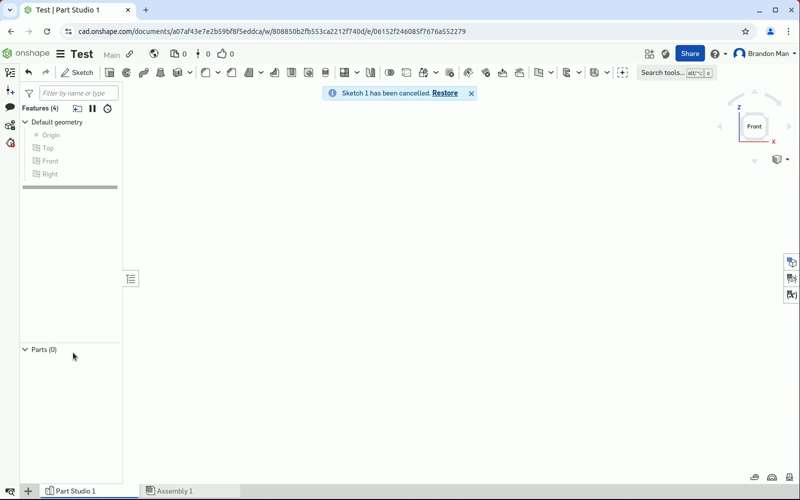
key(shift+y)
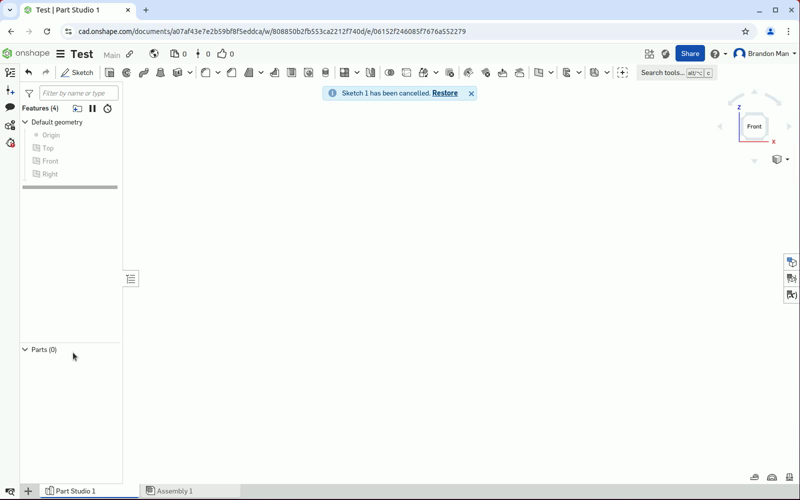
key(shift+s)
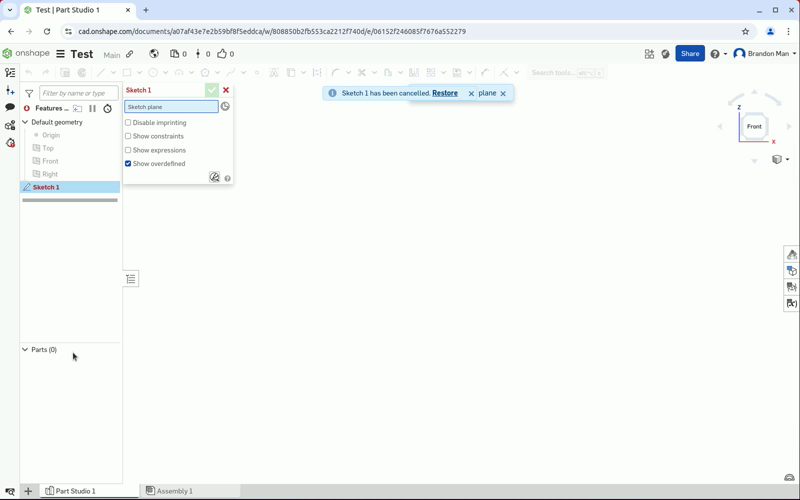
mouse_move(73, 163)
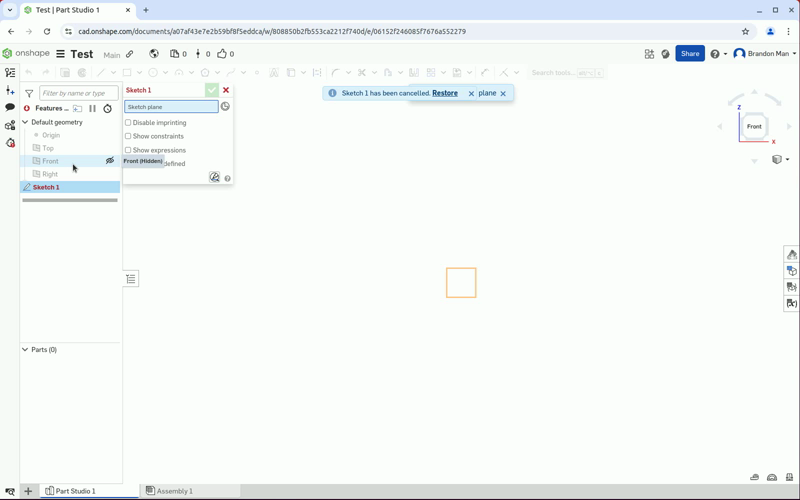
click(73, 163)
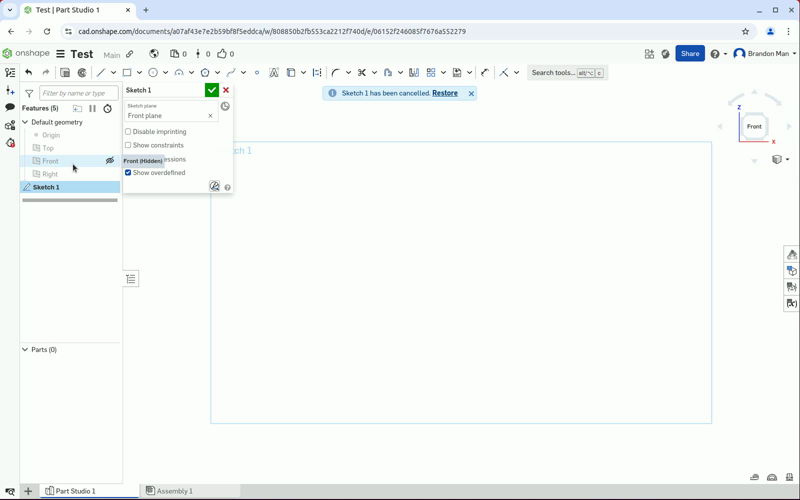
mouse_move(73, 352)
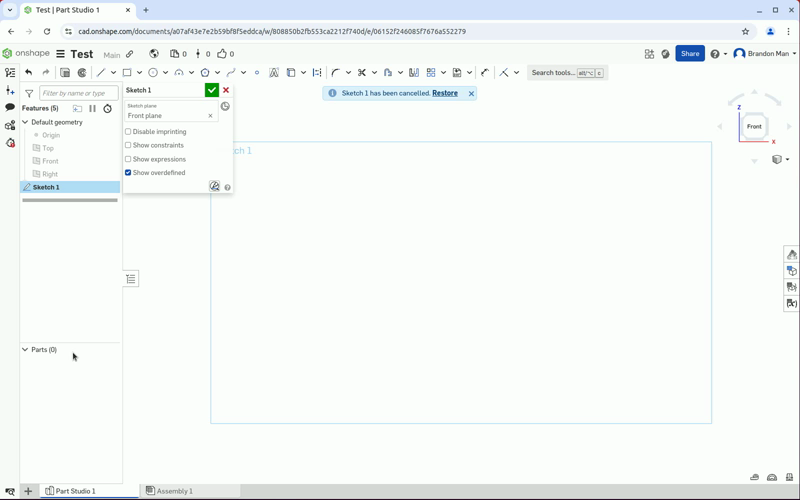
key(y)
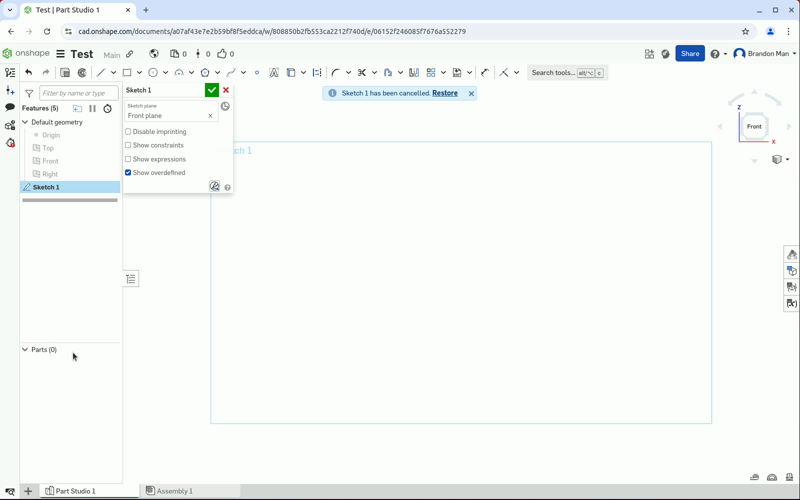
key(l)
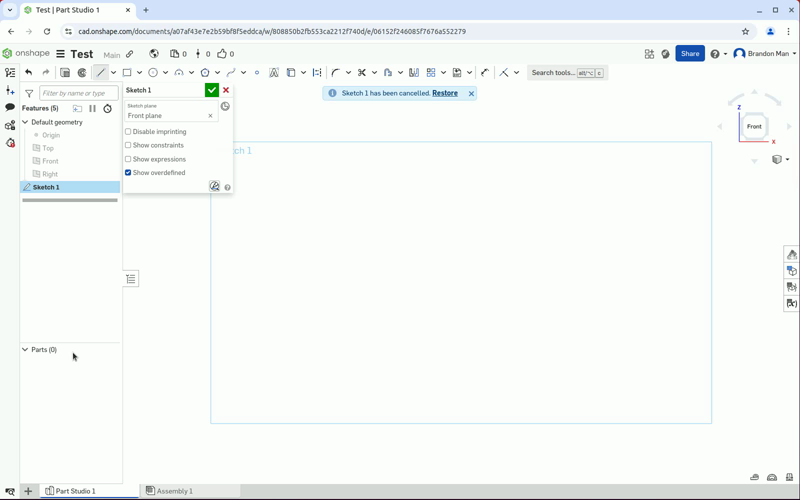
key_down(shift)
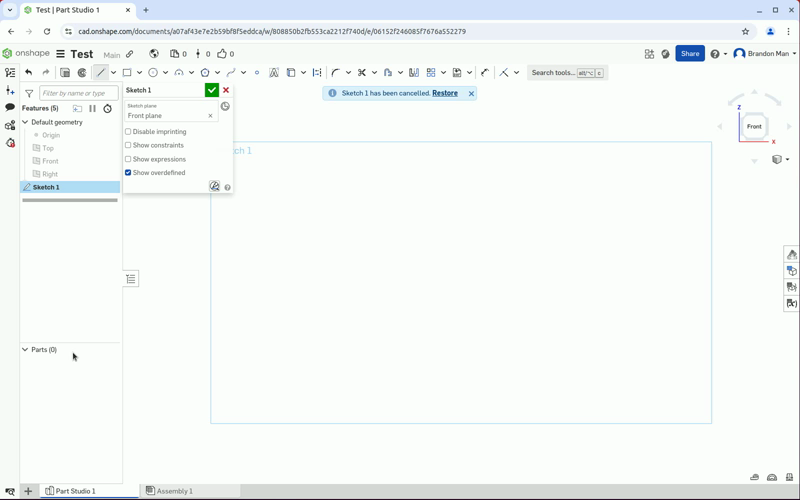
mouse_move(348, 239)
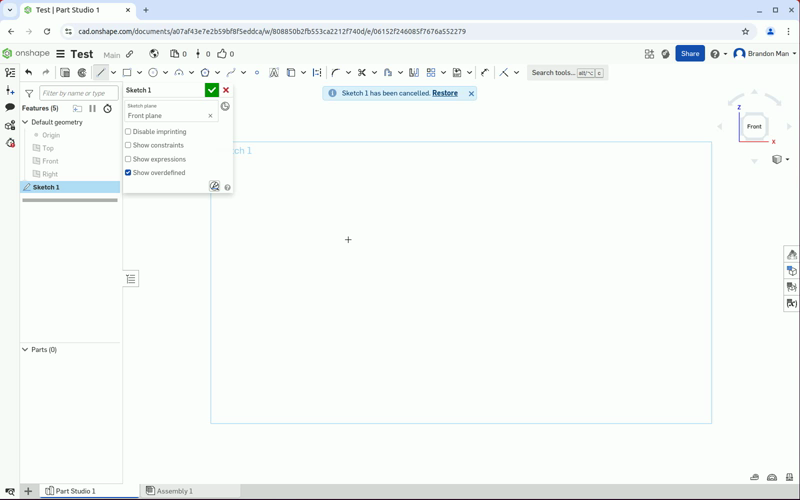
click(348, 239)
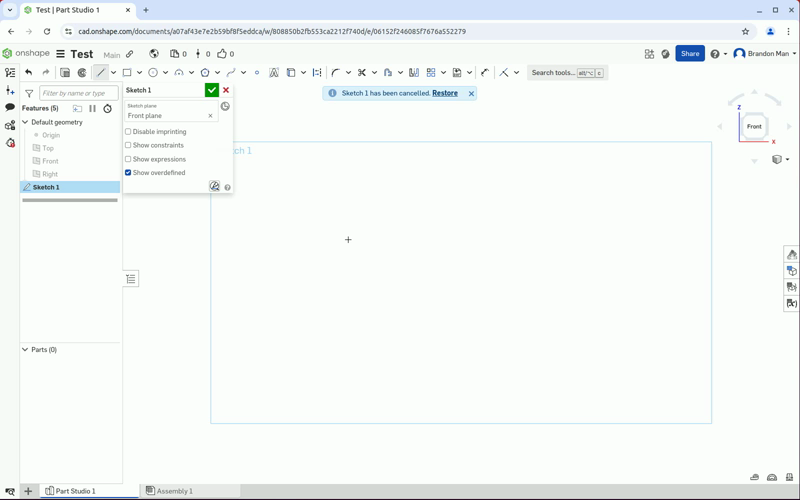
key_up(shift)
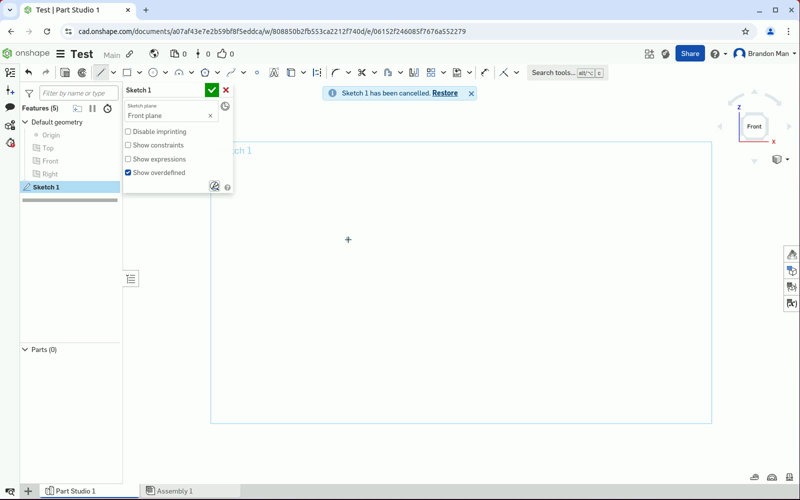
key_down(shift)
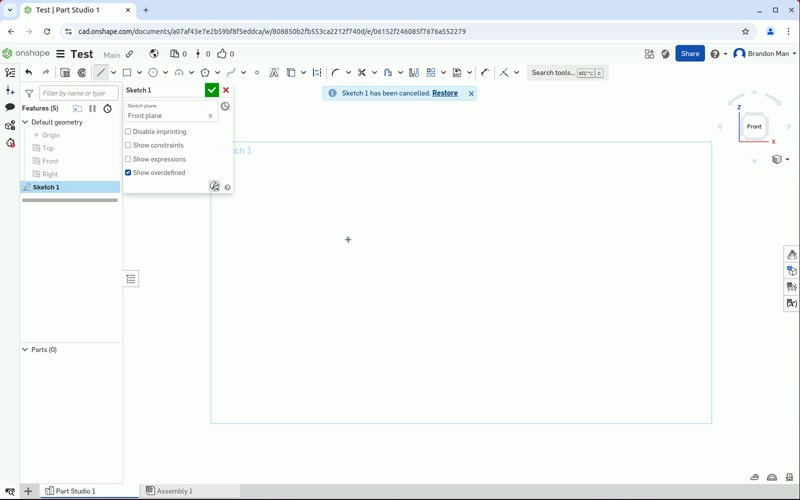
mouse_move(378, 239)
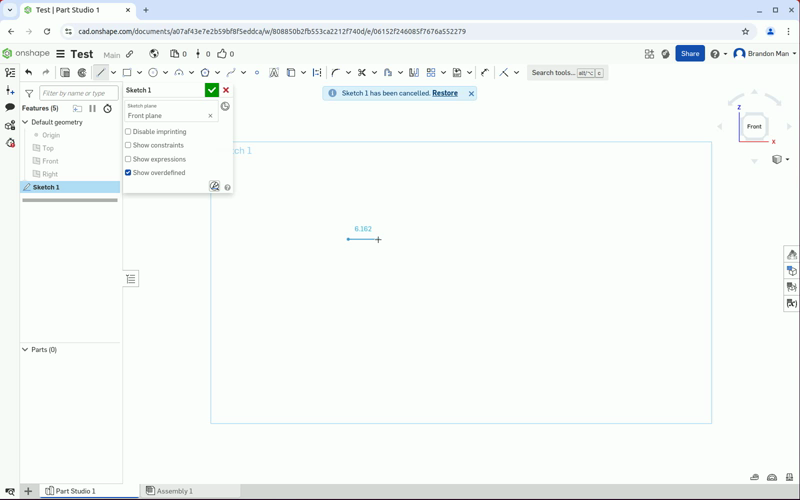
mouse_move(381, 239)
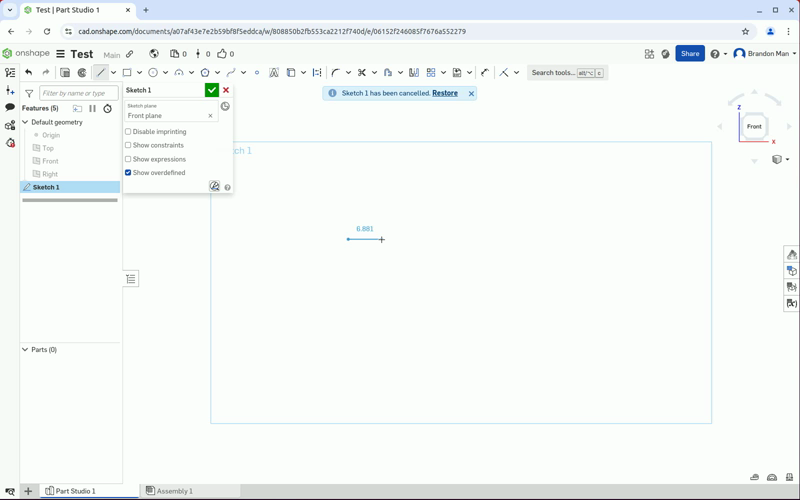
click(381, 239)
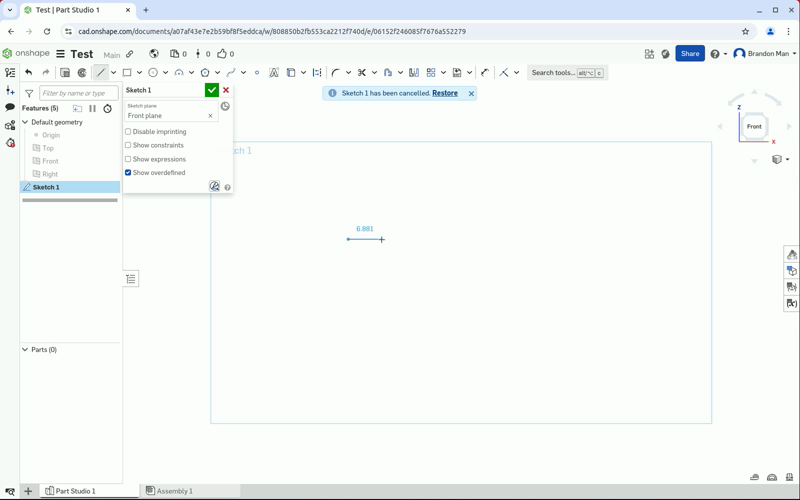
key_up(shift)
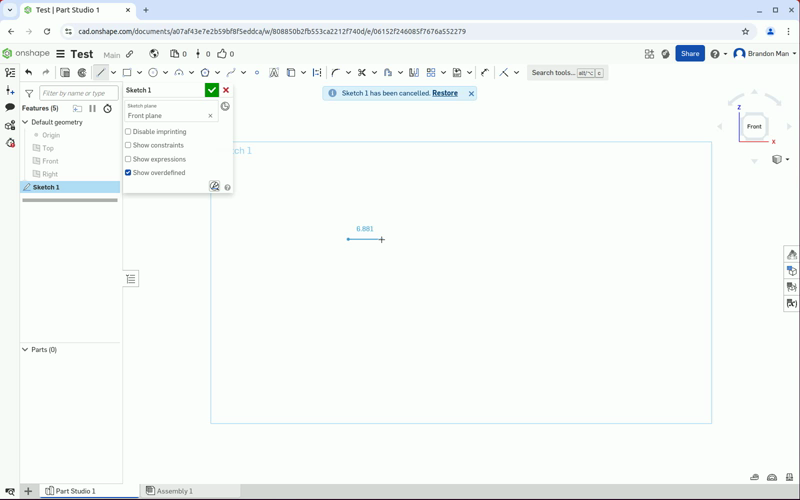
key_down(shift)
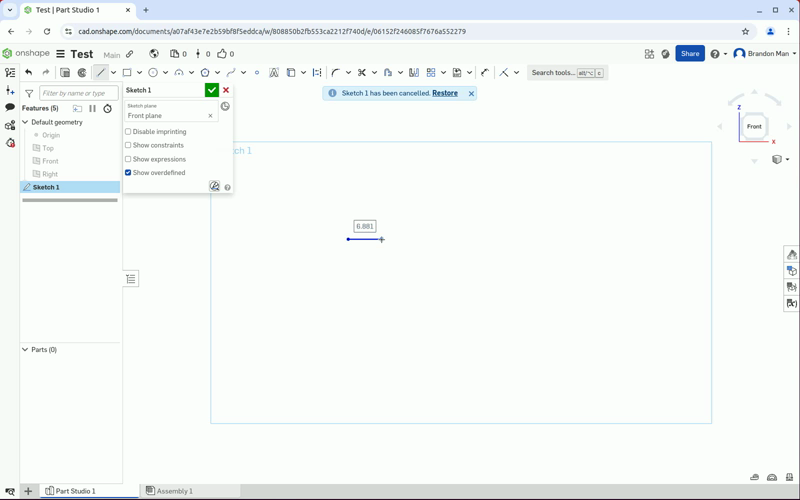
mouse_move(411, 239)
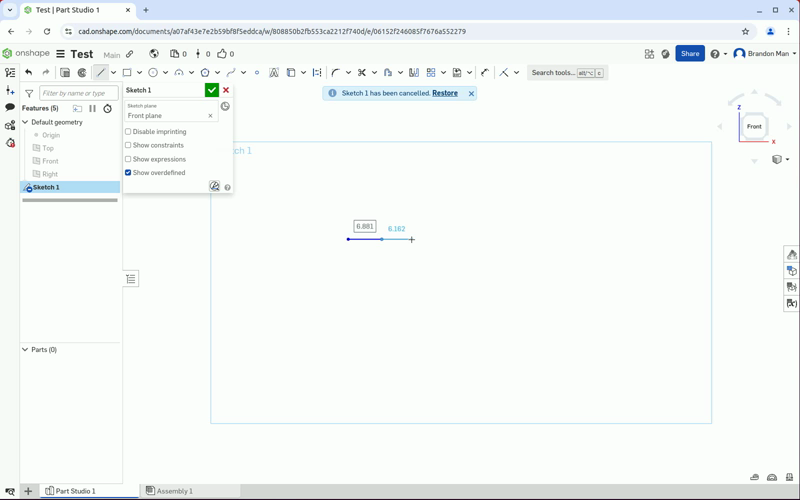
mouse_move(381, 205)
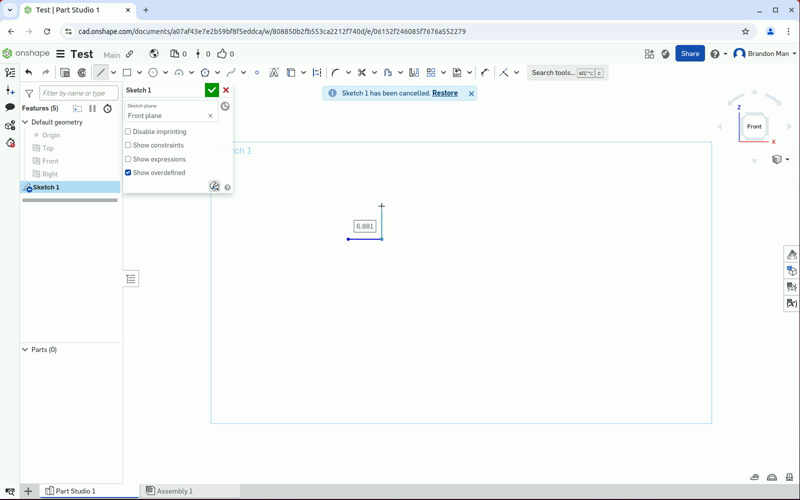
click(381, 205)
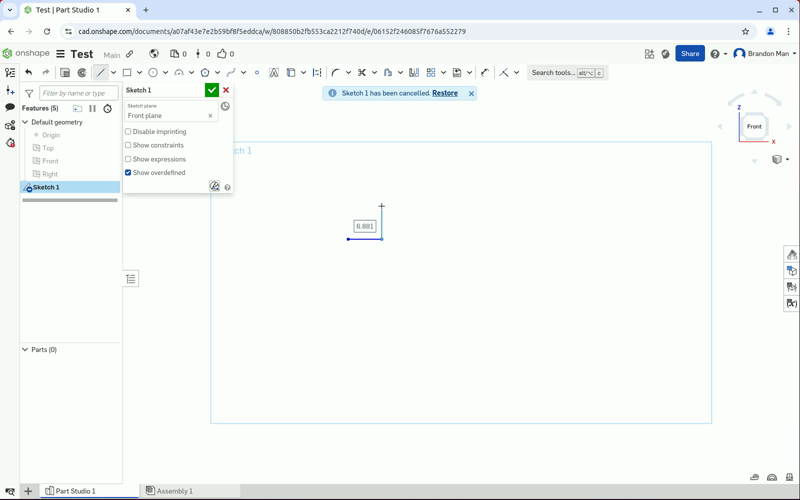
key_up(shift)
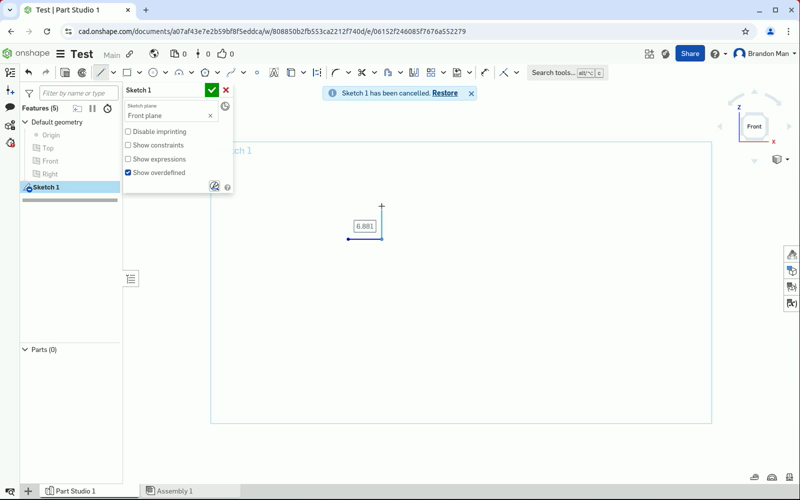
key_down(shift)
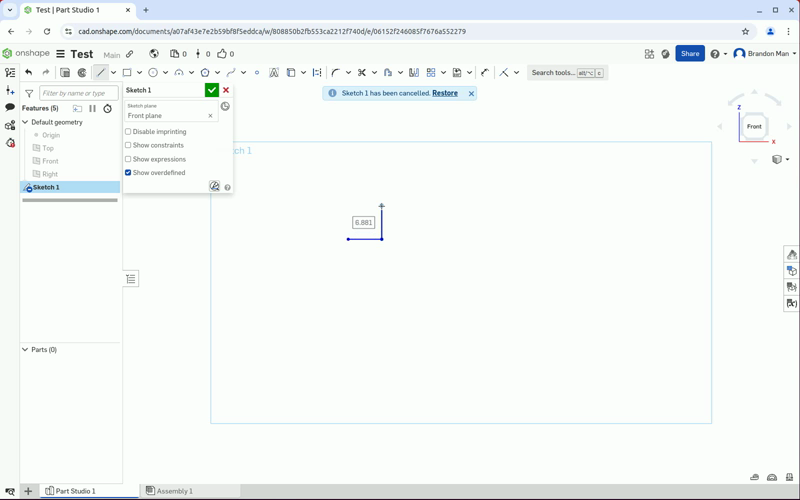
mouse_move(411, 205)
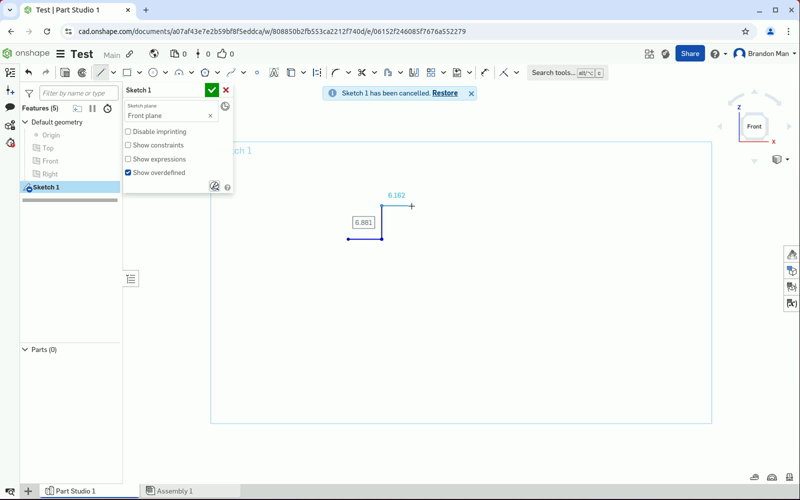
mouse_move(348, 205)
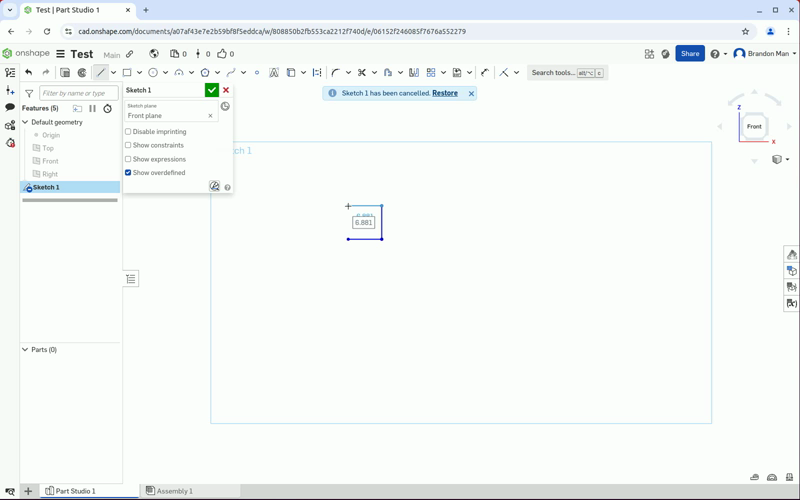
click(348, 205)
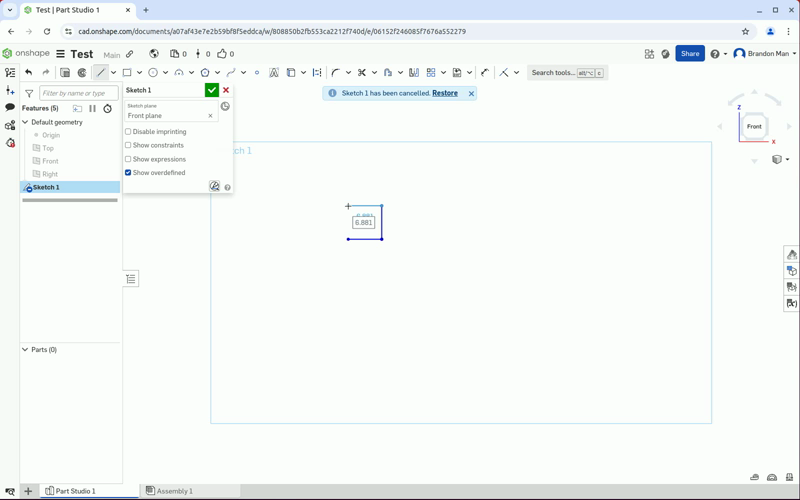
key_up(shift)
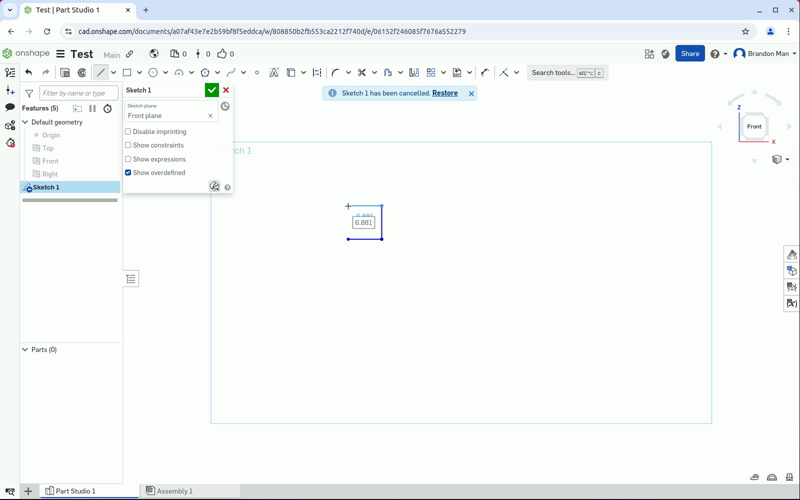
mouse_move(378, 205)
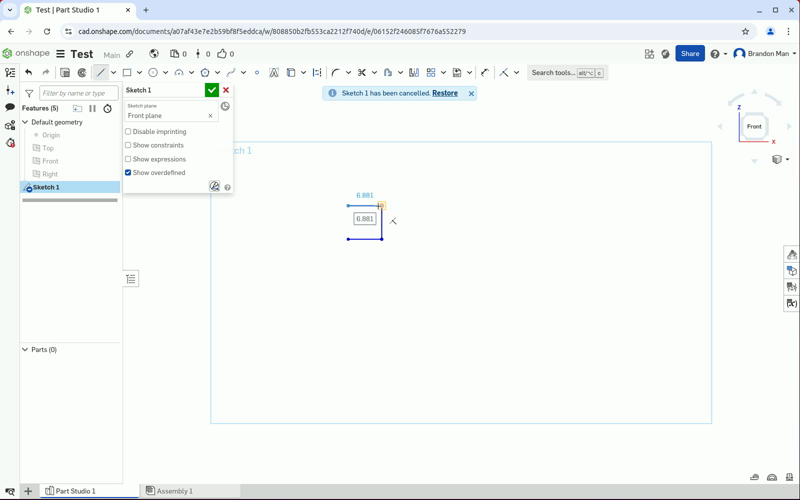
key_down(shift)
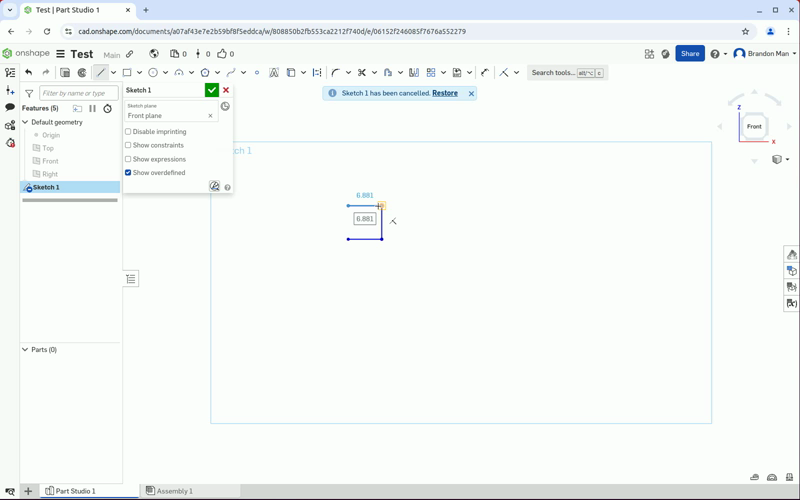
mouse_move(348, 239)
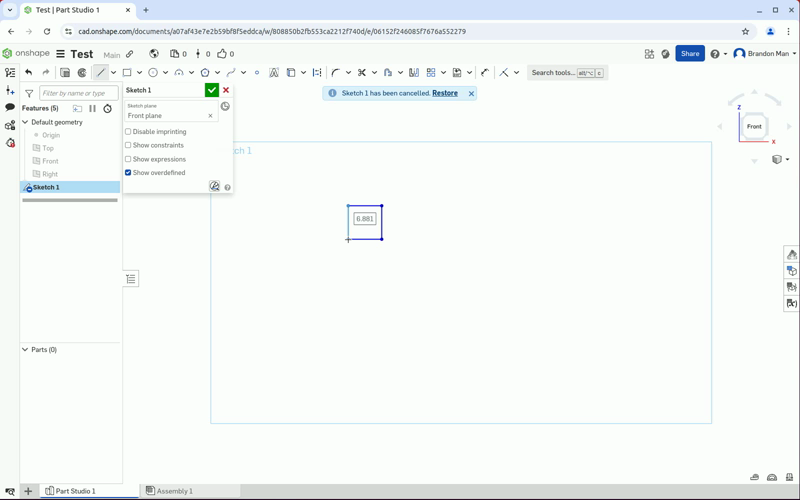
key_up(shift)
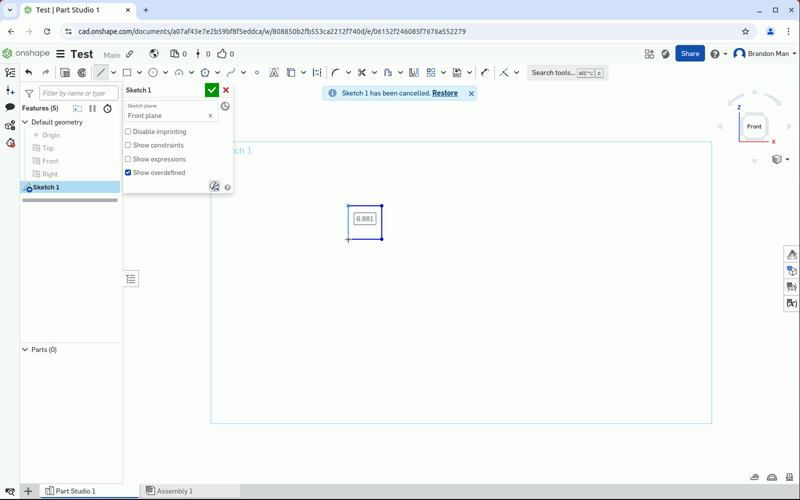
click(348, 239)
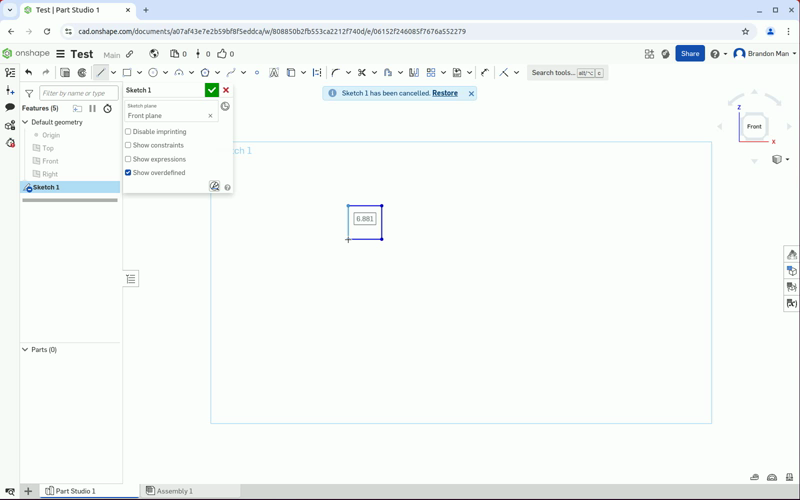
key(esc)
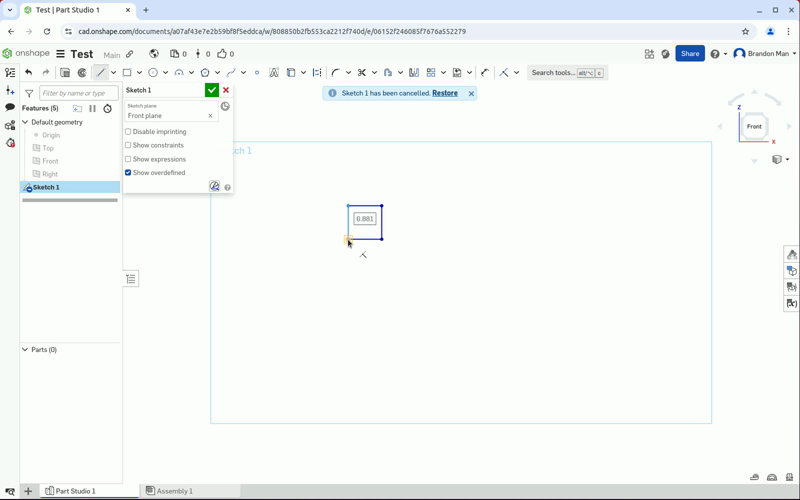
mouse_move(370, 218)
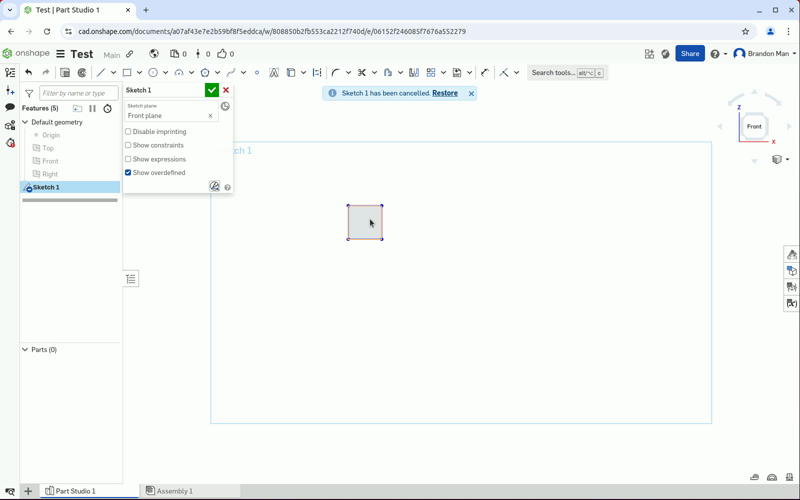
scroll(6)
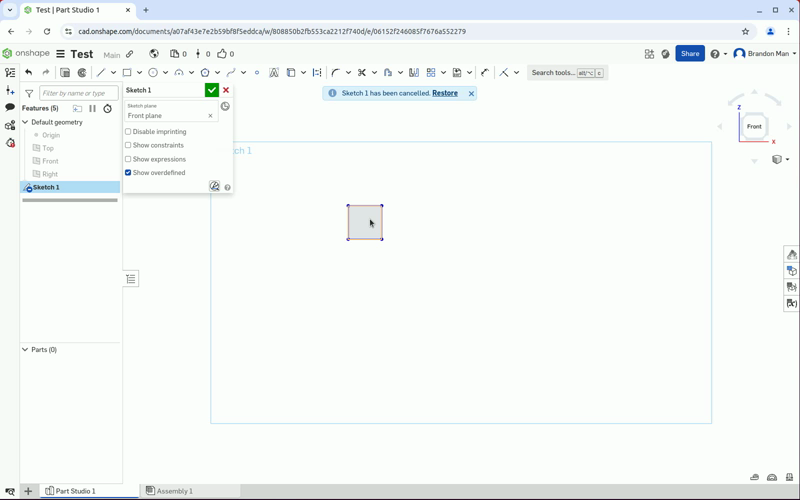
scroll(6)
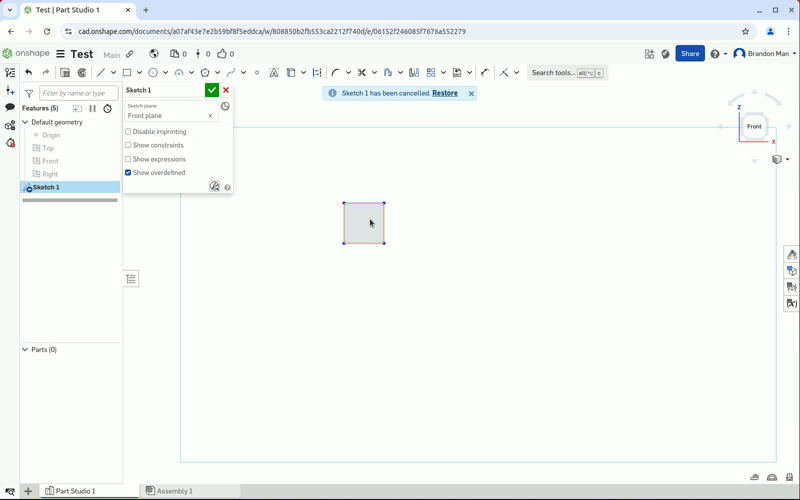
scroll(6)
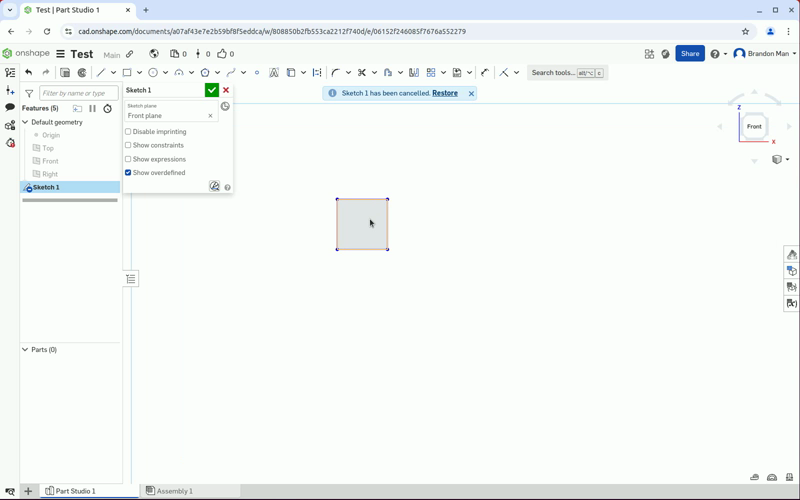
scroll(6)
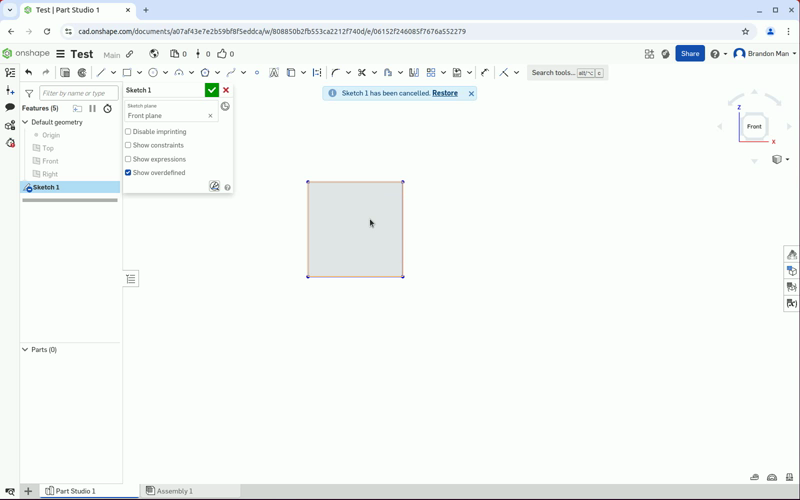
scroll(6)
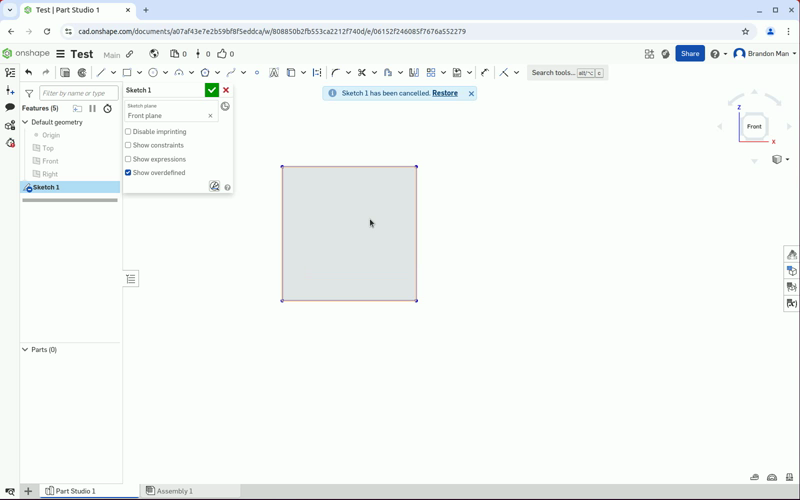
scroll(6)
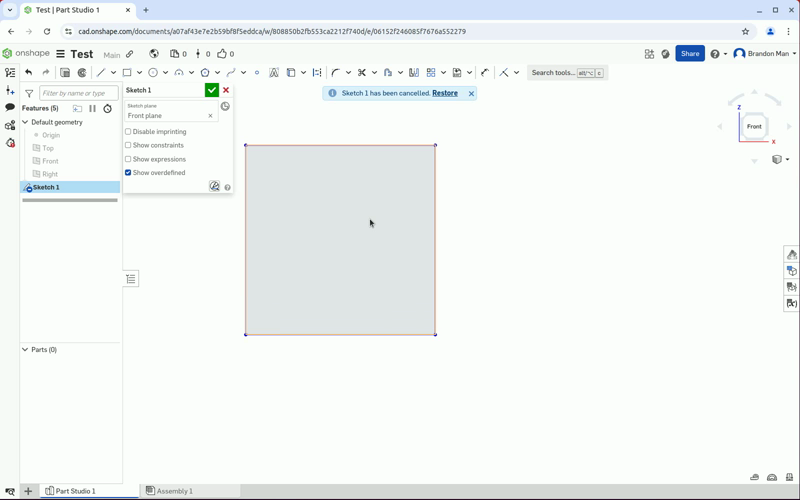
scroll(6)
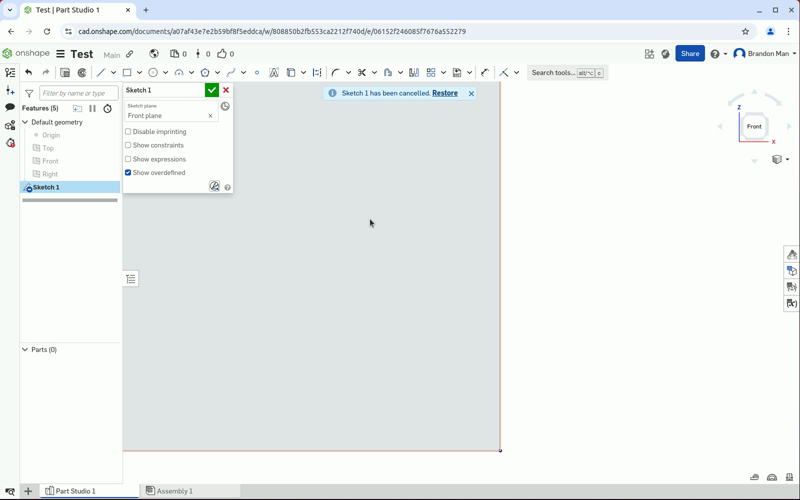
click(370, 218)
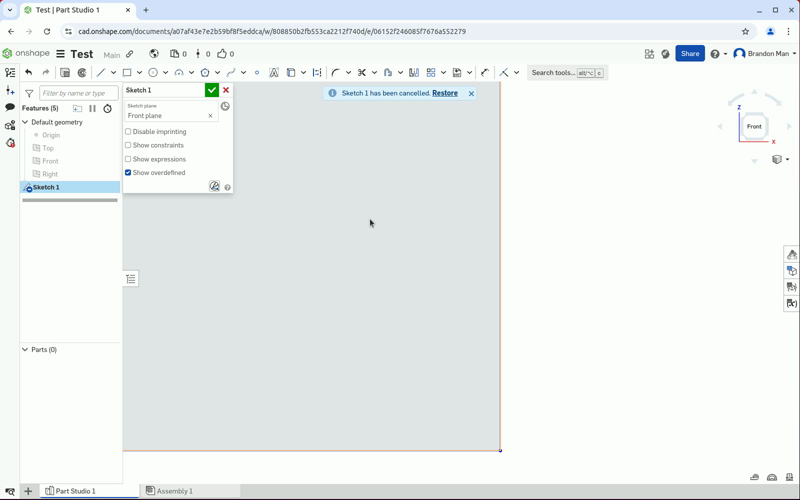
scroll(-6)
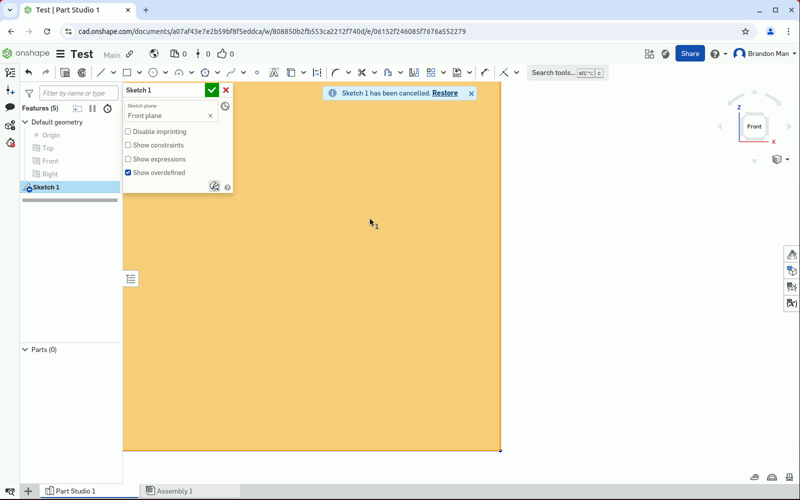
scroll(-6)
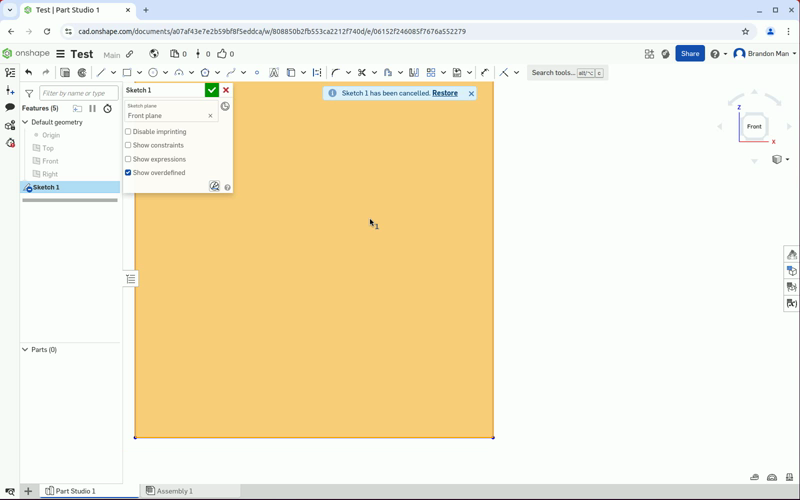
scroll(-6)
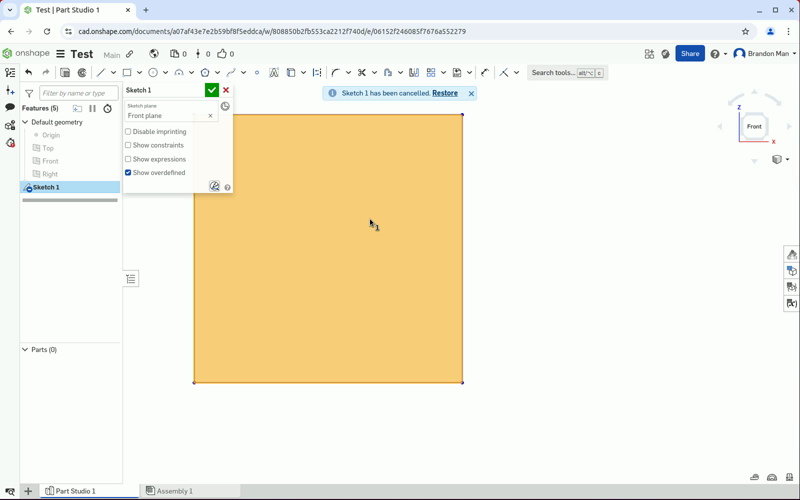
scroll(-6)
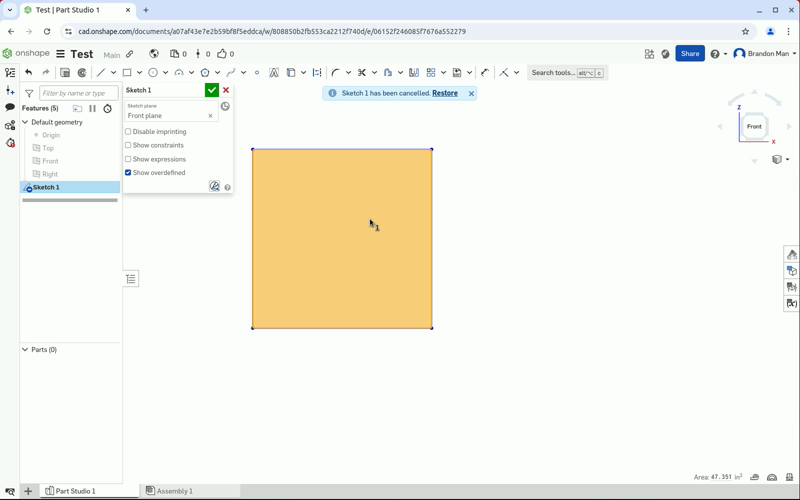
scroll(-6)
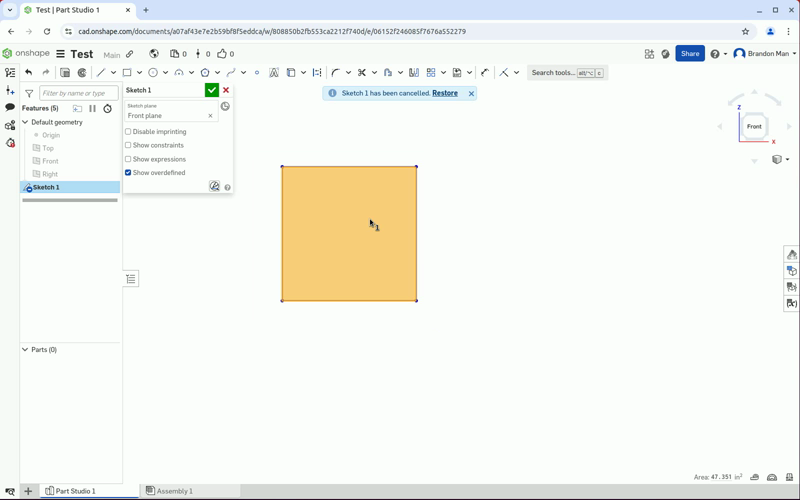
scroll(-6)
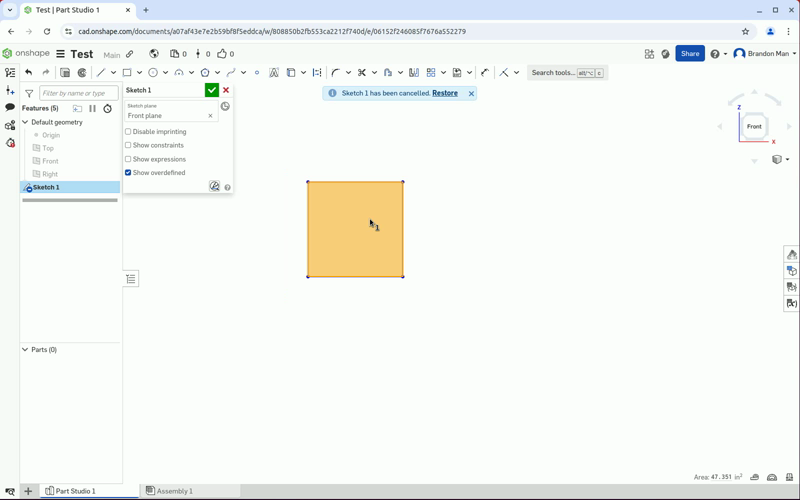
scroll(-6)
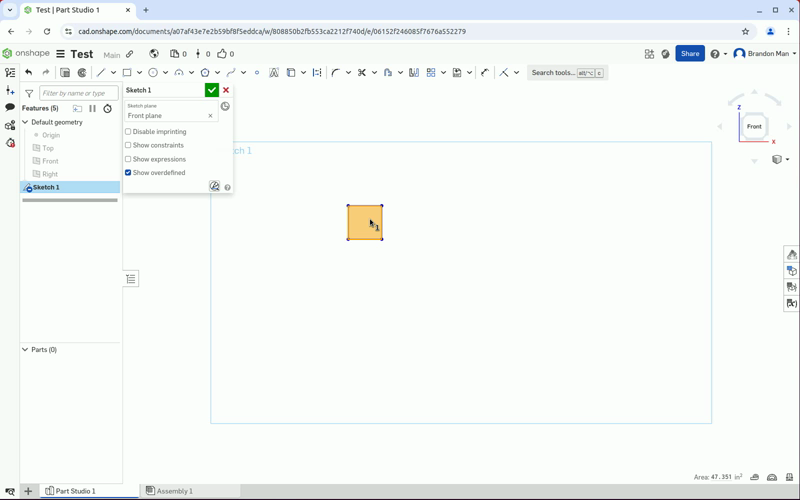
mouse_move(73, 352)
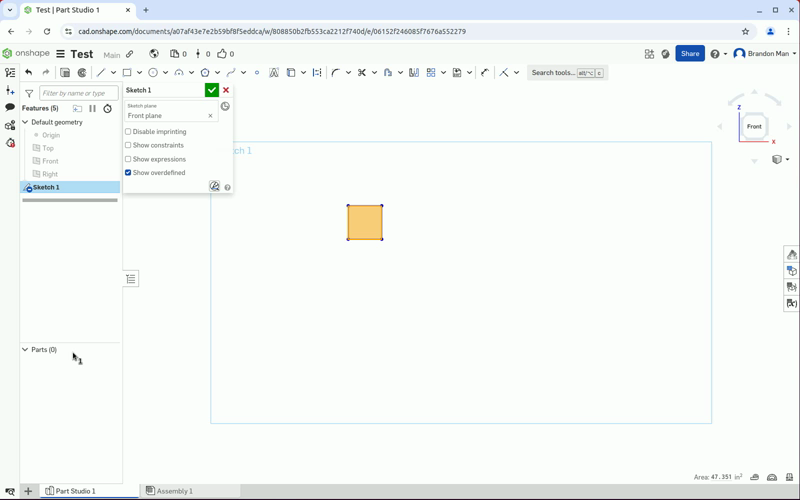
key(shift+y)
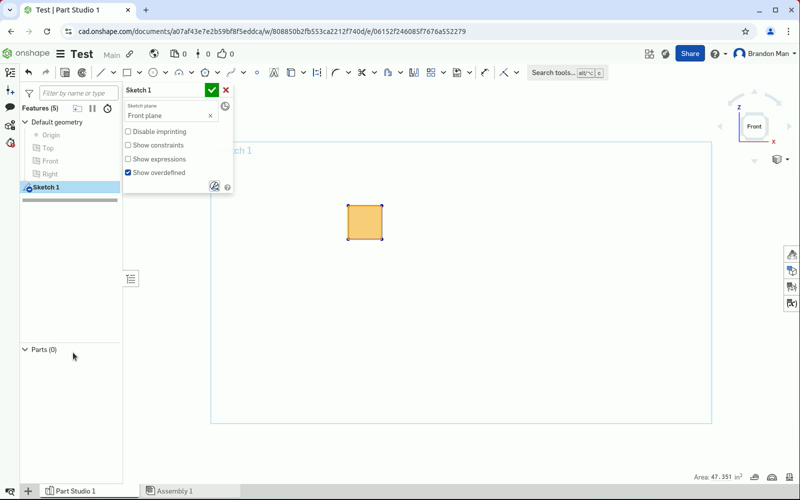
key(shift+e)
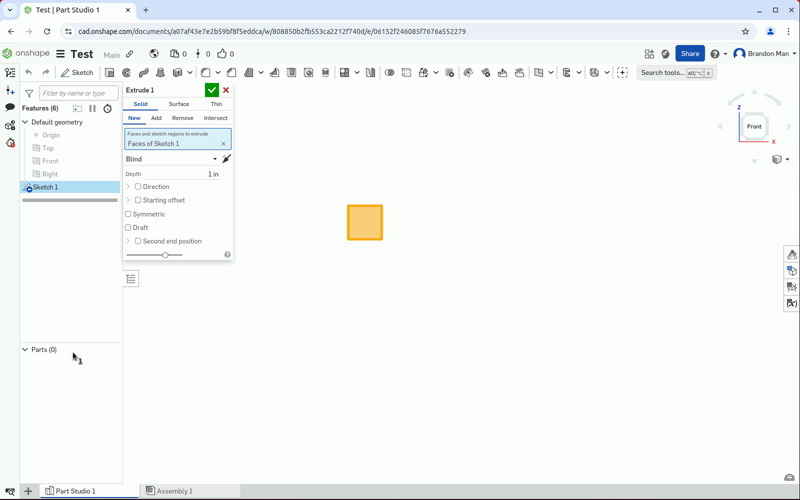
mouse_move(143, 106)
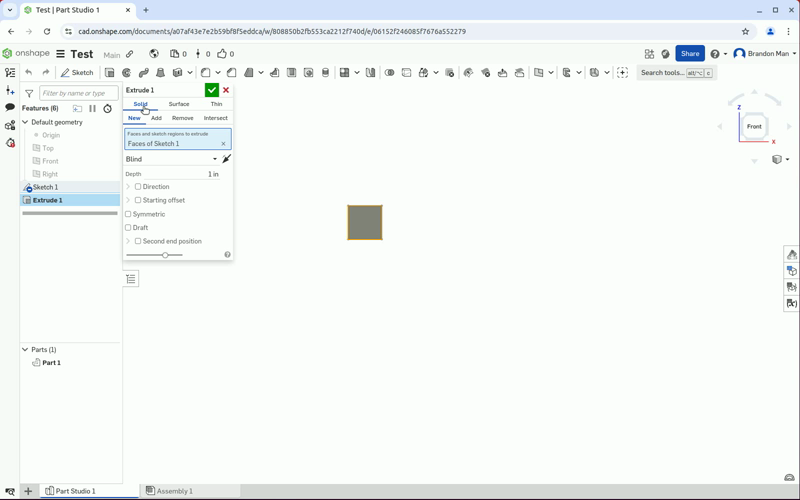
click(143, 106)
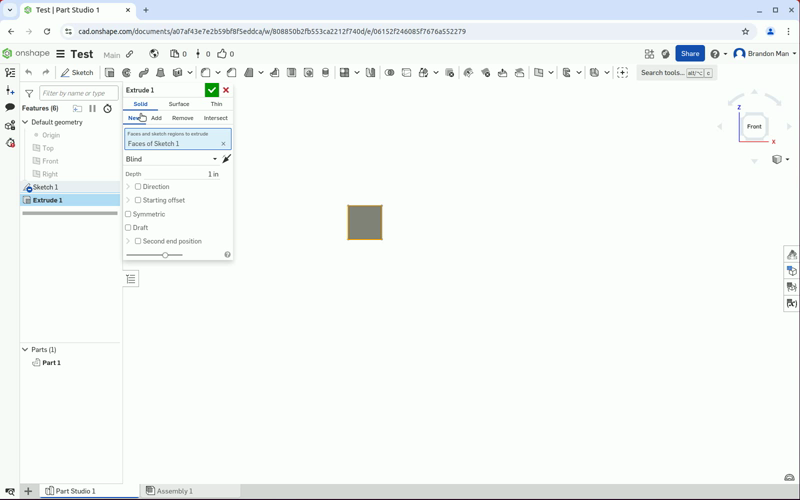
mouse_move(137, 120)
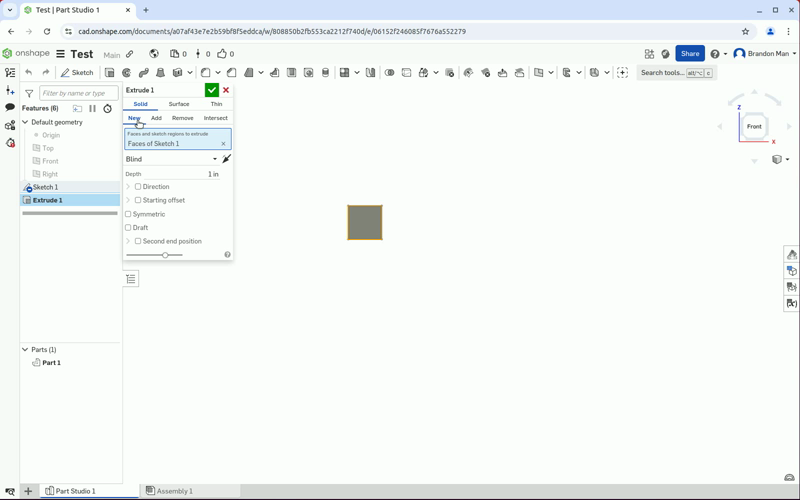
click(137, 120)
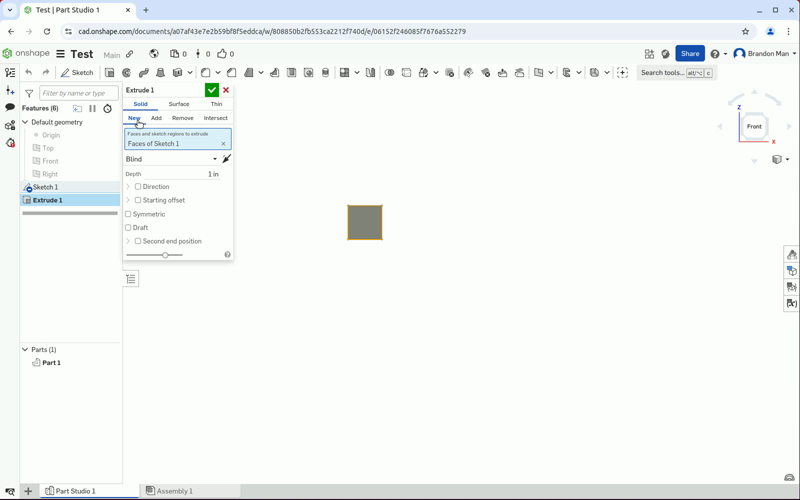
key(tab, 4)
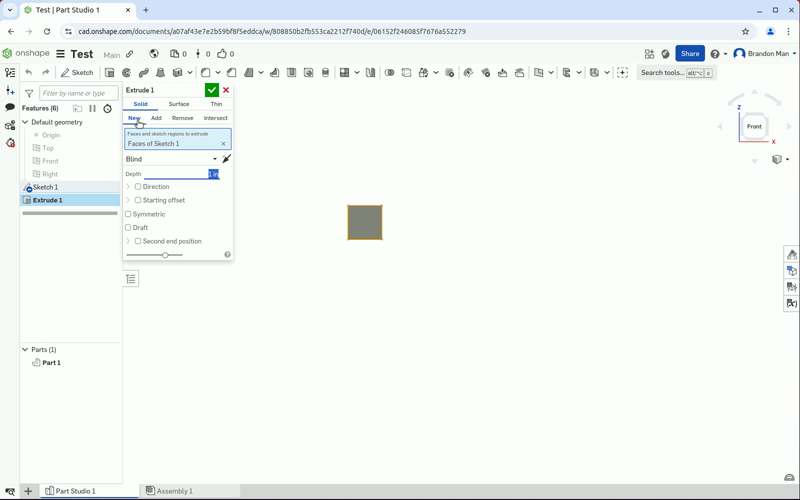
text(6.74)
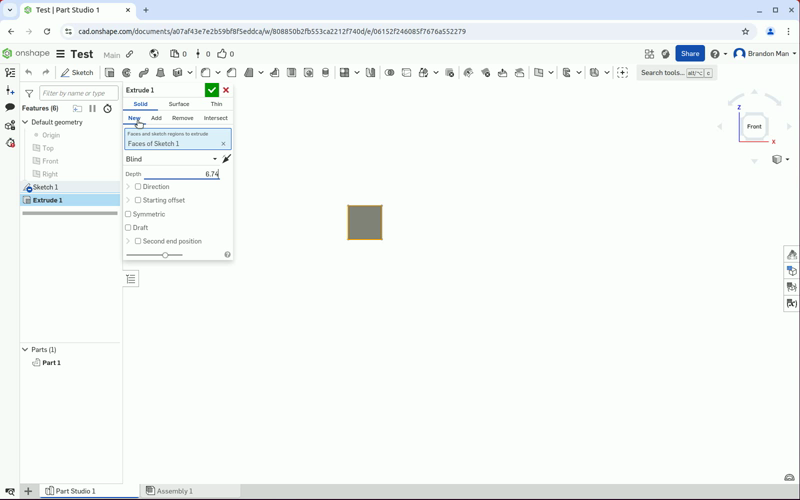
key(enter)
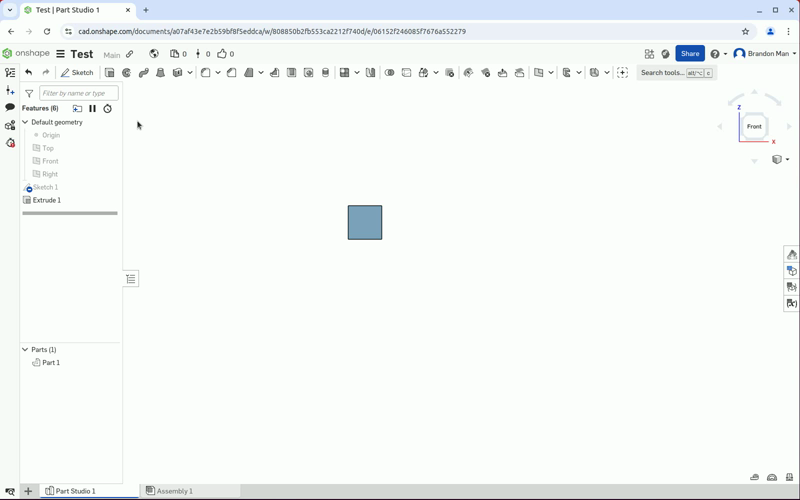
key(shift+h)
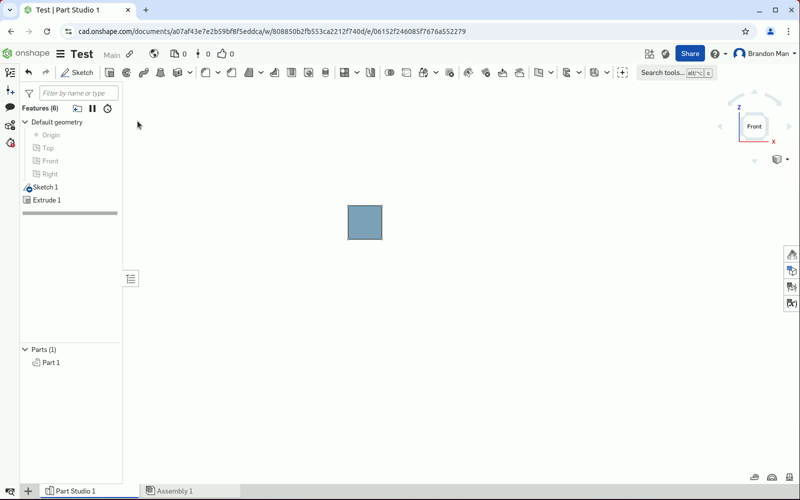
key(shift+h)
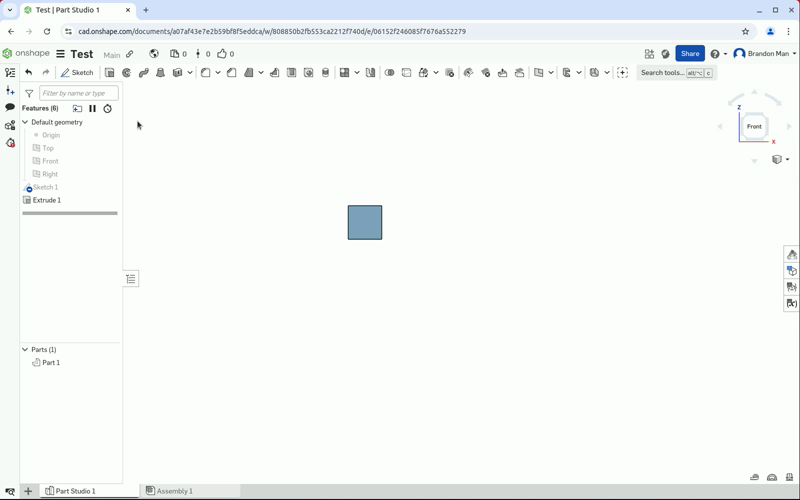
mouse_move(73, 189)
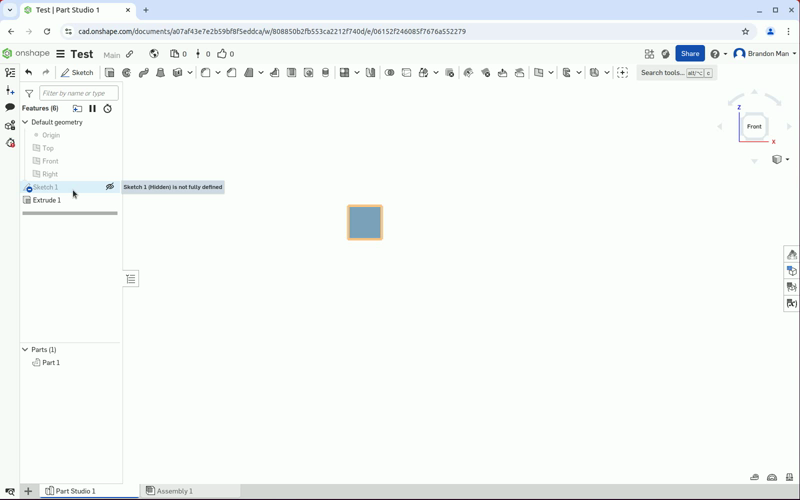
click(73, 189)
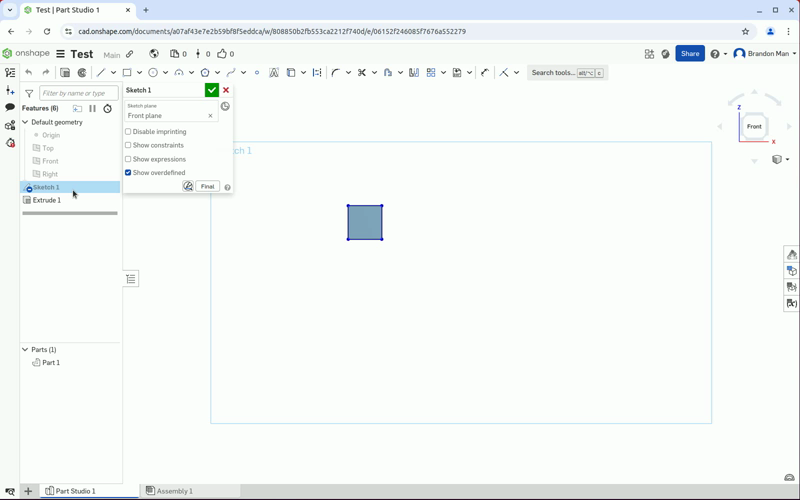
mouse_move(229, 92)
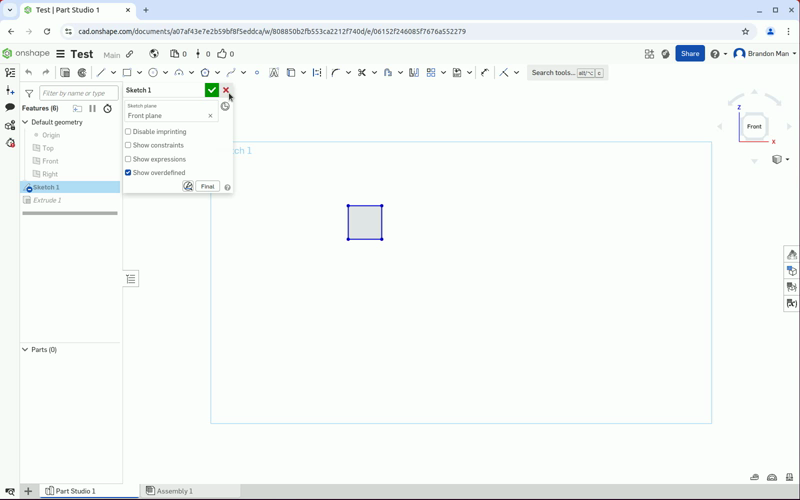
click(229, 92)
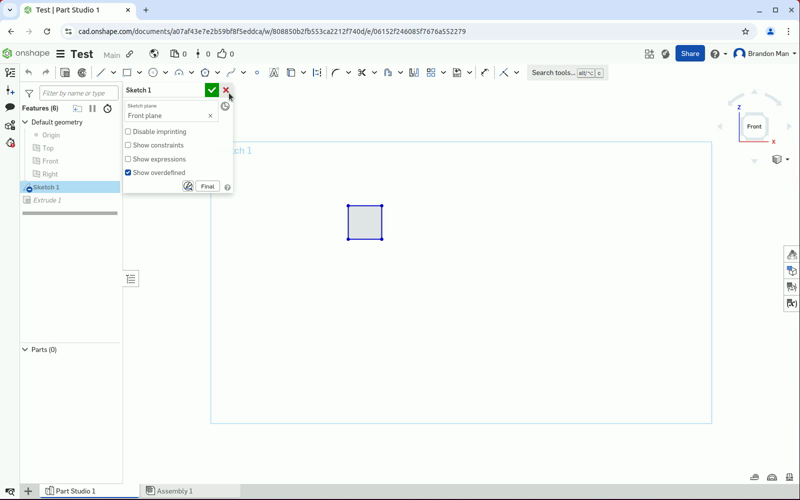
key(shift+s)
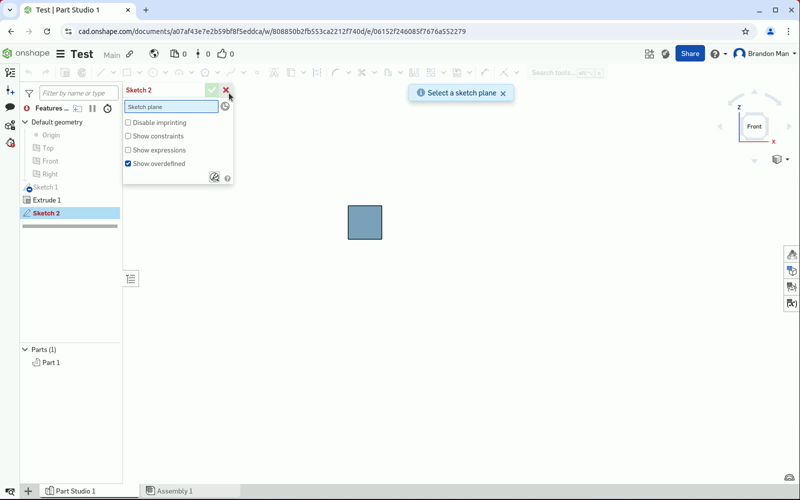
mouse_move(73, 163)
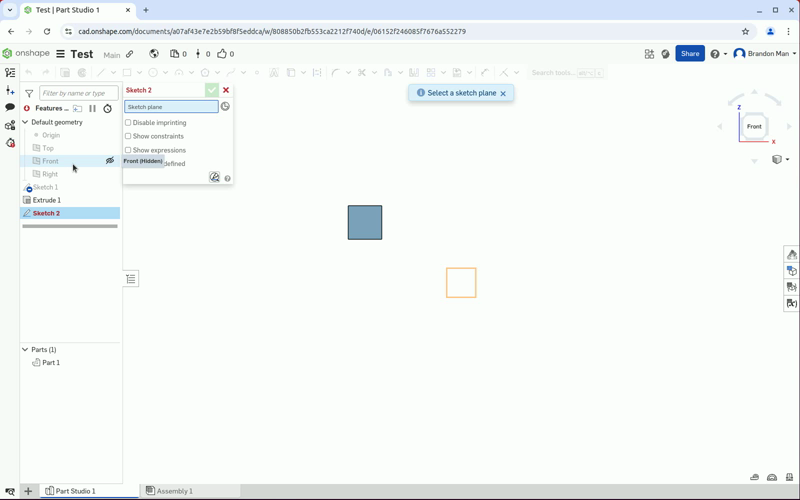
click(73, 163)
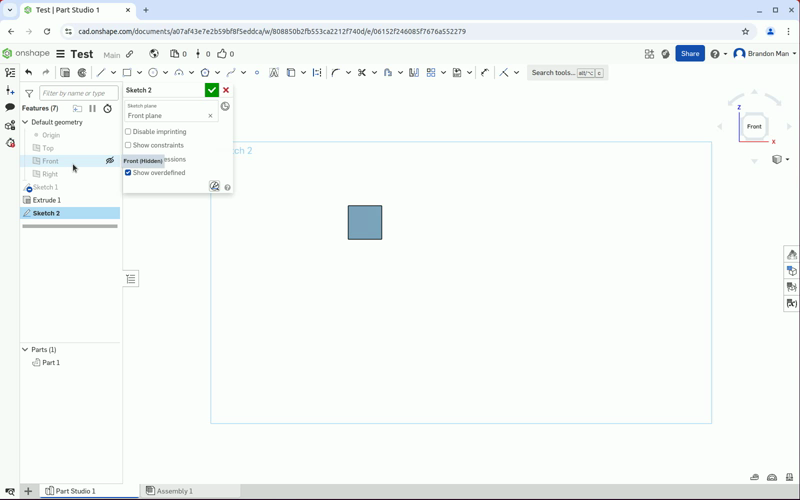
mouse_move(73, 352)
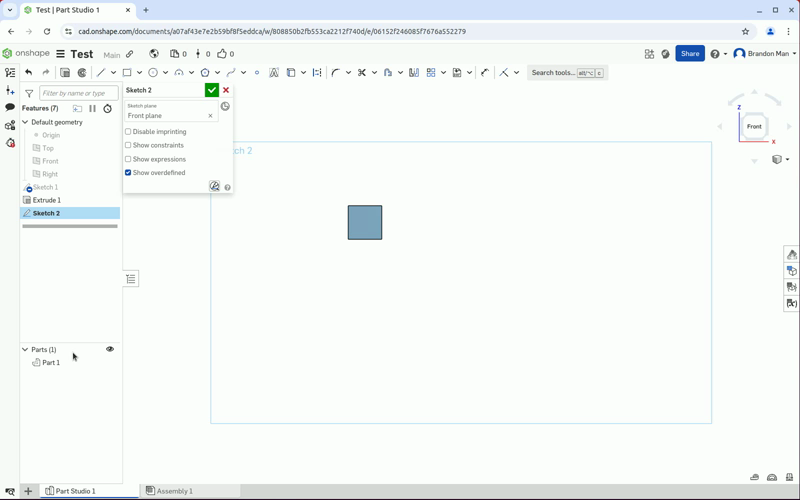
key(y)
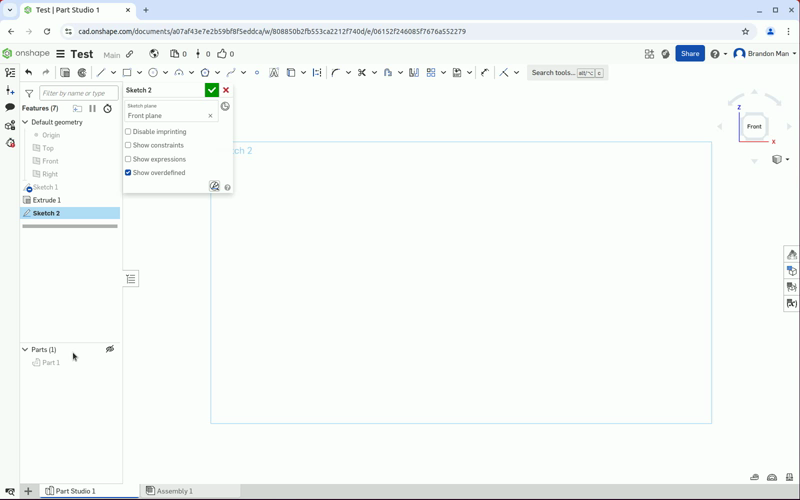
key(l)
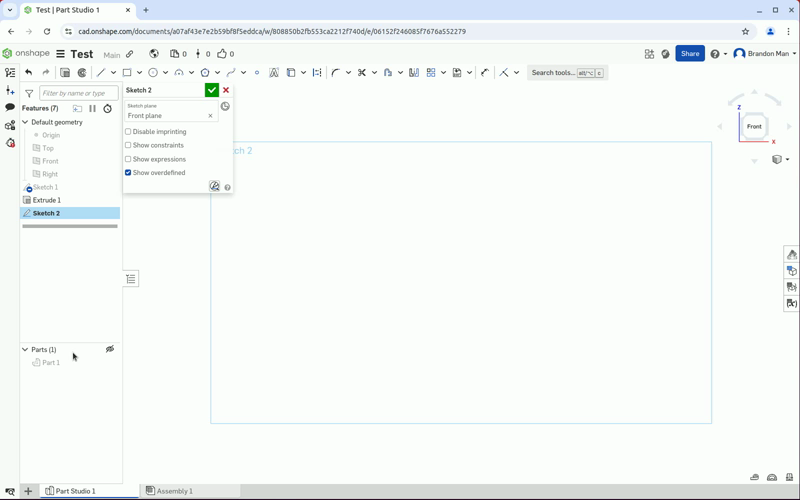
key_down(shift)
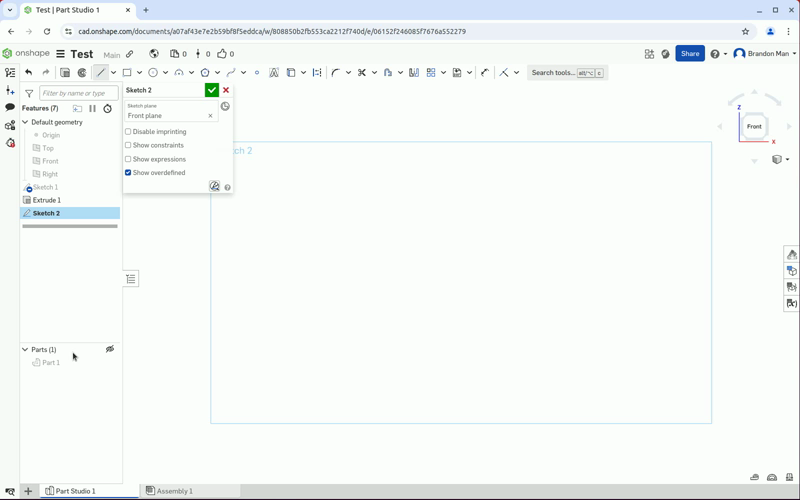
mouse_move(380, 239)
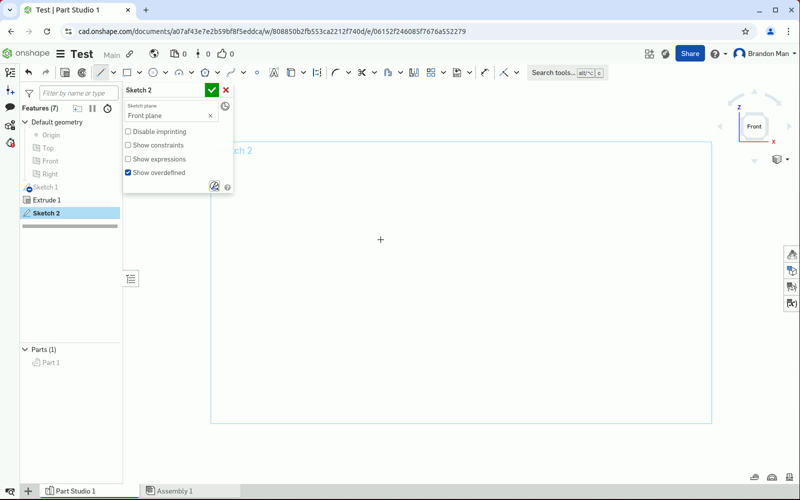
click(380, 239)
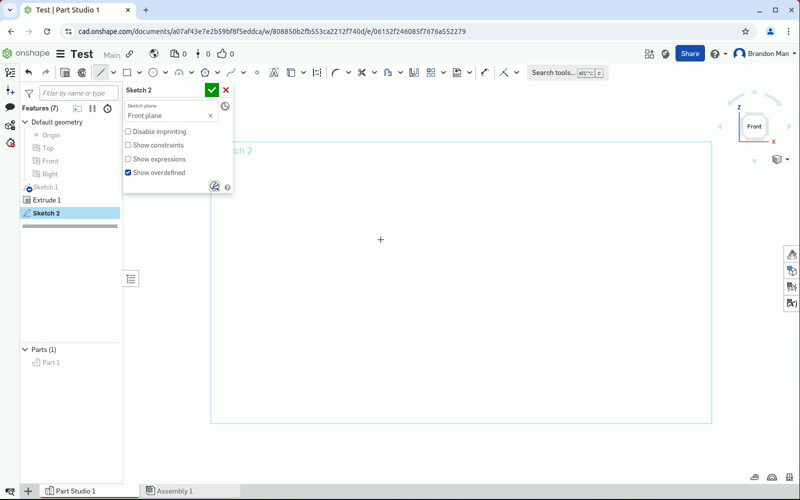
key_up(shift)
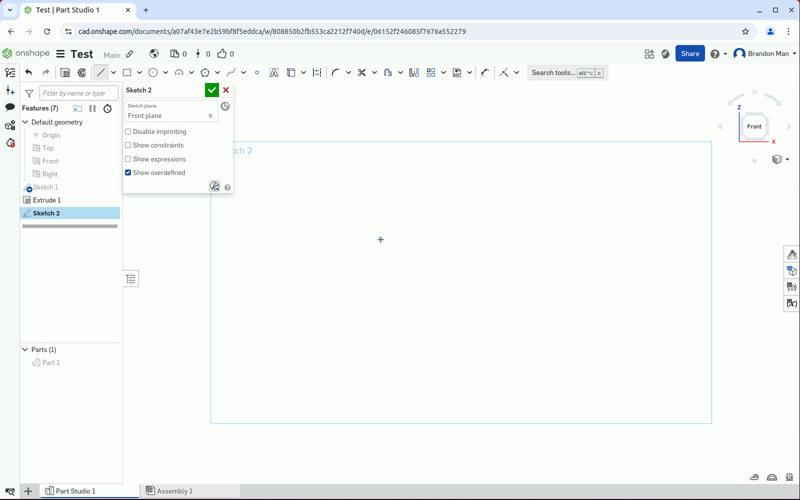
key_down(shift)
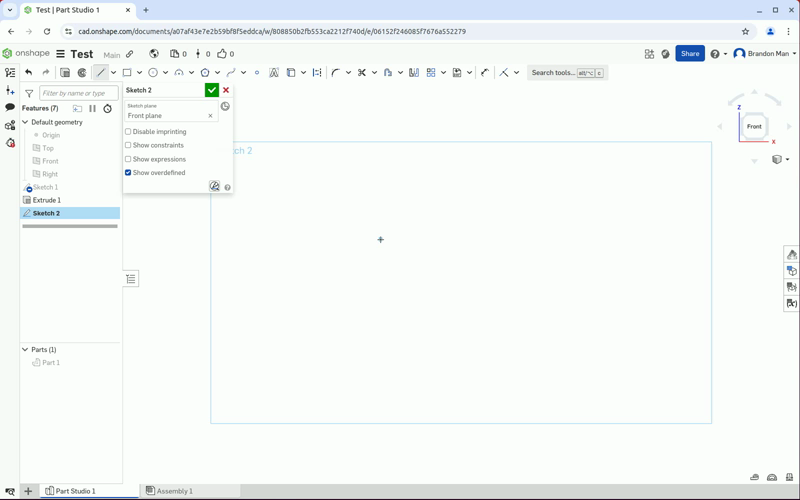
mouse_move(410, 239)
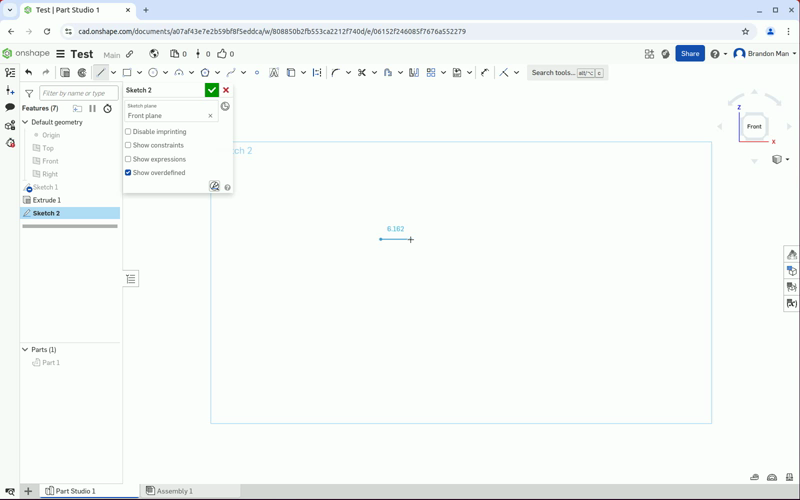
mouse_move(414, 239)
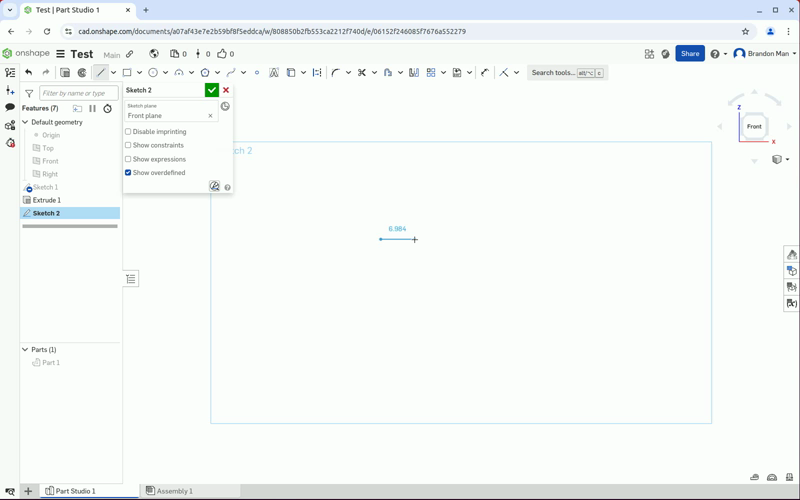
click(414, 239)
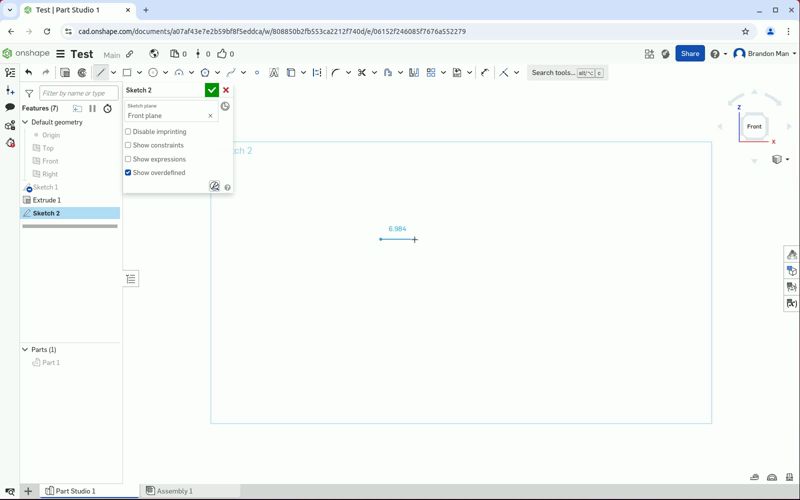
key_up(shift)
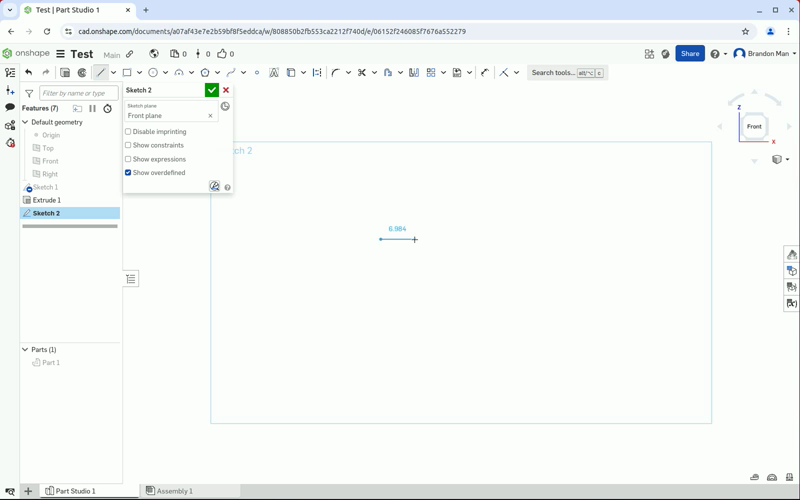
key_down(shift)
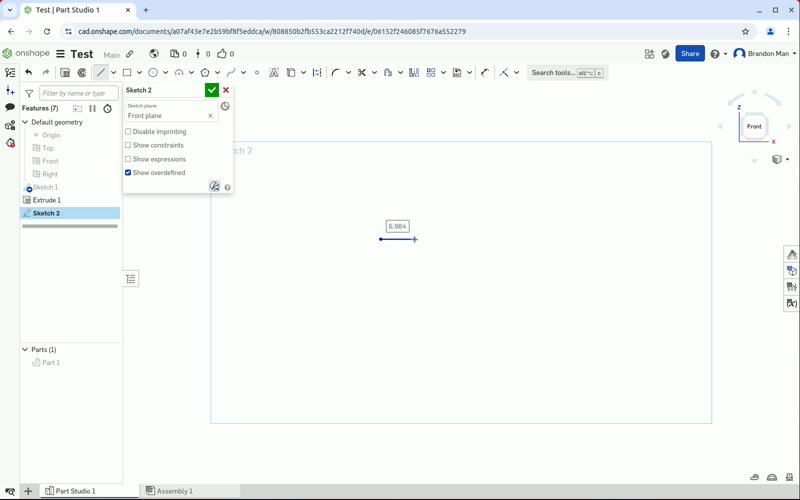
mouse_move(444, 239)
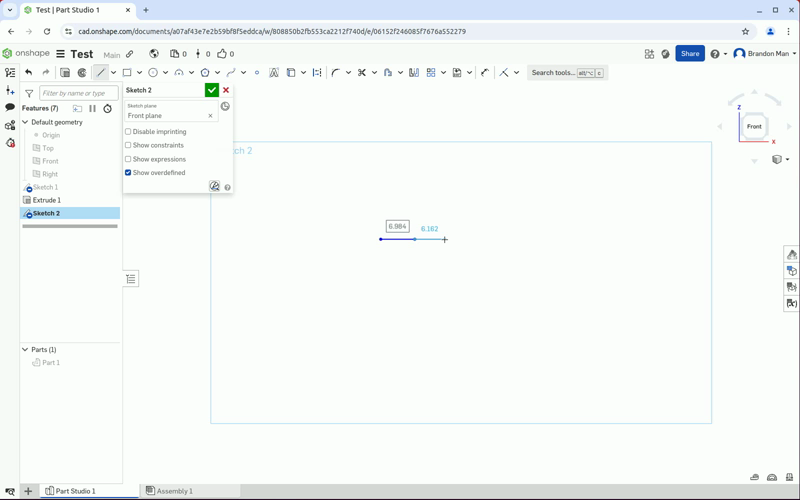
mouse_move(414, 205)
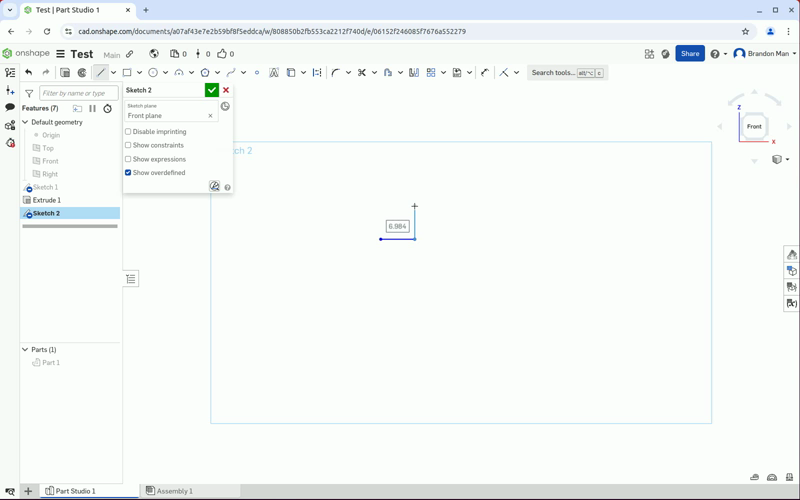
click(414, 205)
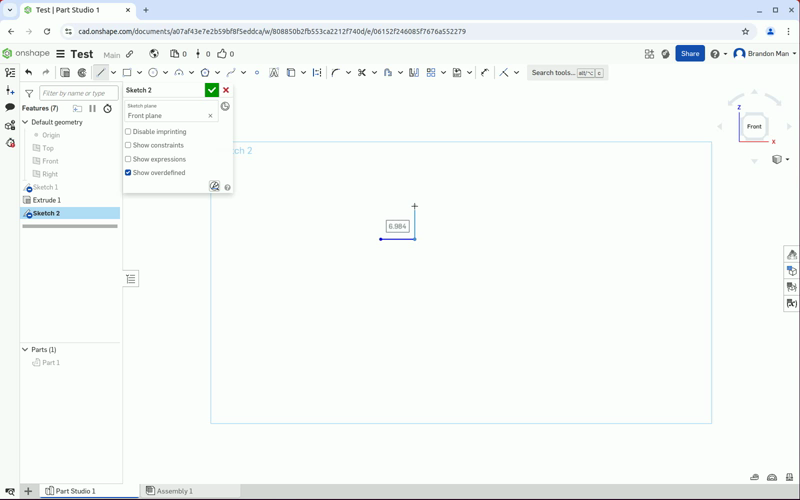
key_up(shift)
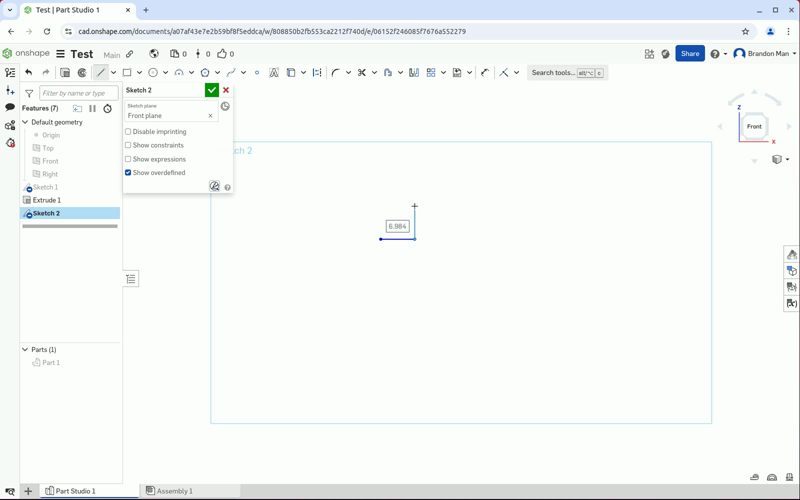
key_down(shift)
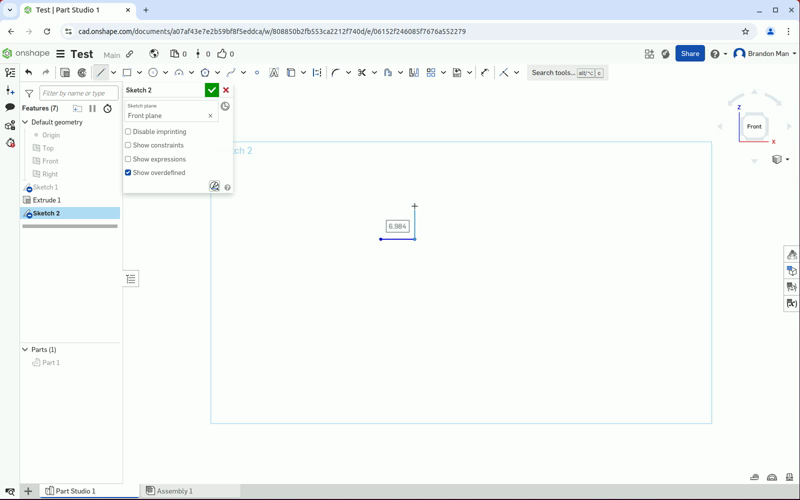
mouse_move(444, 205)
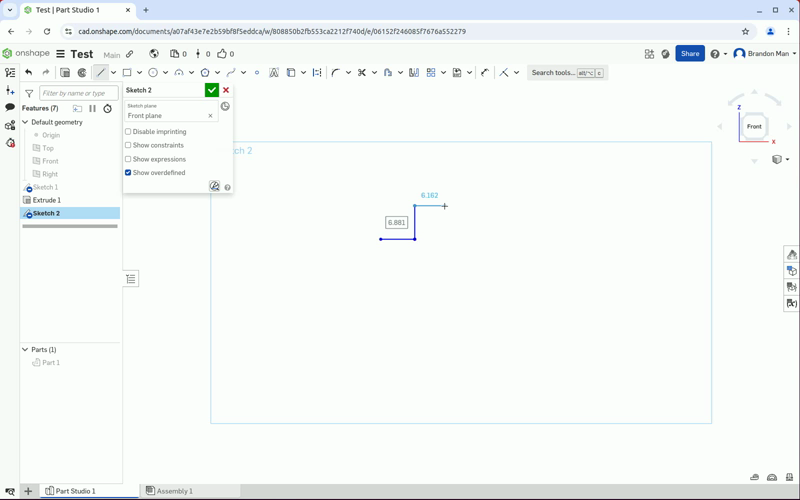
mouse_move(380, 205)
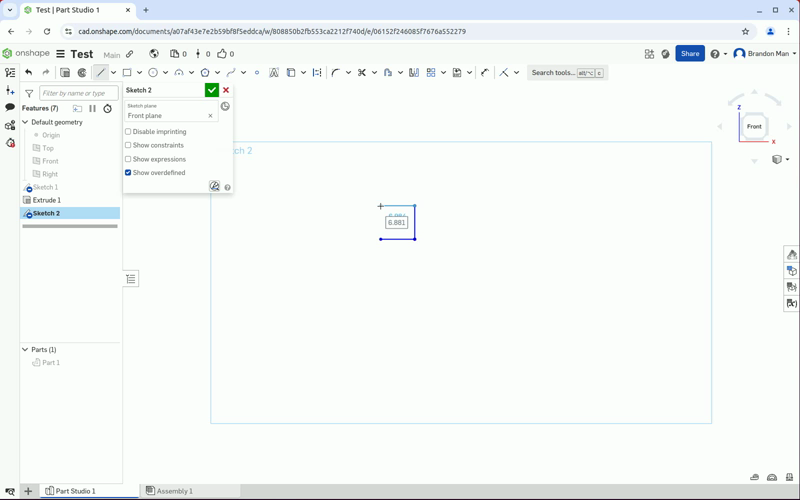
click(380, 205)
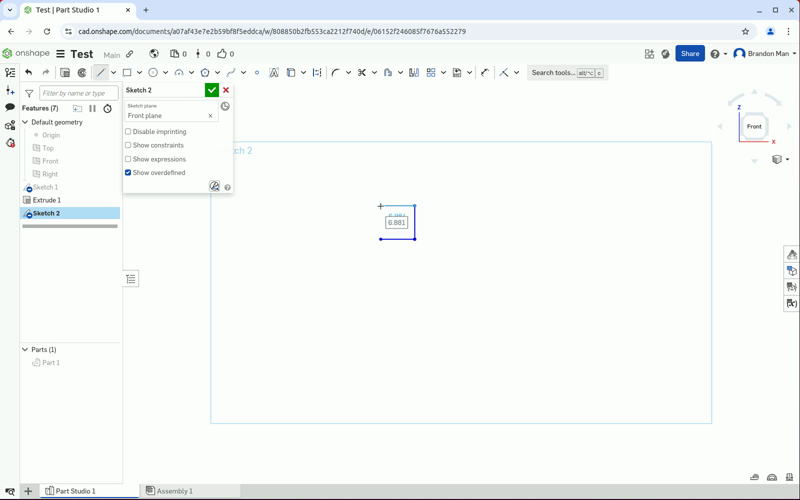
key_up(shift)
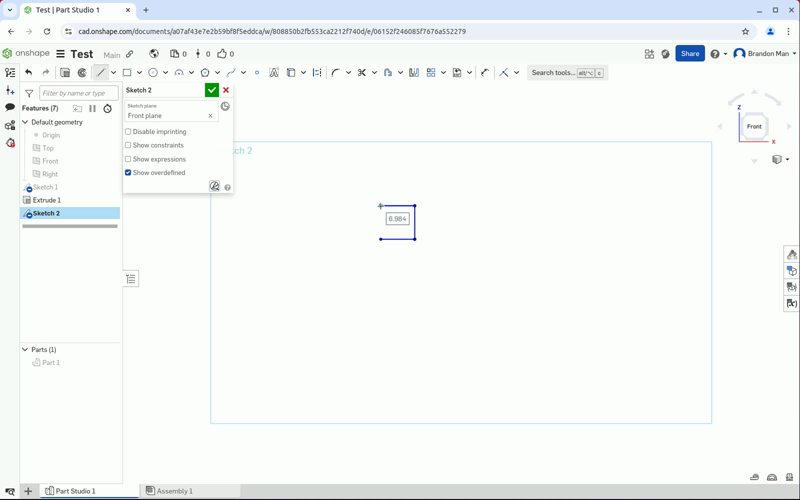
mouse_move(410, 205)
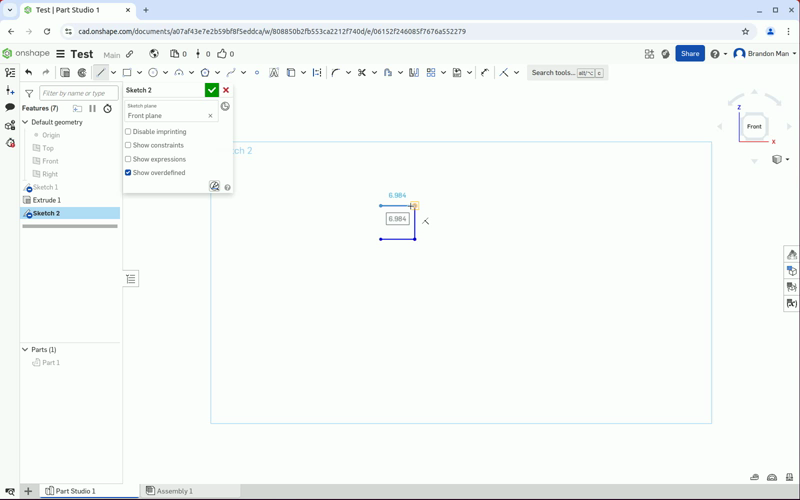
key_down(shift)
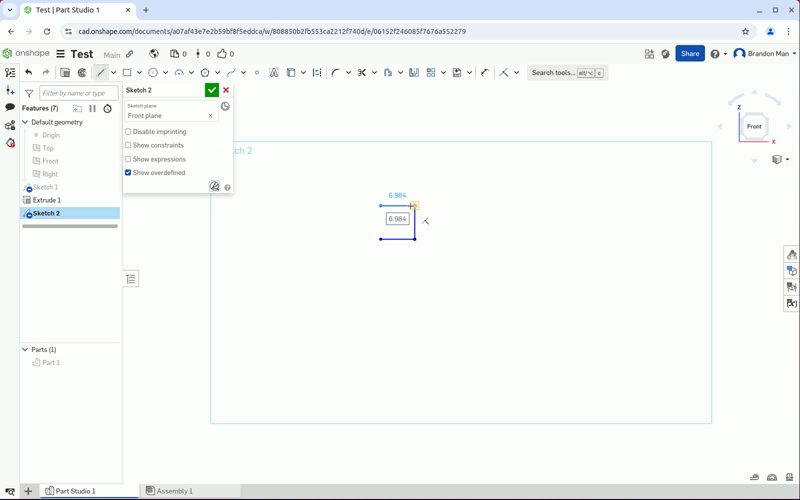
mouse_move(380, 239)
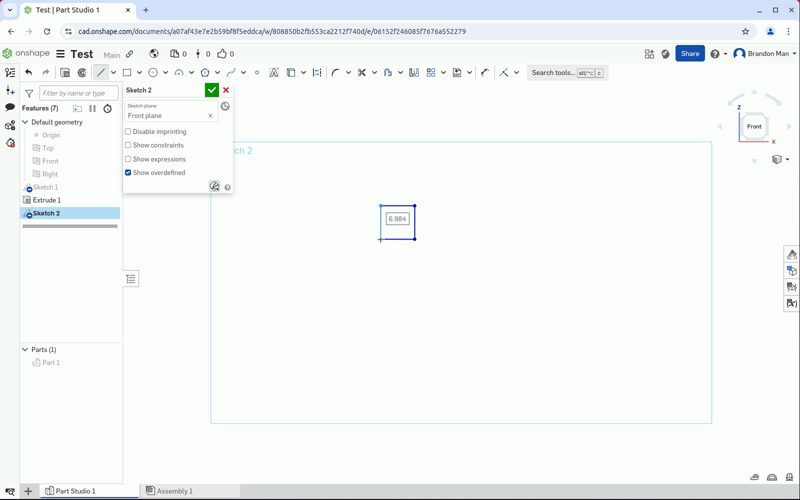
key_up(shift)
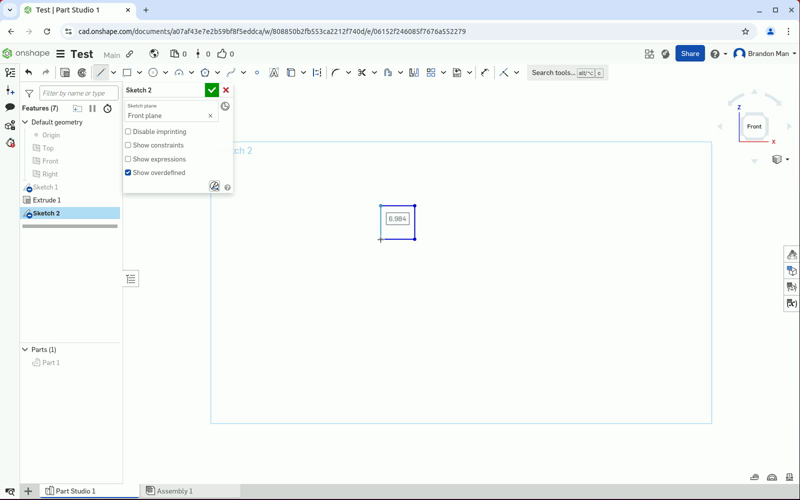
click(380, 239)
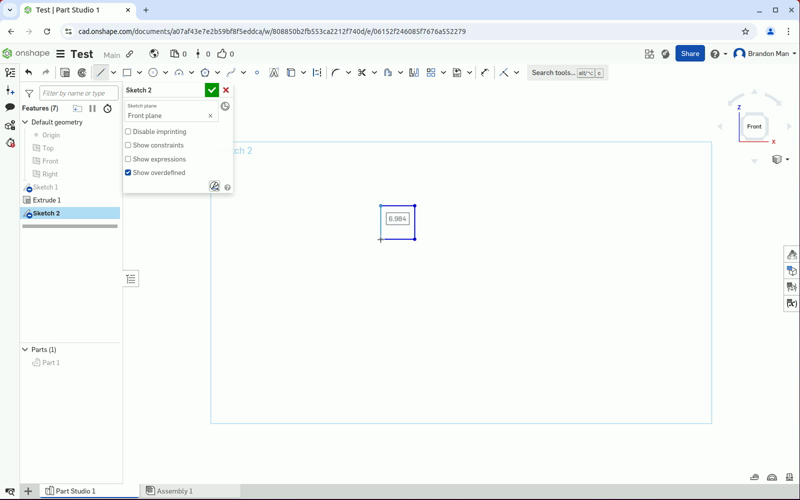
key(esc)
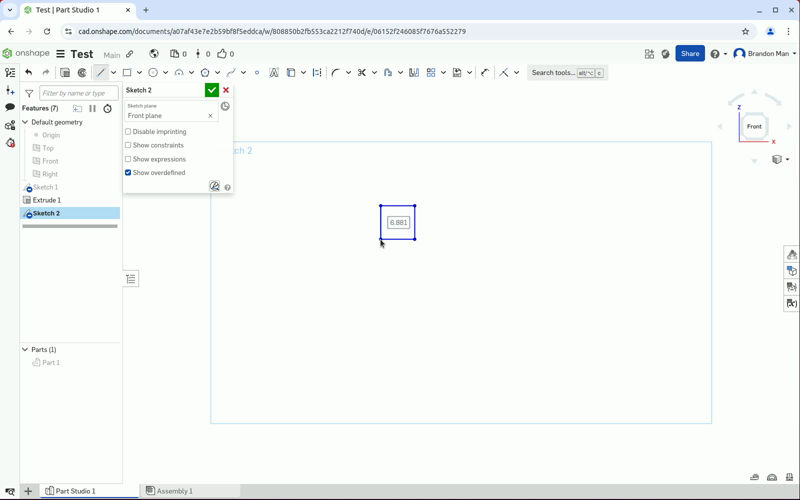
mouse_move(398, 225)
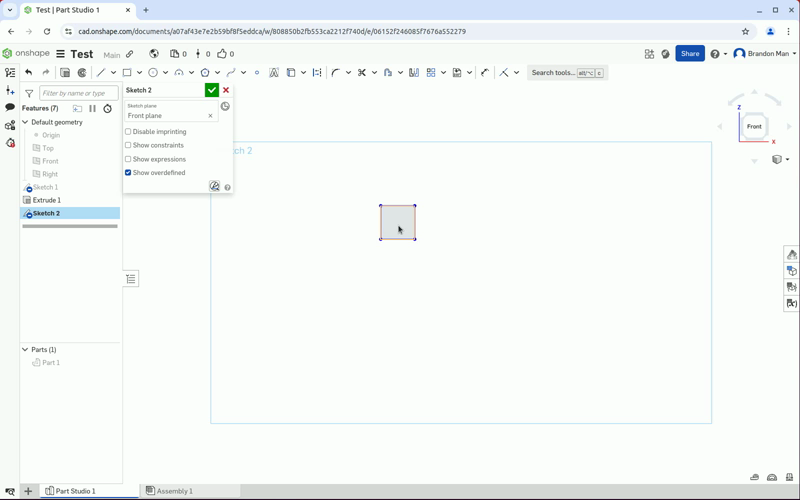
scroll(6)
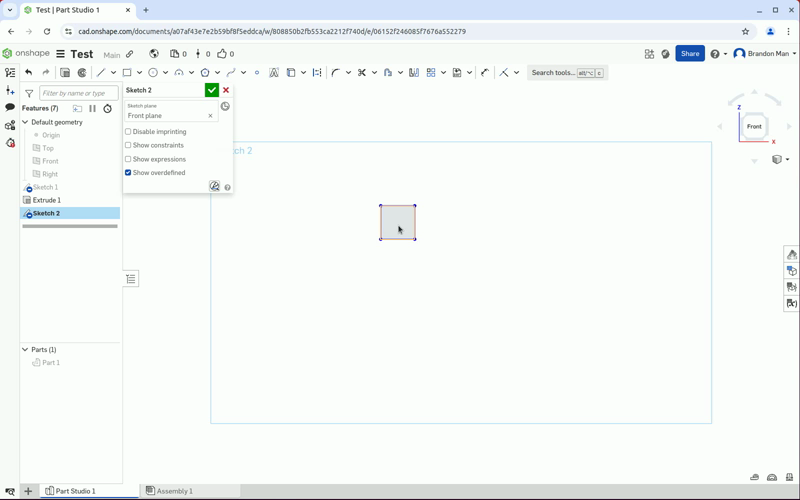
scroll(6)
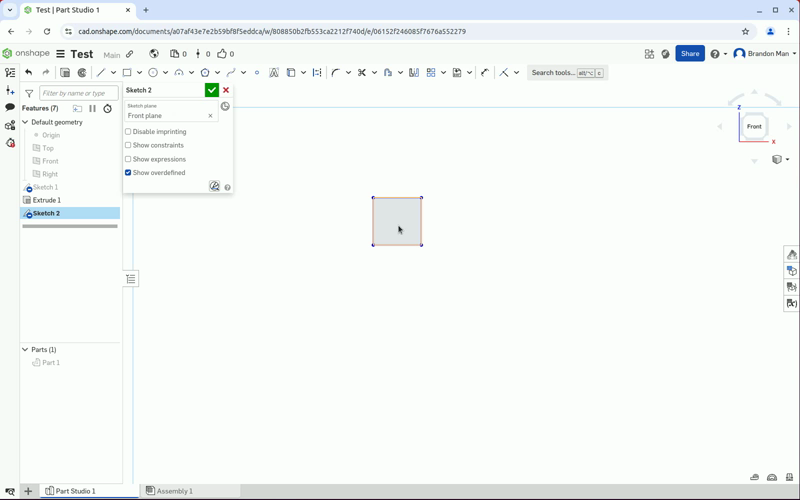
scroll(6)
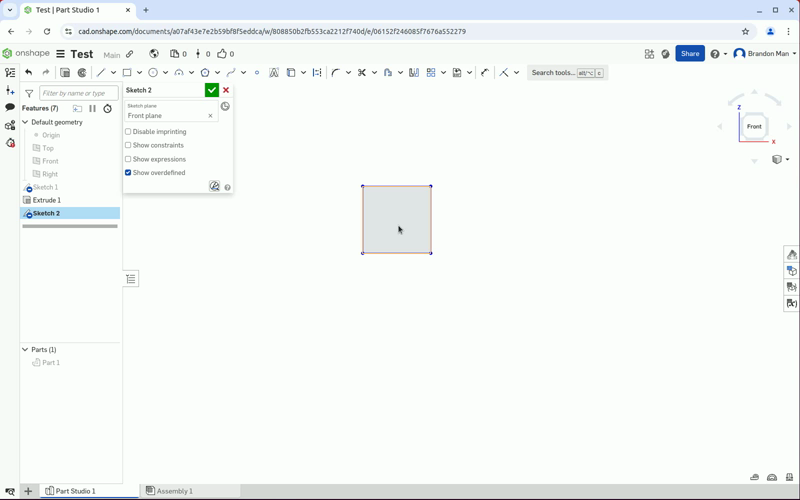
scroll(6)
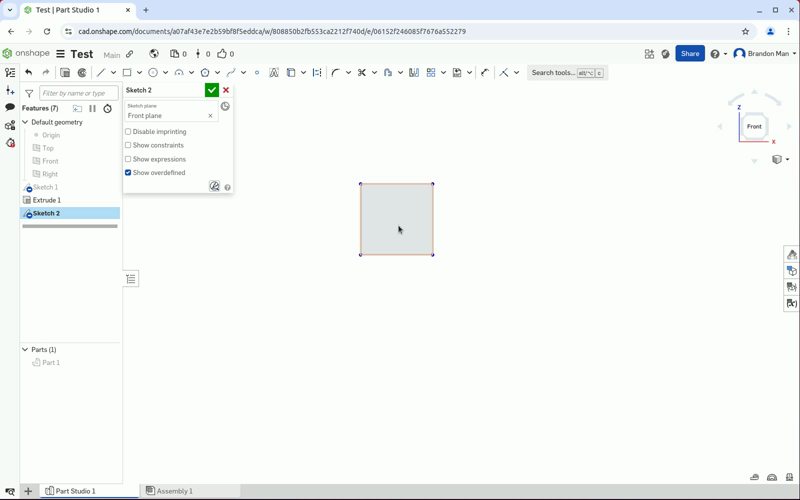
scroll(6)
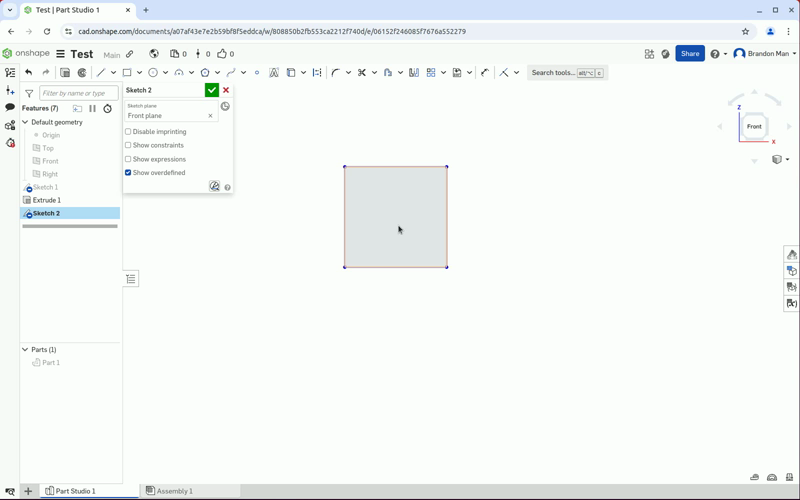
scroll(6)
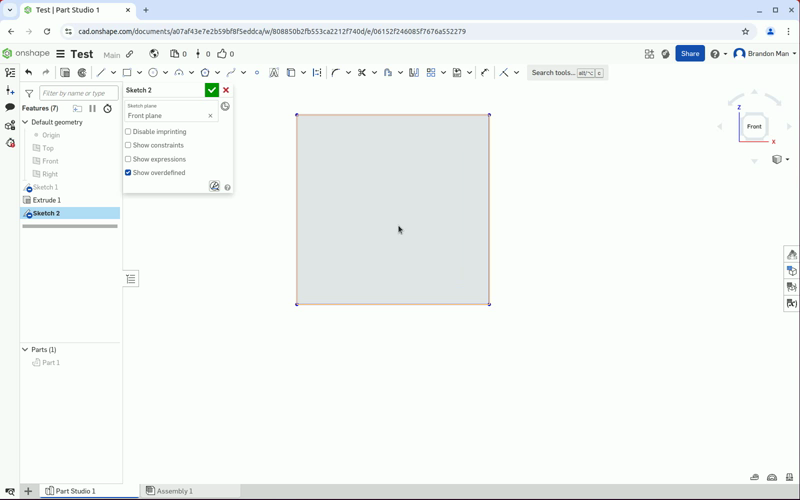
scroll(6)
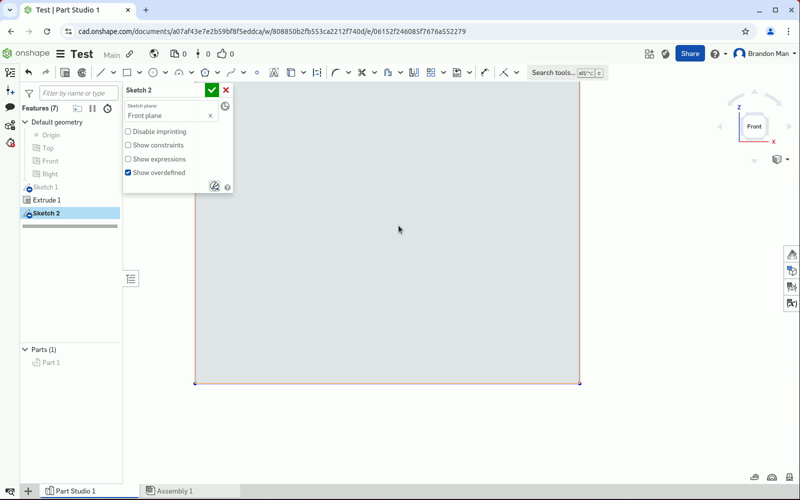
click(398, 225)
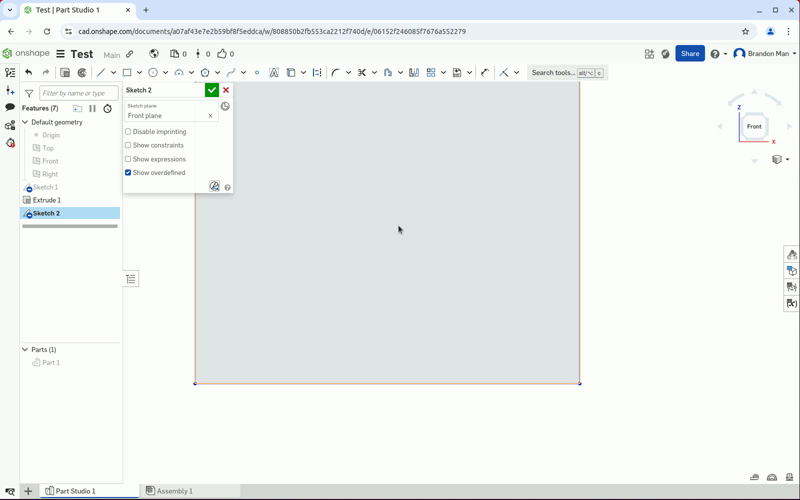
scroll(-6)
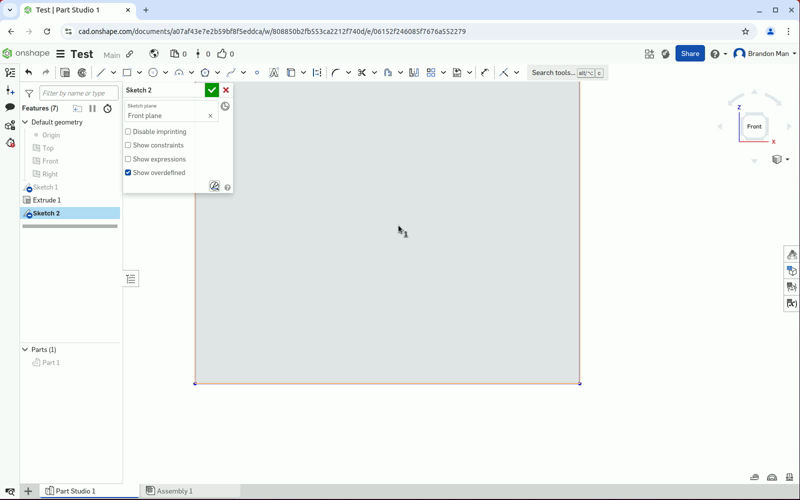
scroll(-6)
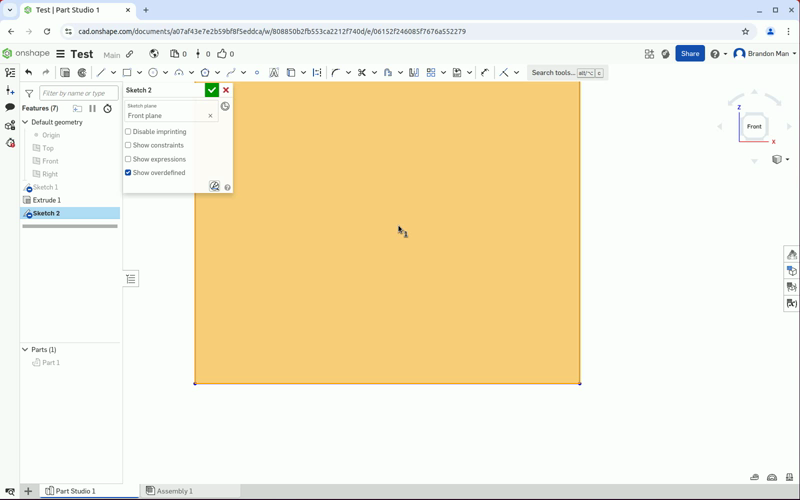
scroll(-6)
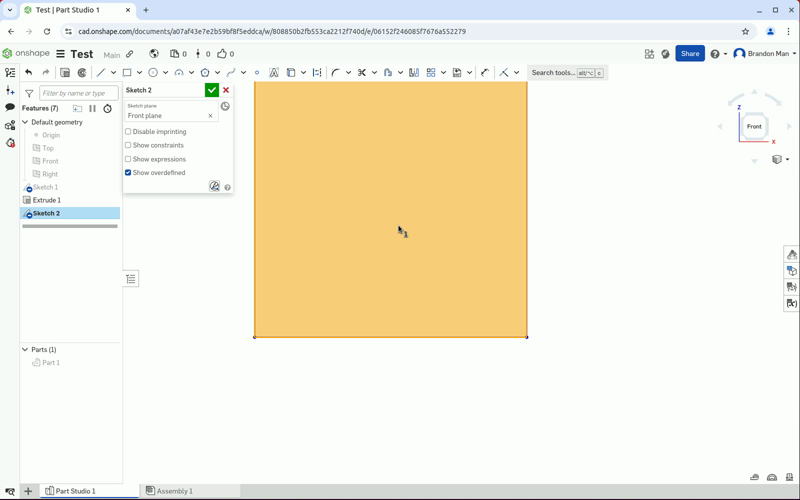
scroll(-6)
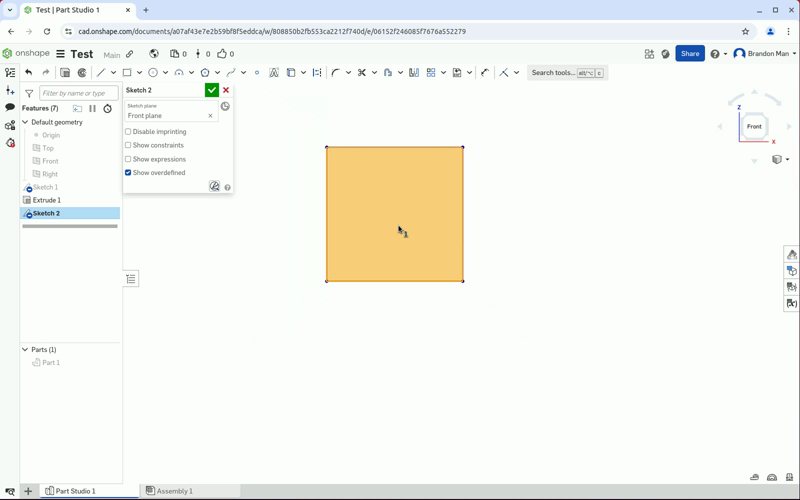
scroll(-6)
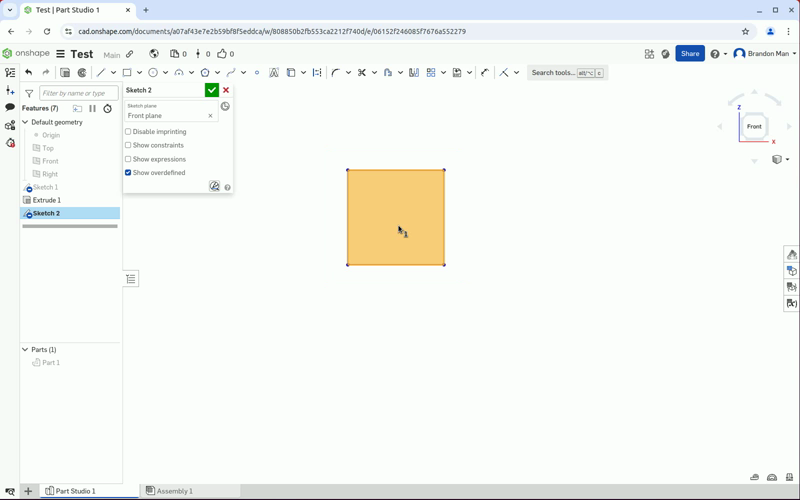
scroll(-6)
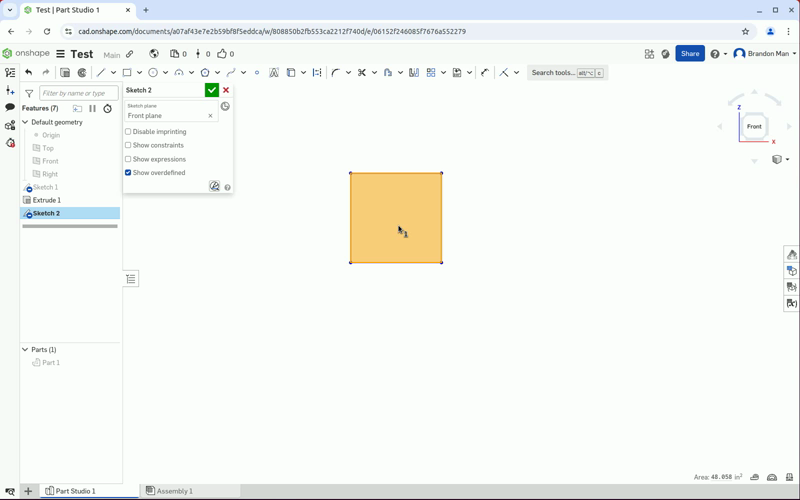
scroll(-6)
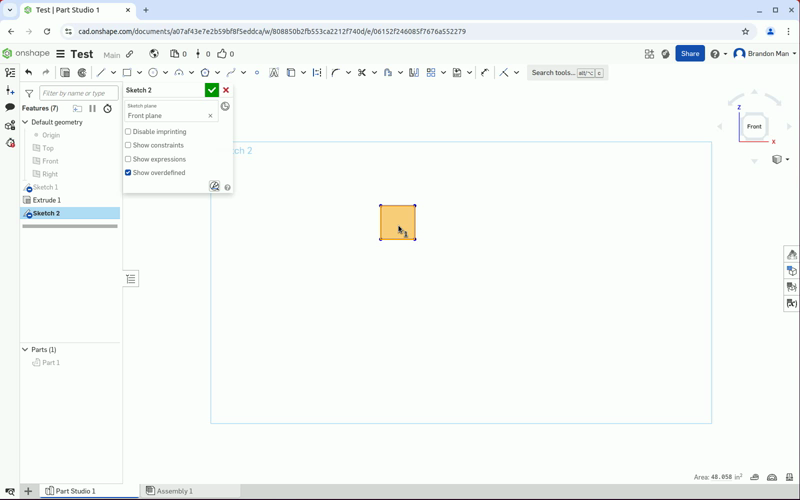
mouse_move(73, 352)
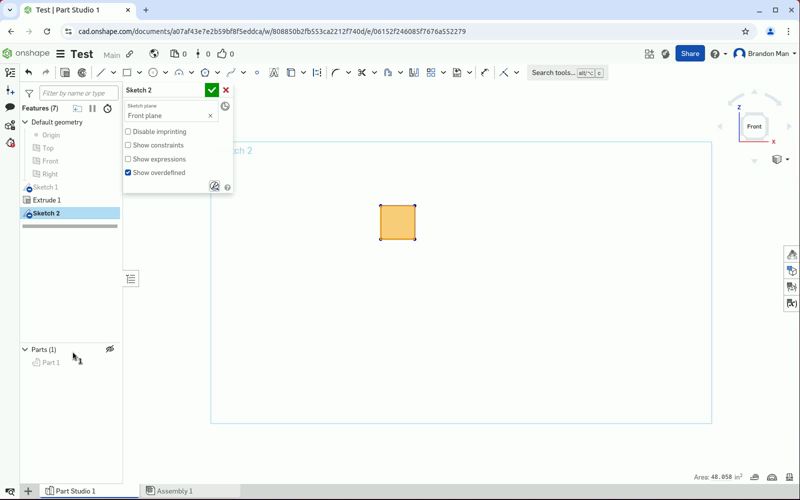
key(shift+y)
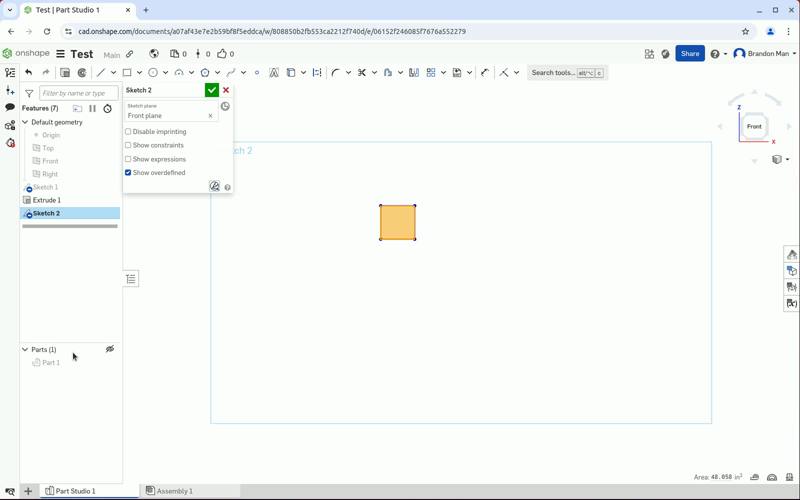
key(shift+e)
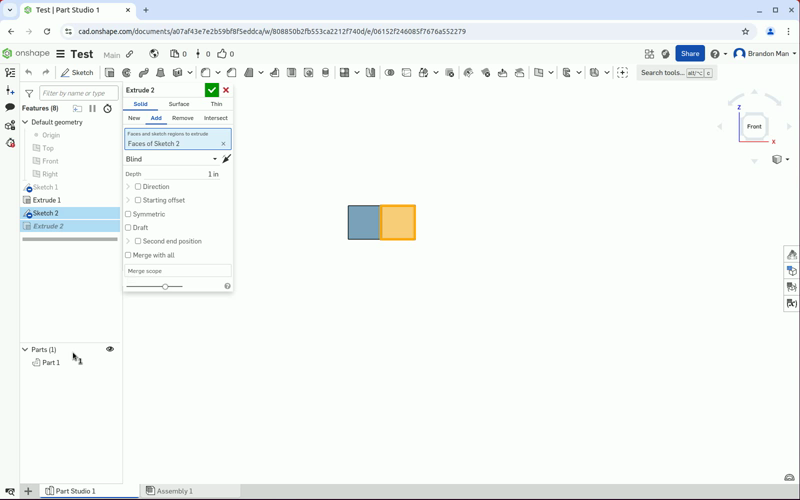
mouse_move(143, 106)
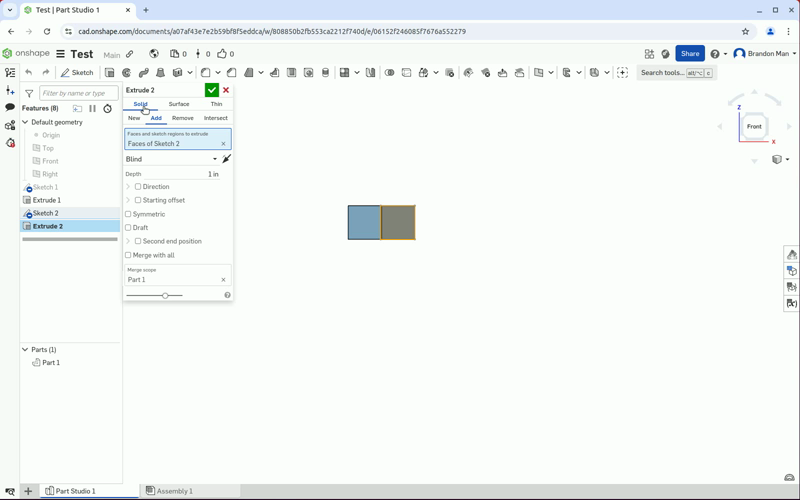
click(143, 106)
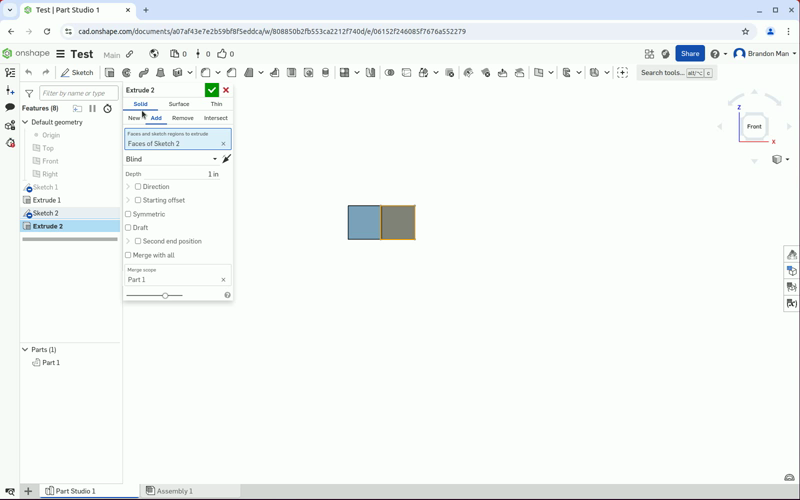
mouse_move(137, 120)
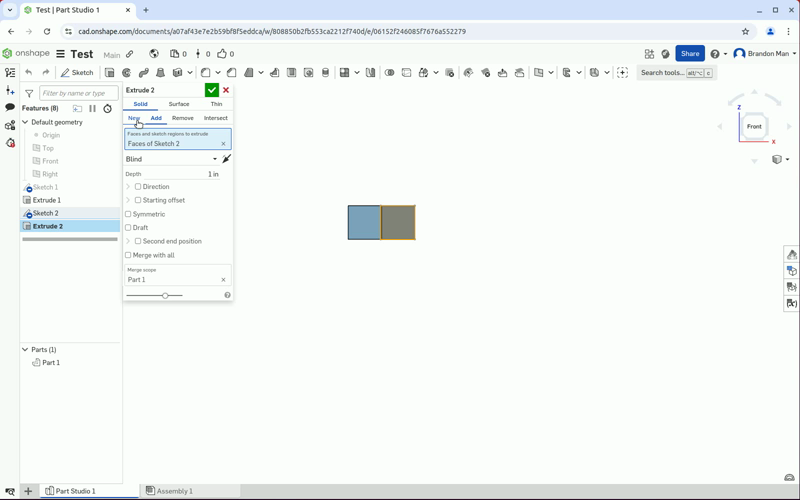
click(137, 120)
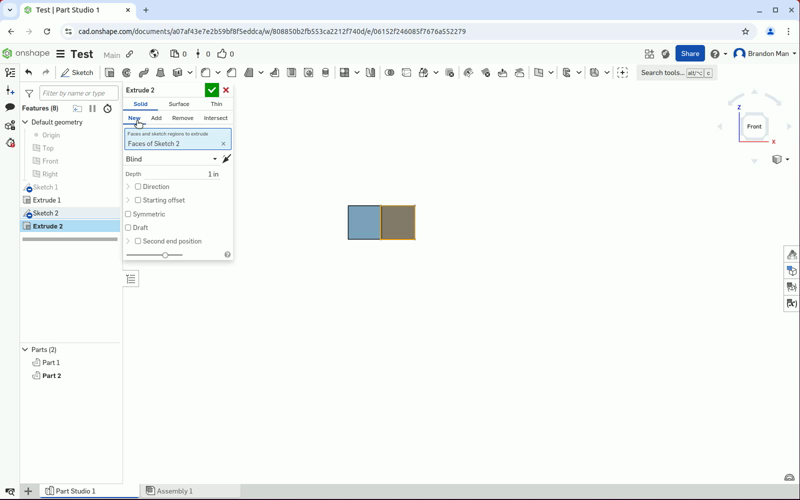
key(tab, 4)
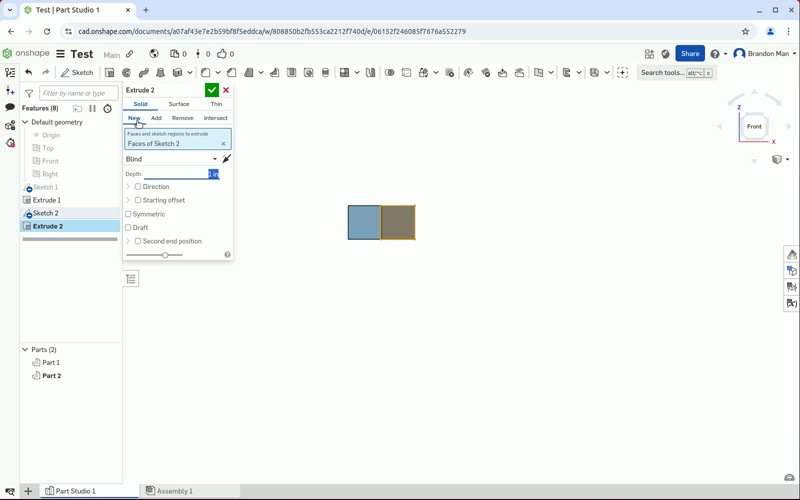
text(6.74)
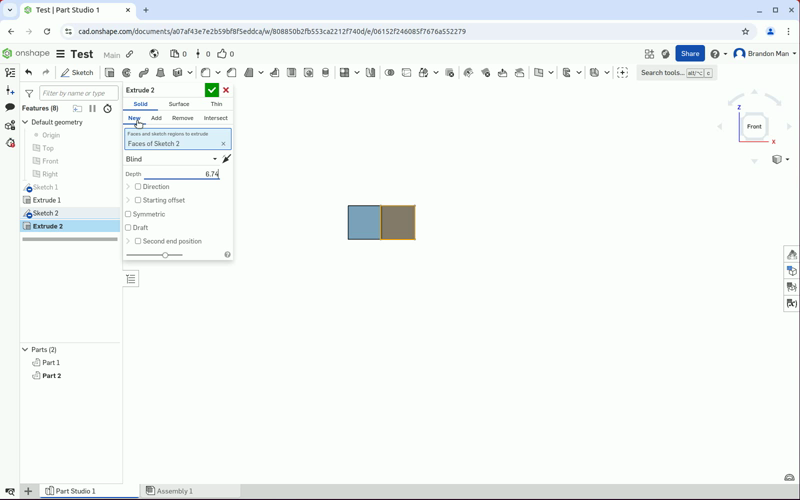
key(enter)
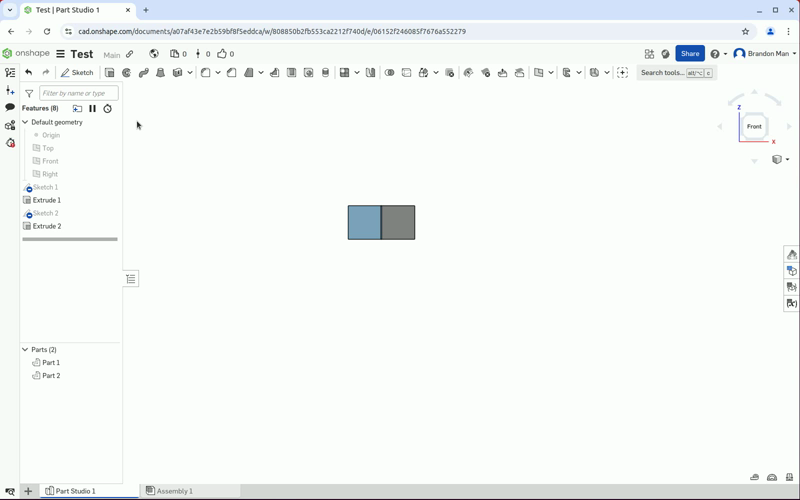
key(shift+h)
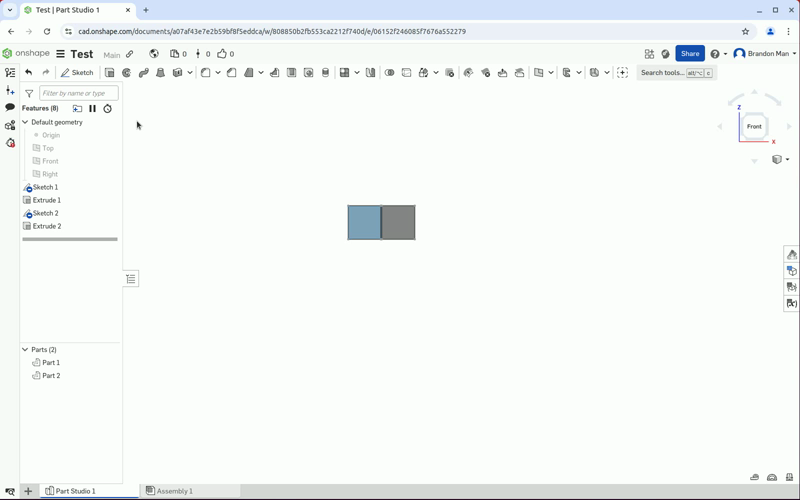
key(shift+h)
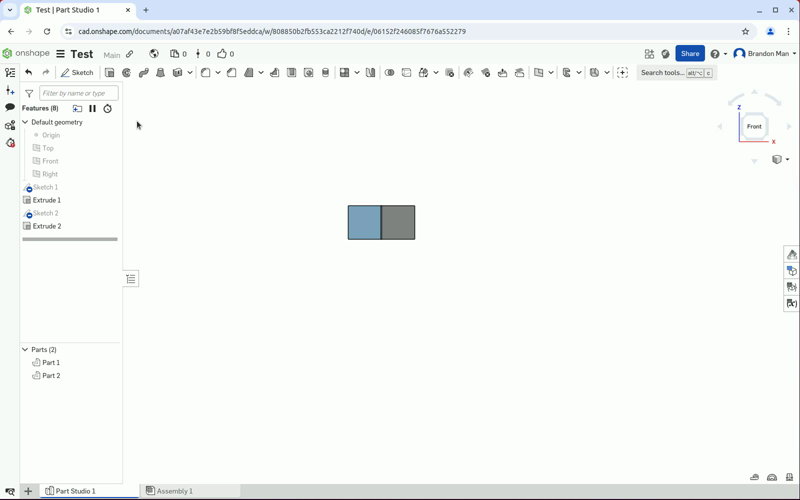
mouse_move(73, 189)
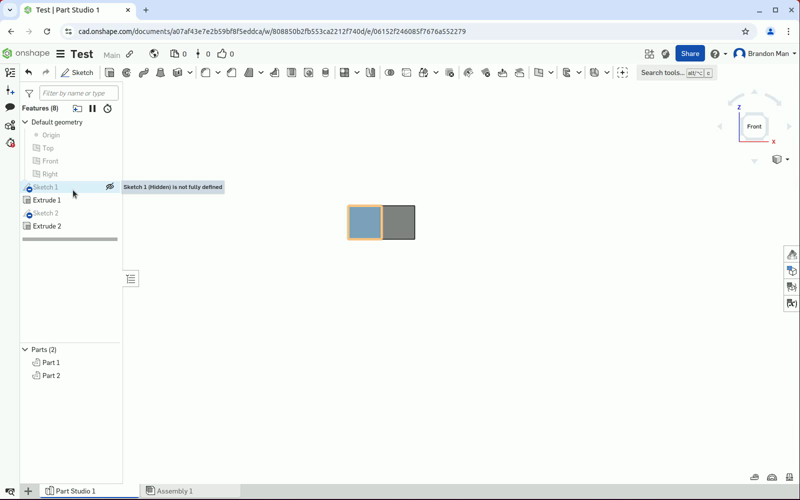
click(73, 189)
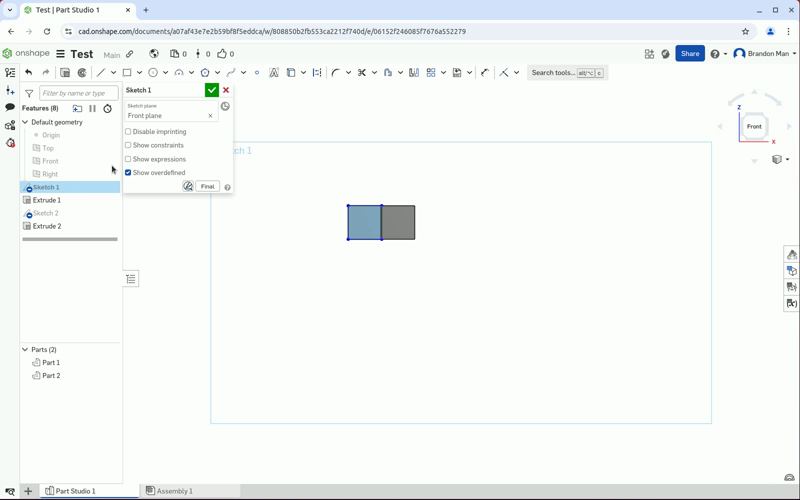
mouse_move(229, 92)
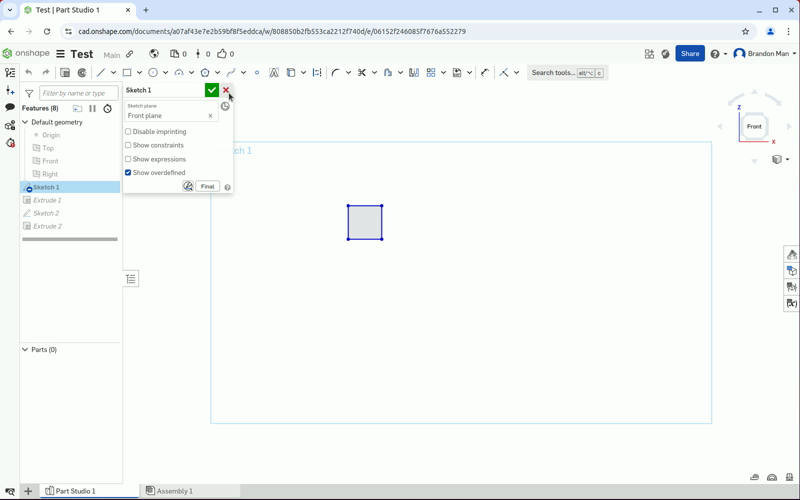
click(229, 92)
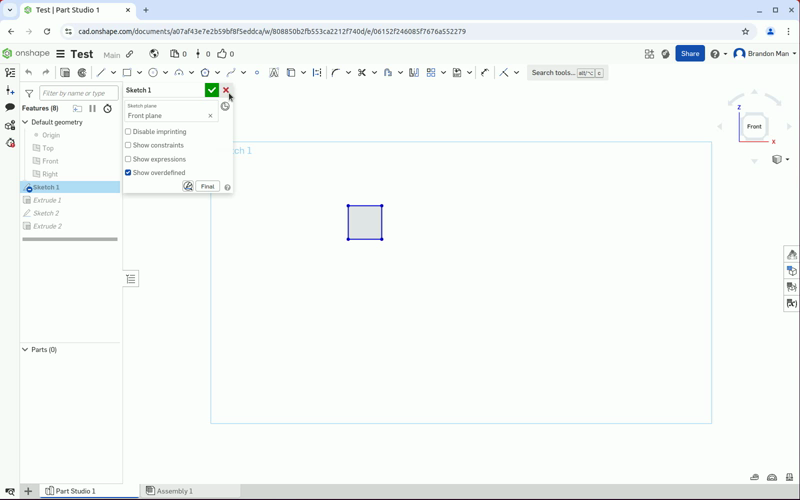
key(shift+s)
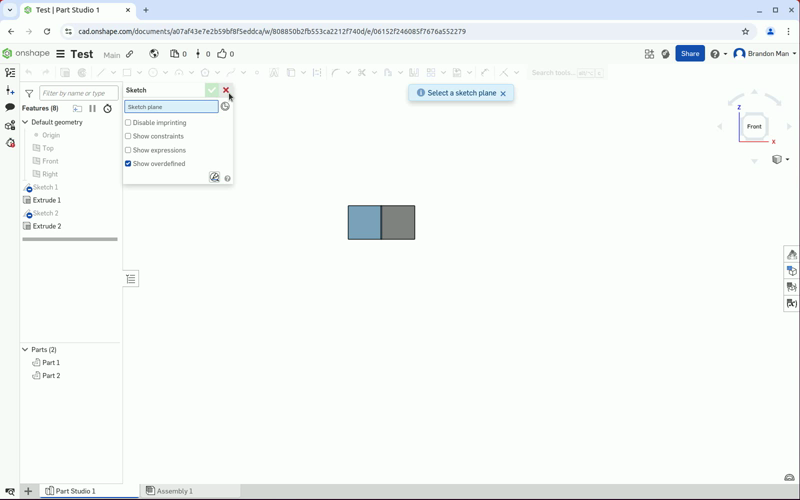
mouse_move(73, 163)
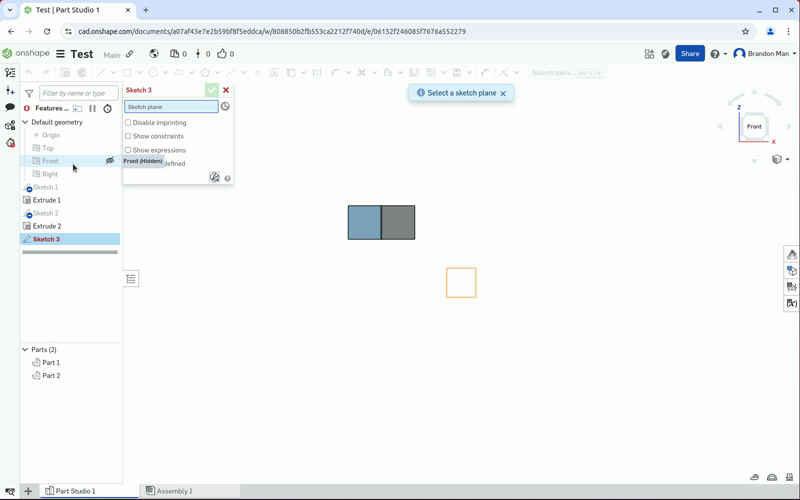
click(73, 163)
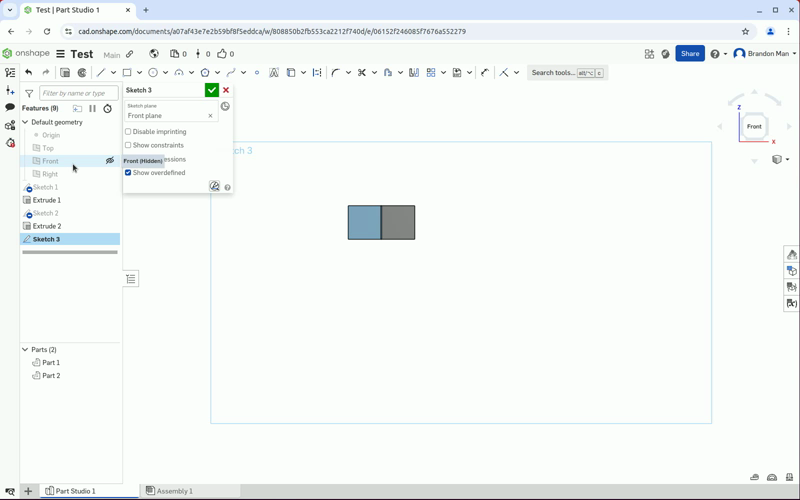
mouse_move(73, 352)
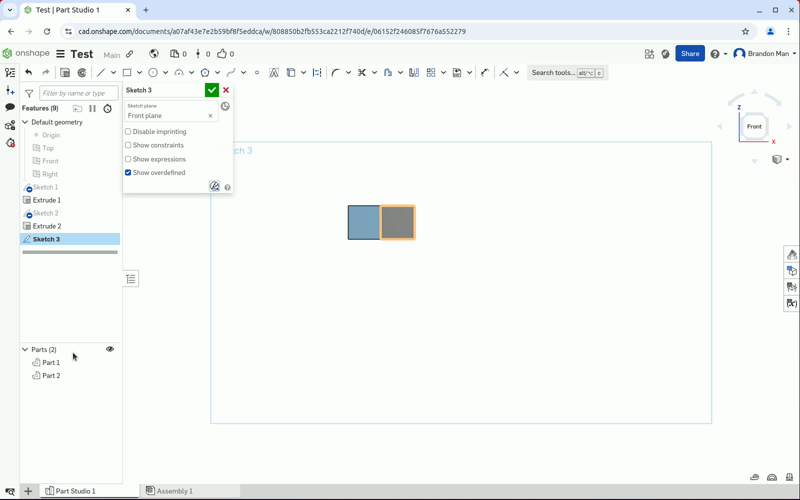
key(y)
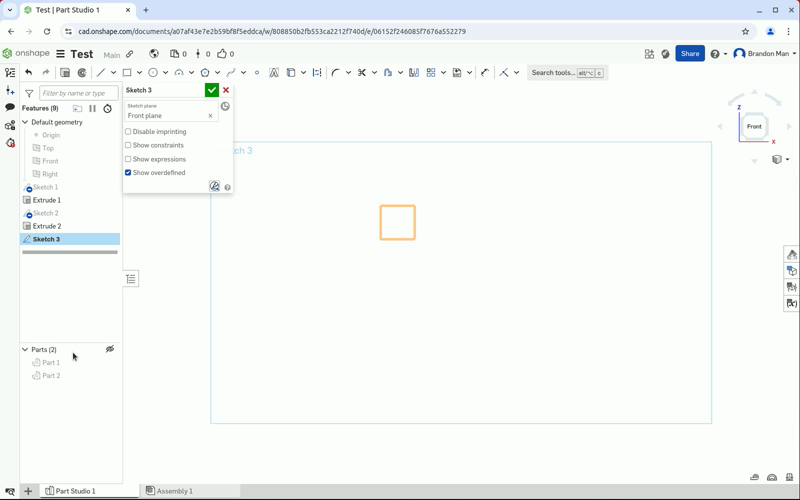
key(l)
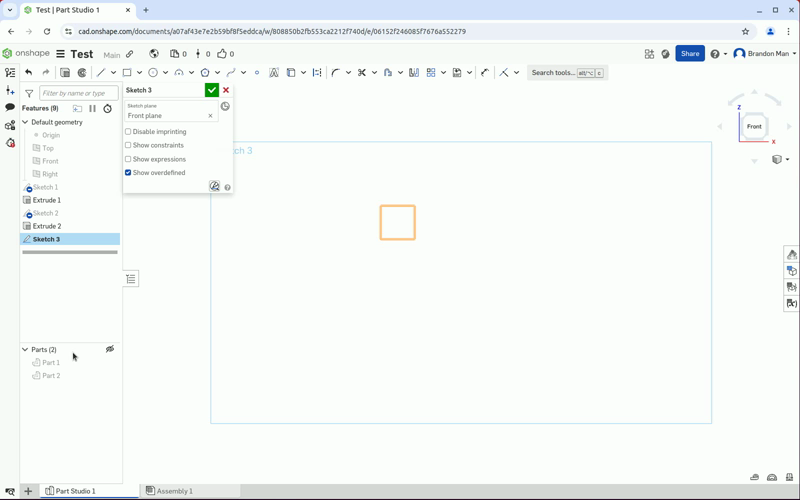
key_down(shift)
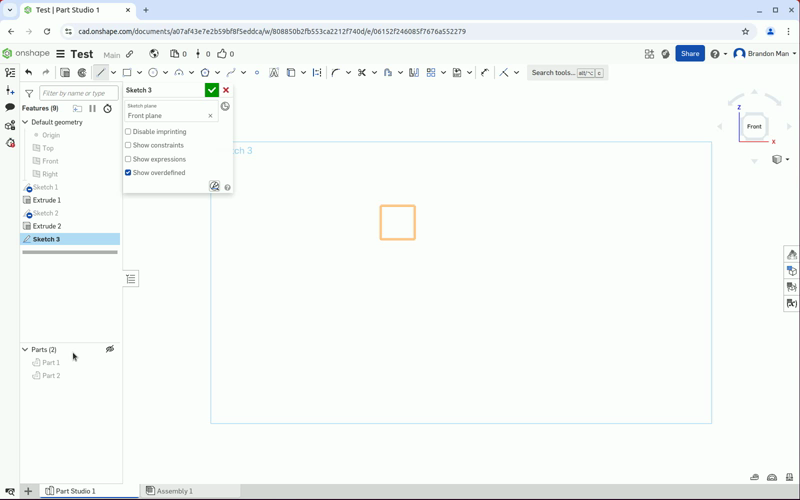
mouse_move(348, 272)
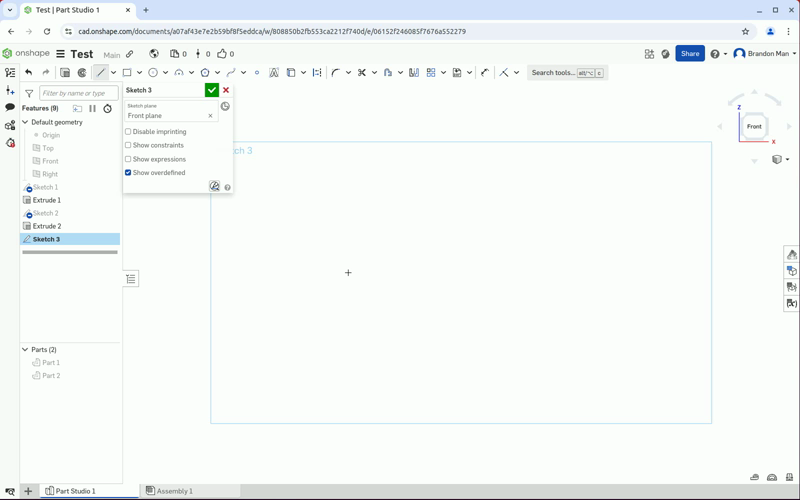
click(348, 272)
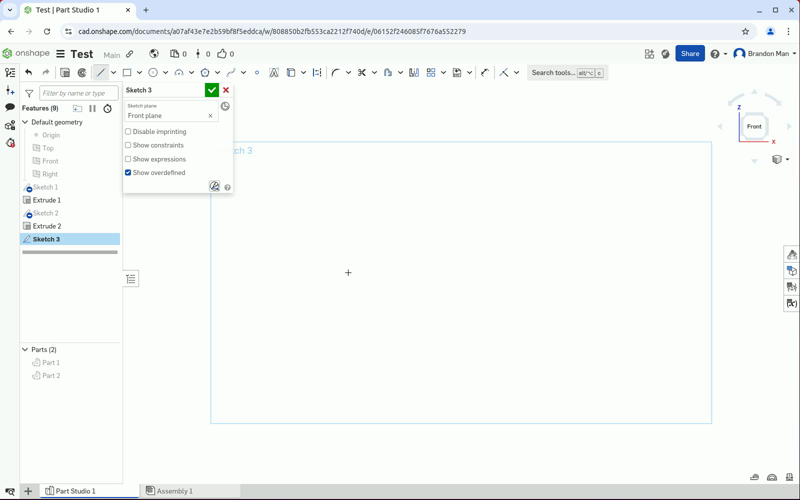
key_up(shift)
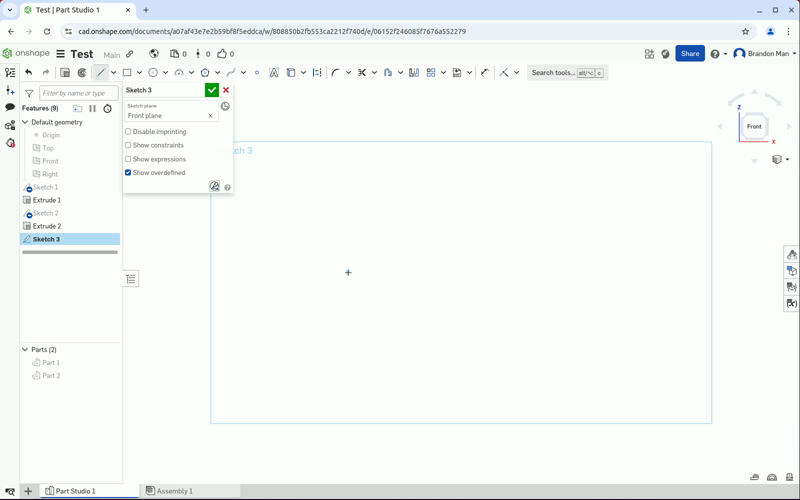
key_down(shift)
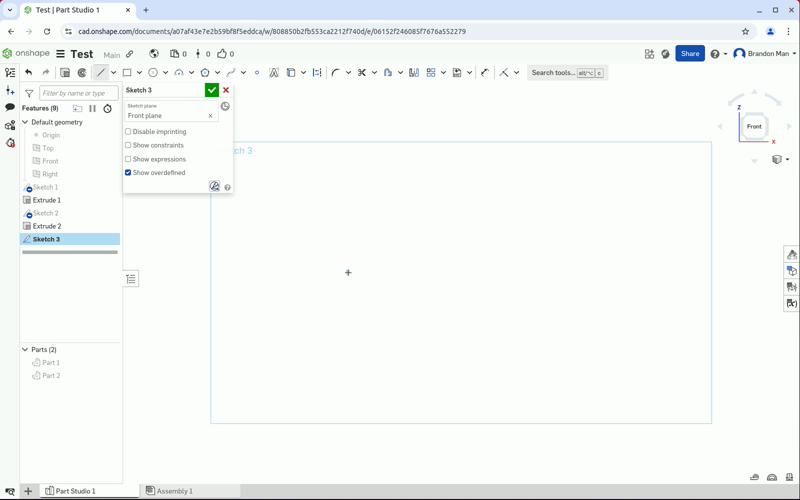
mouse_move(378, 272)
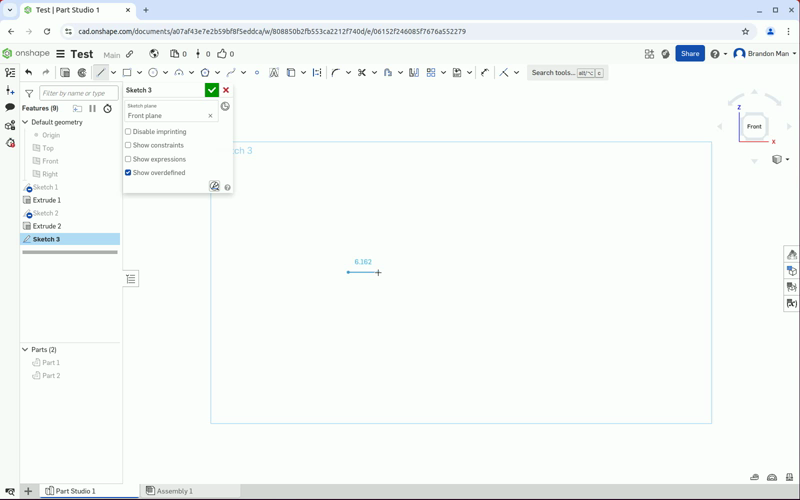
mouse_move(381, 272)
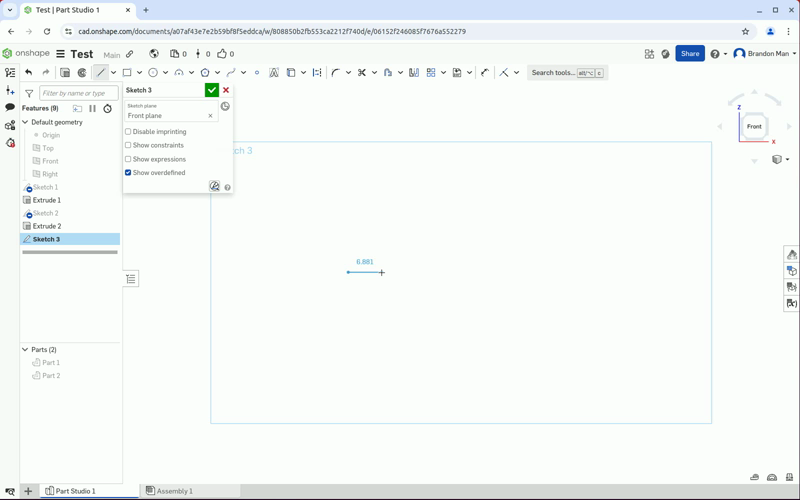
click(381, 272)
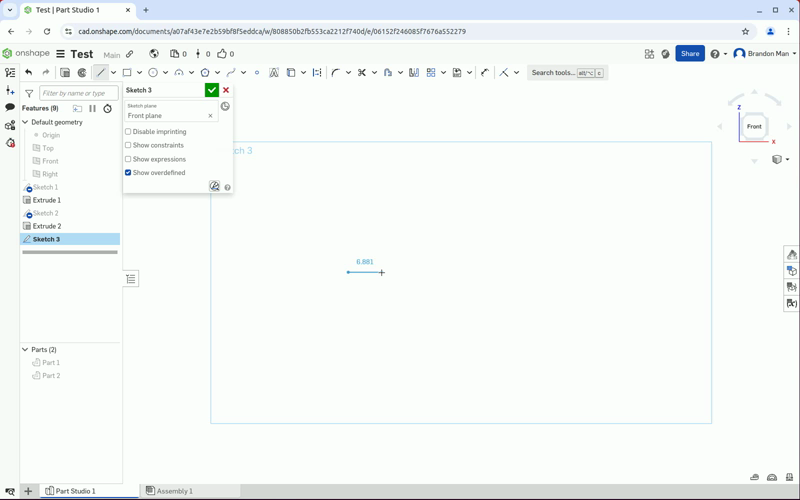
key_up(shift)
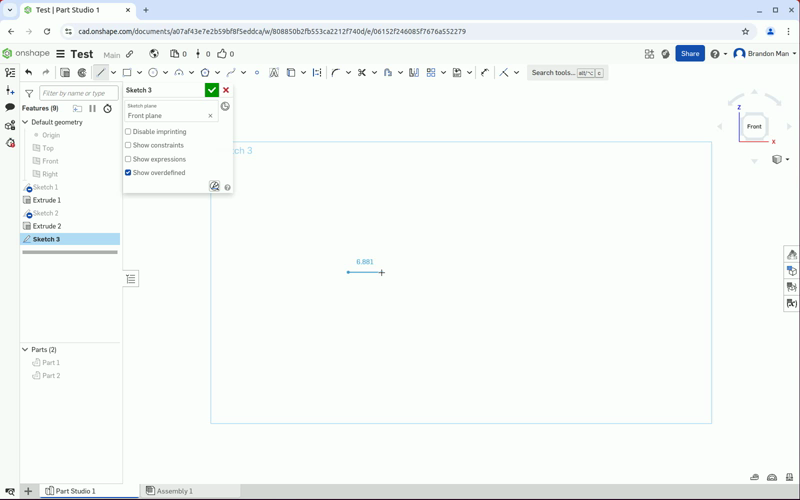
key_down(shift)
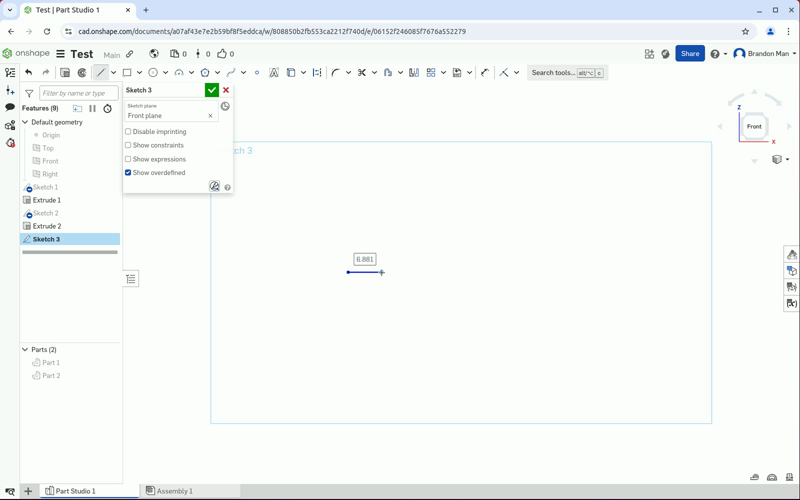
mouse_move(411, 272)
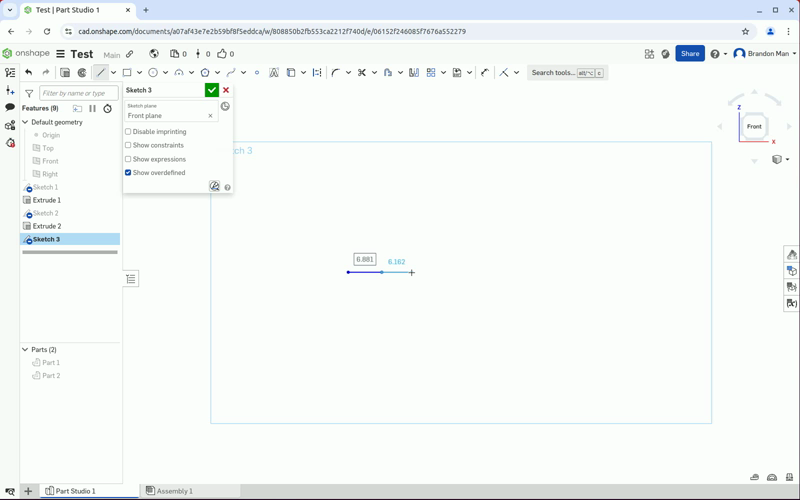
mouse_move(381, 238)
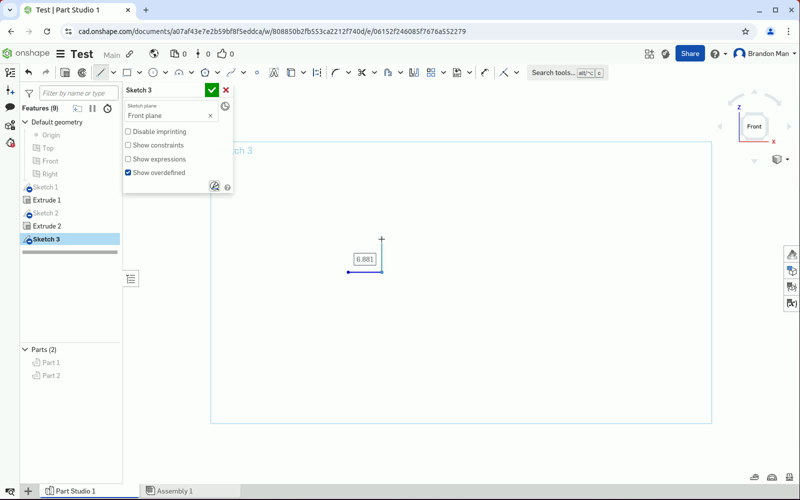
click(381, 238)
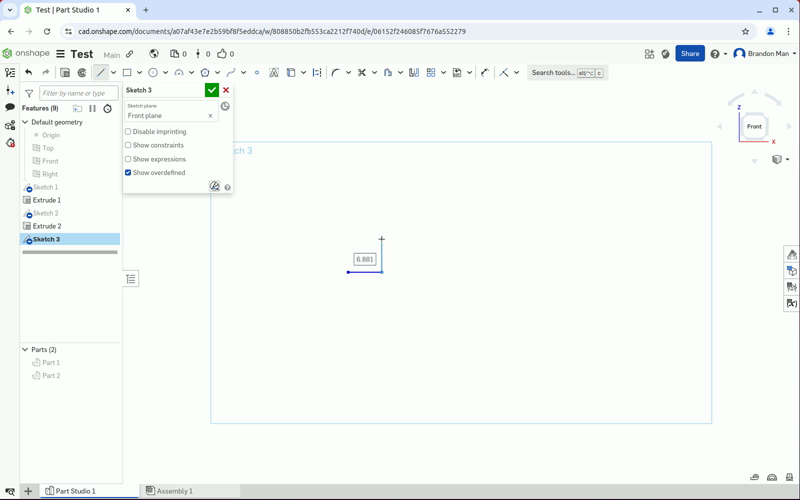
key_up(shift)
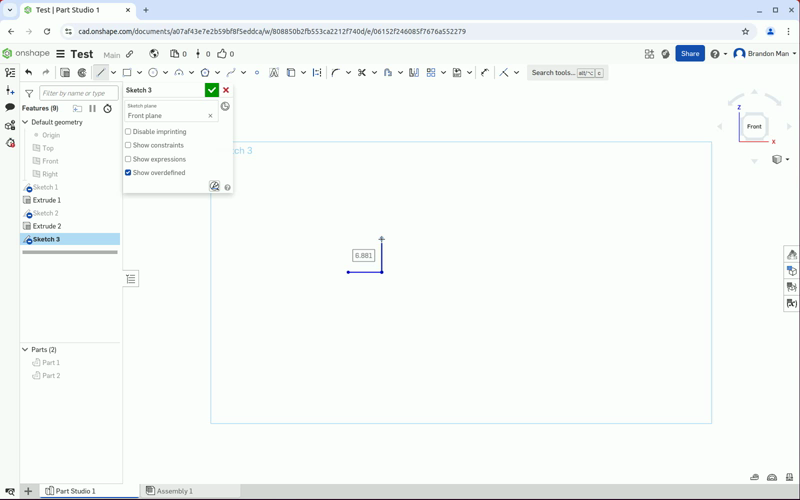
key_down(shift)
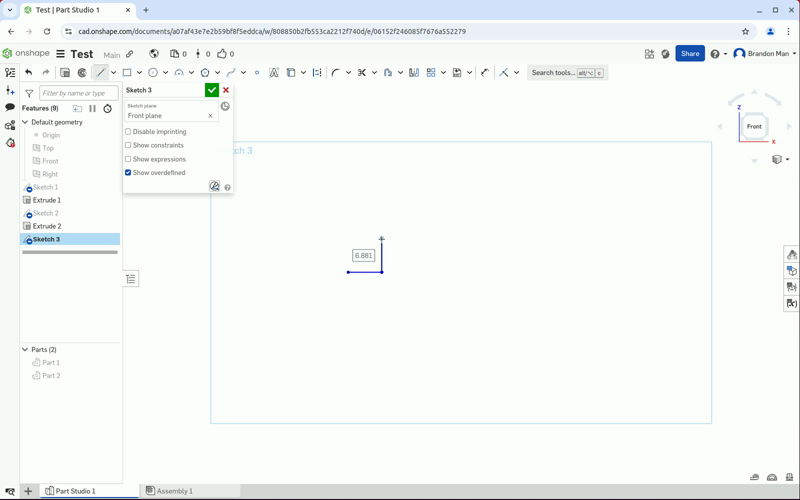
mouse_move(411, 238)
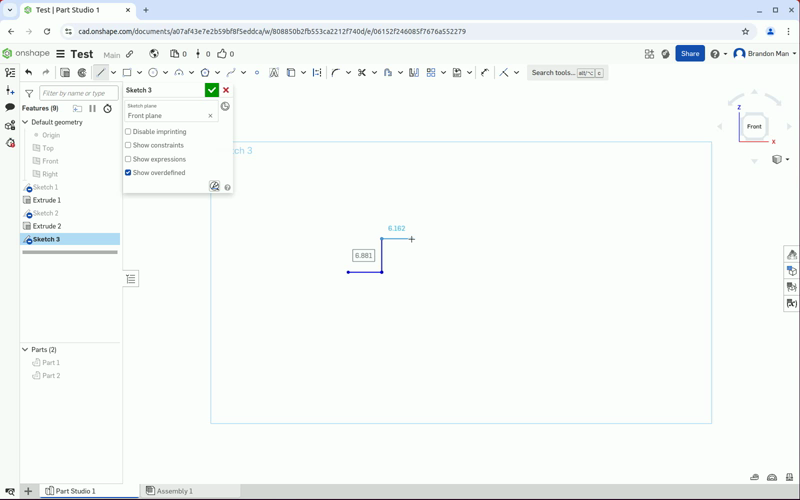
mouse_move(348, 238)
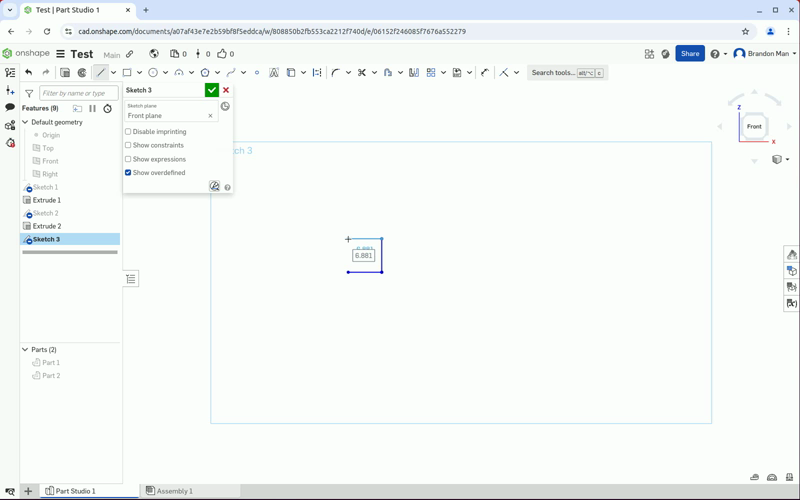
click(348, 238)
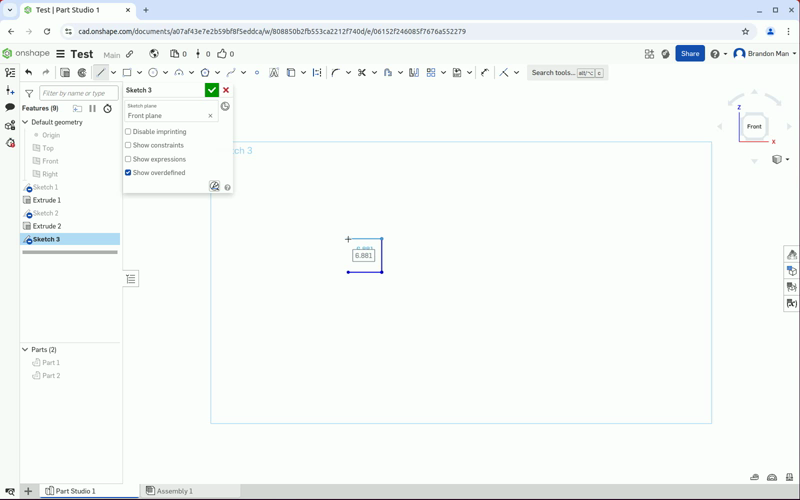
key_up(shift)
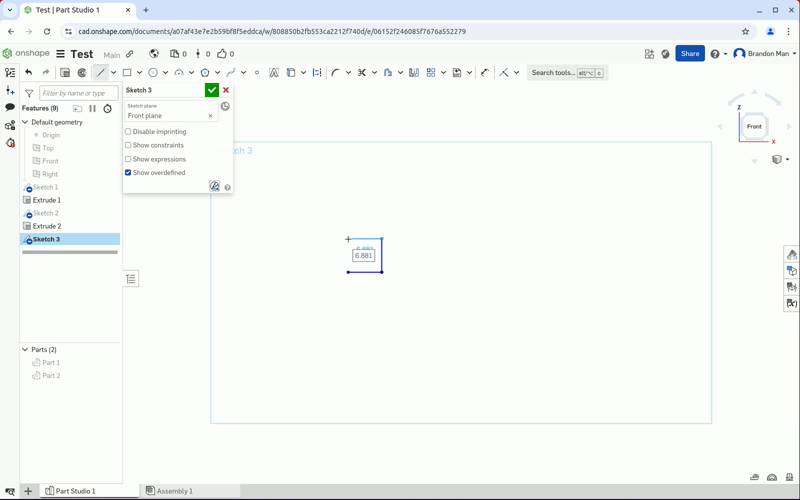
mouse_move(378, 238)
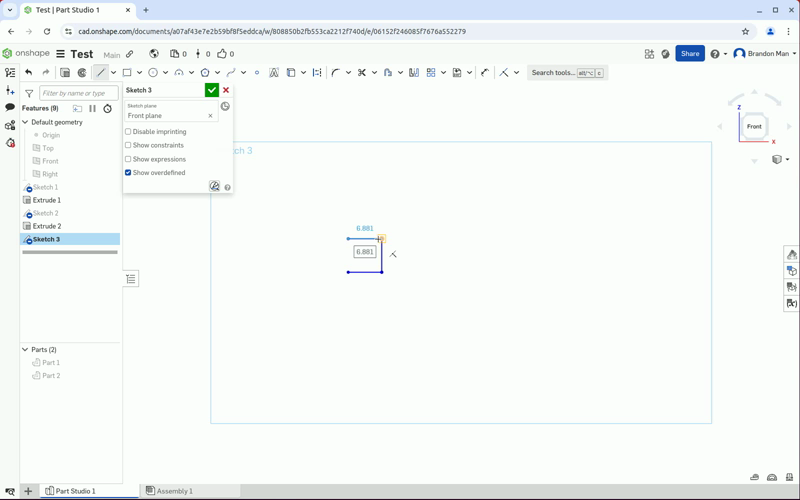
key_down(shift)
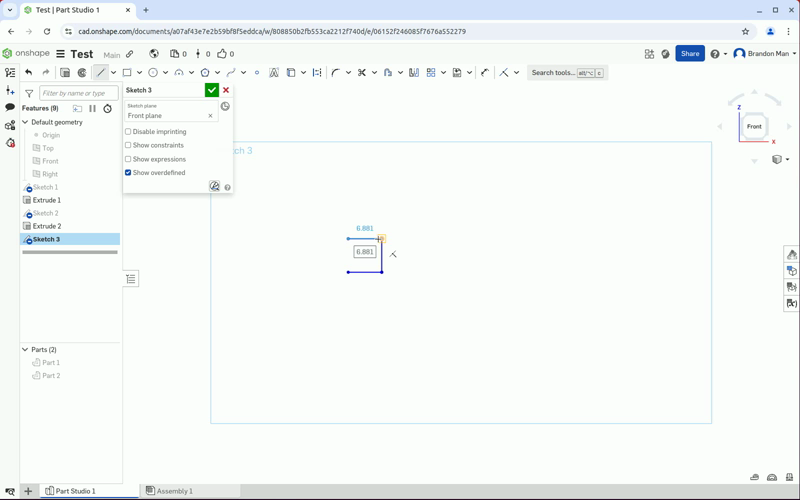
mouse_move(348, 272)
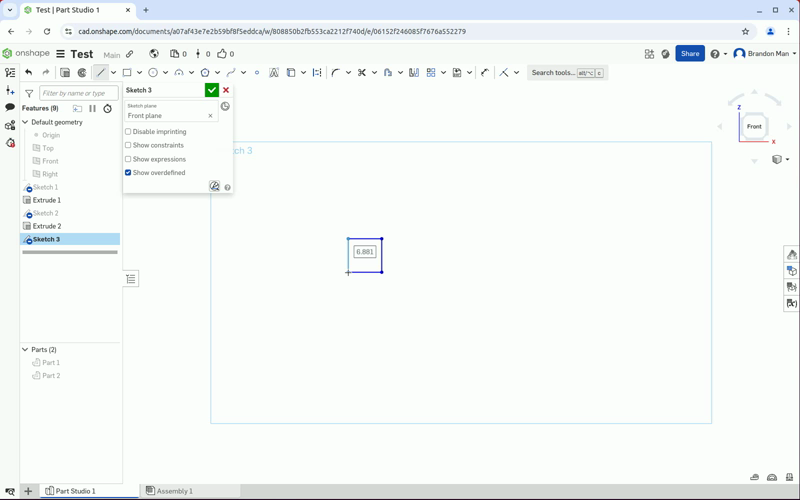
key_up(shift)
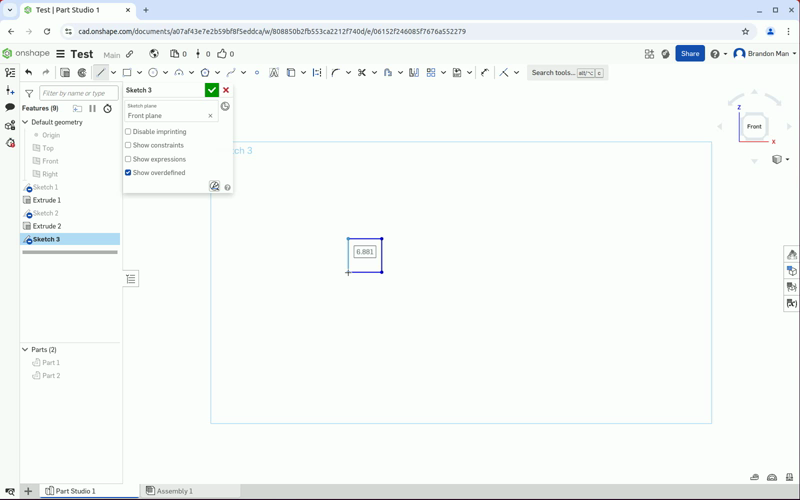
click(348, 272)
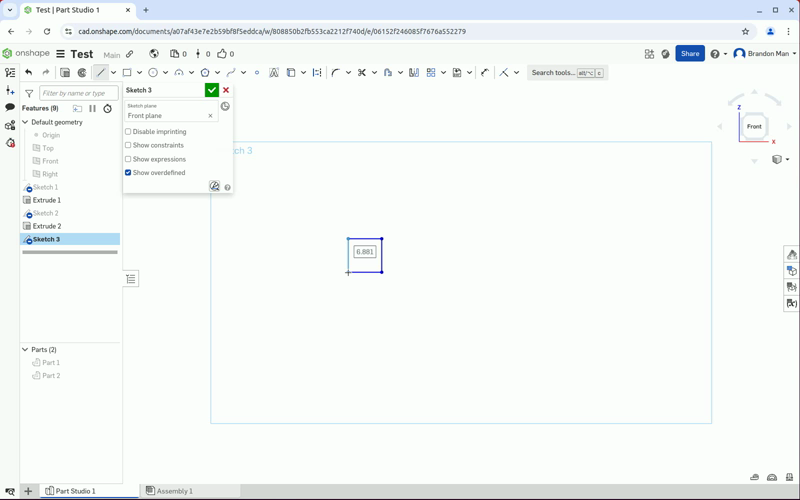
key(esc)
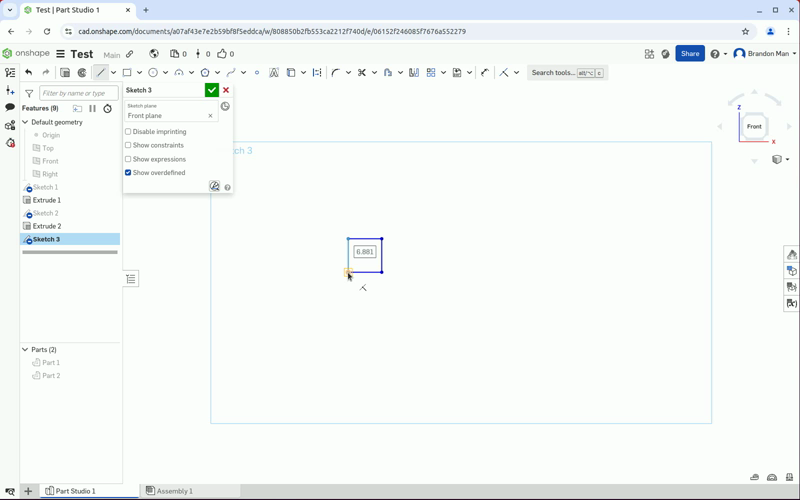
mouse_move(358, 243)
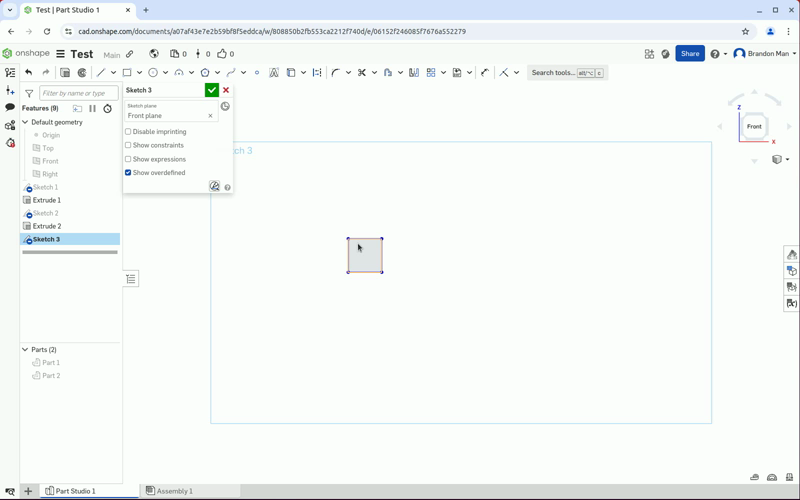
scroll(6)
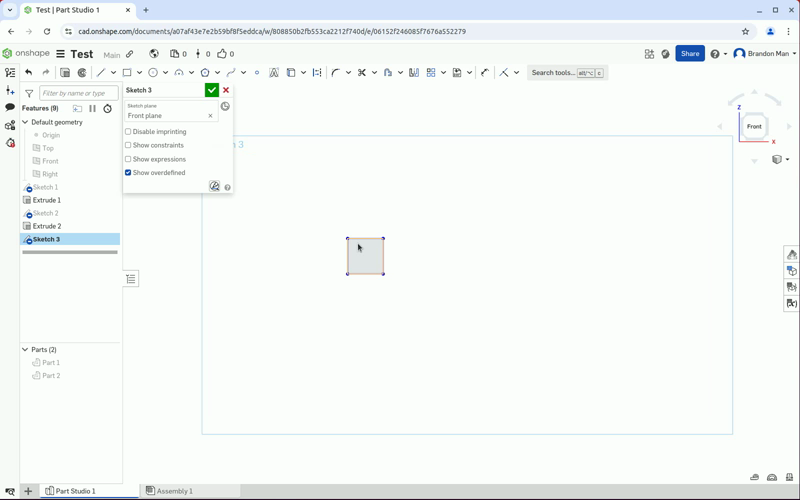
scroll(6)
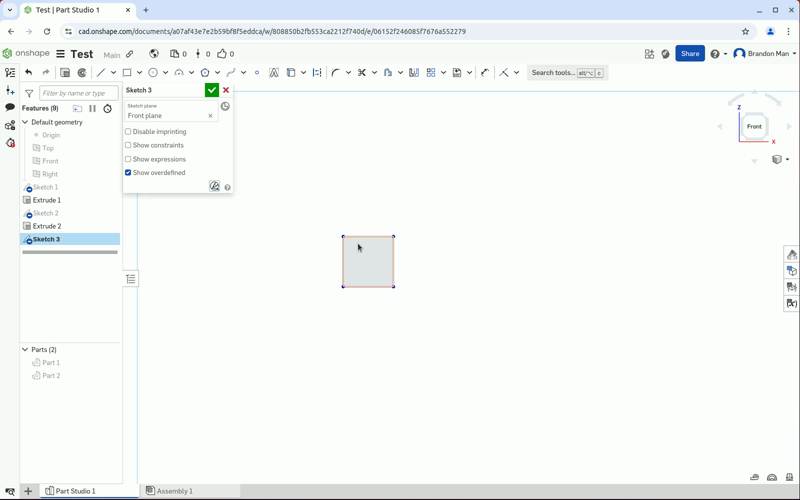
scroll(6)
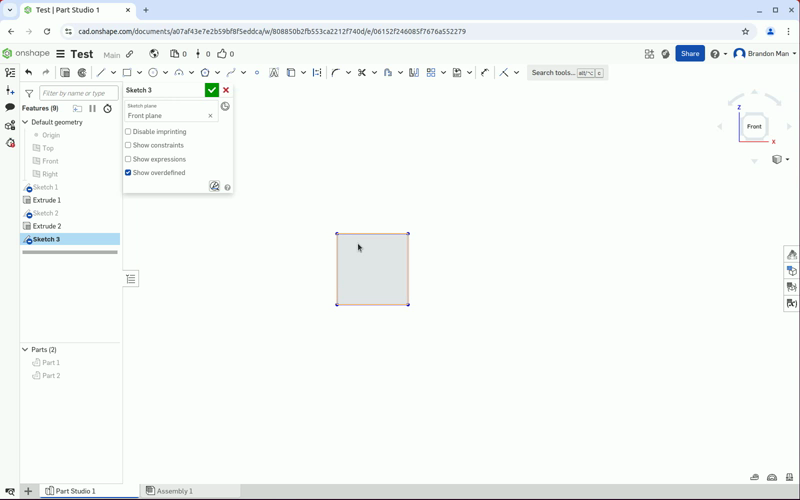
scroll(6)
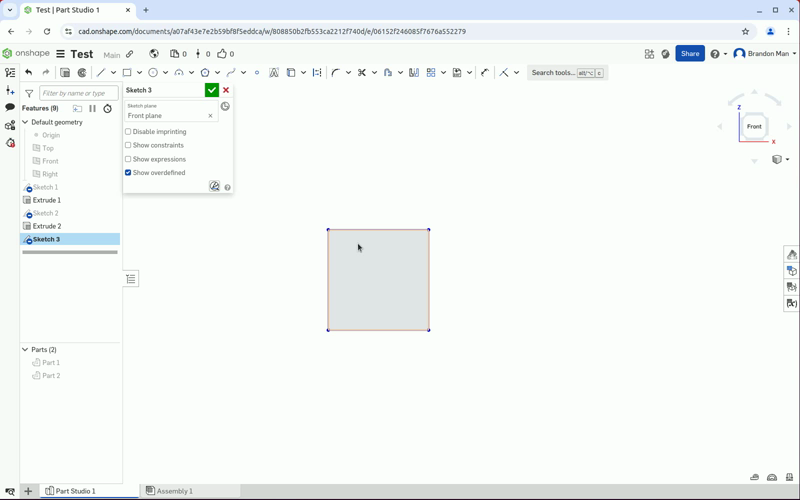
scroll(6)
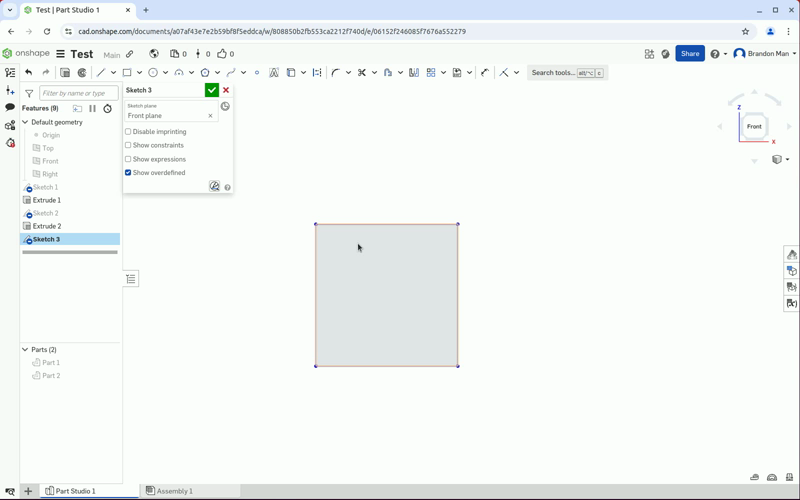
scroll(6)
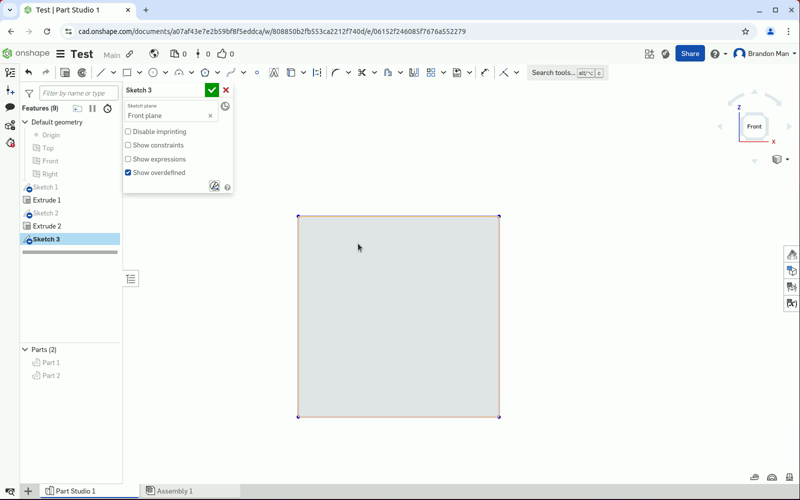
scroll(6)
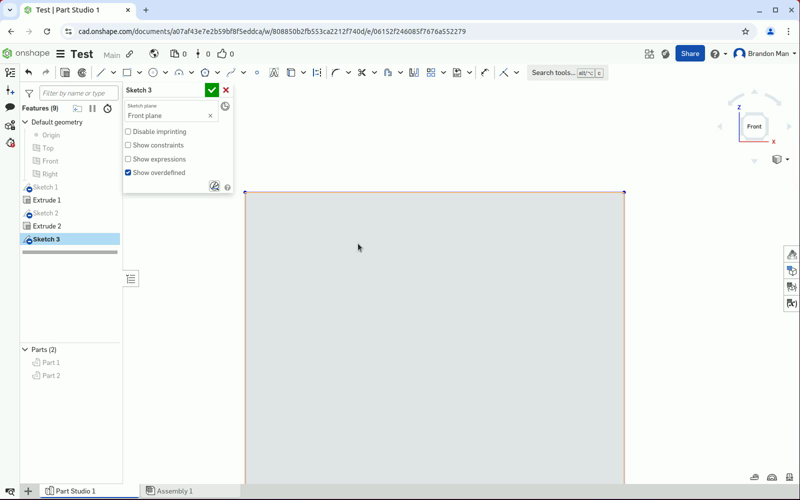
click(358, 243)
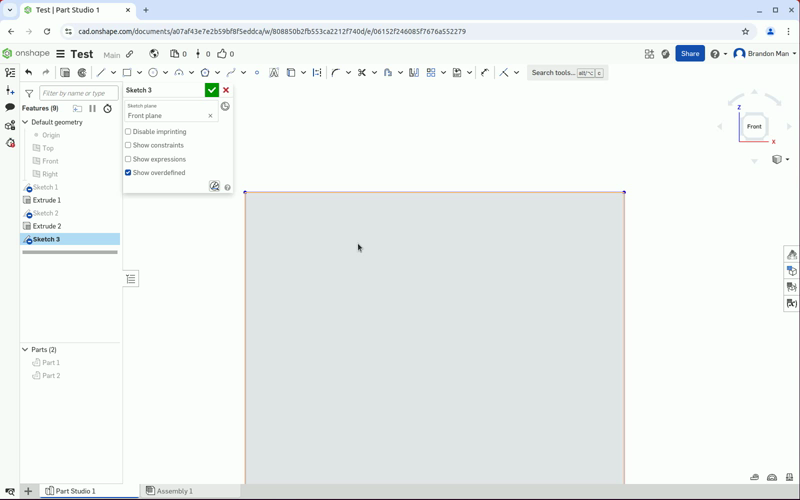
scroll(-6)
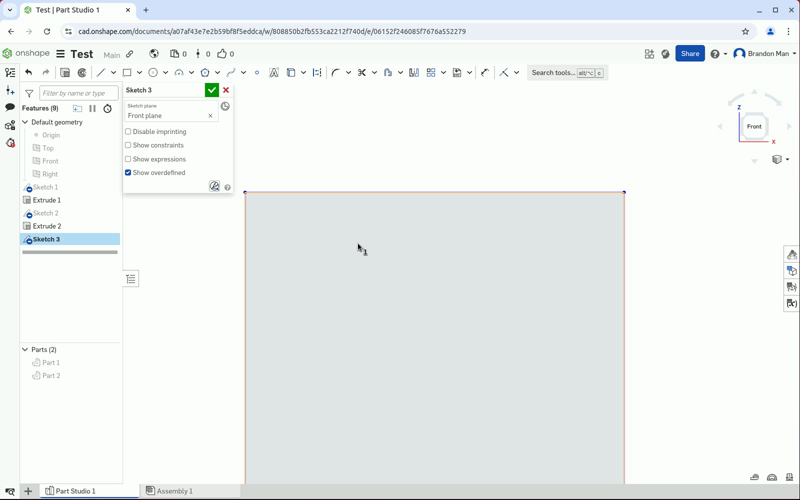
scroll(-6)
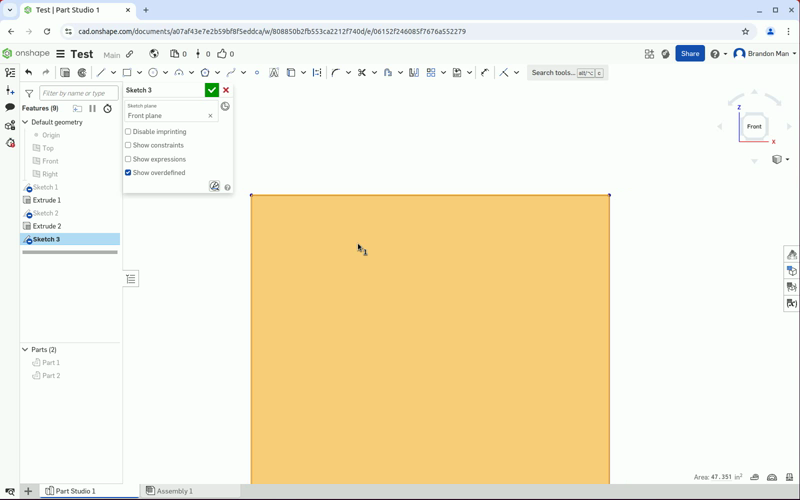
scroll(-6)
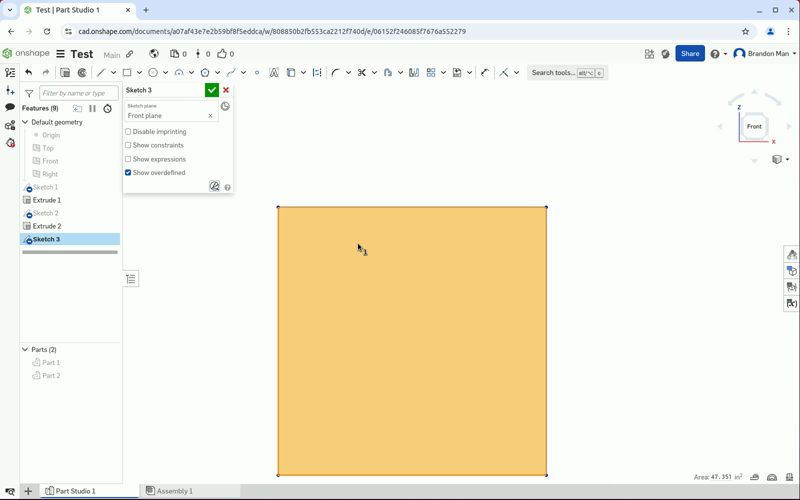
scroll(-6)
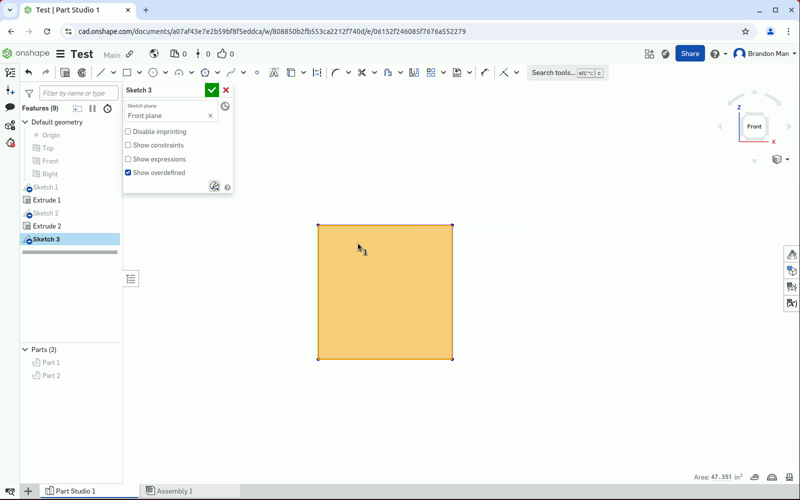
scroll(-6)
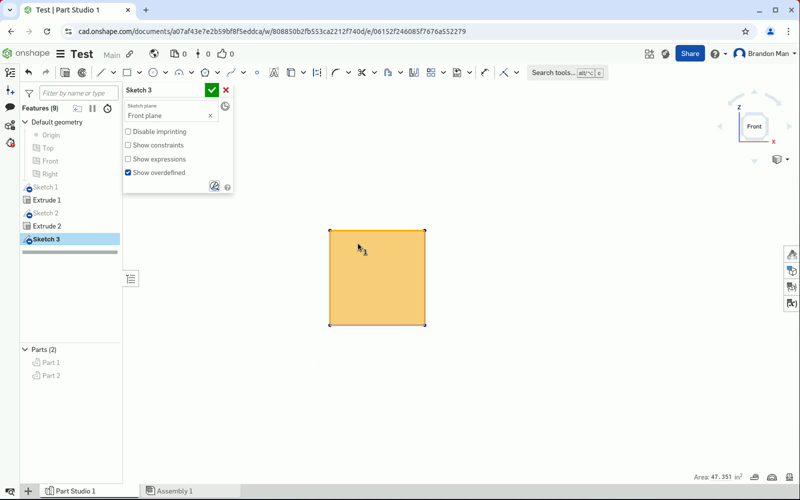
scroll(-6)
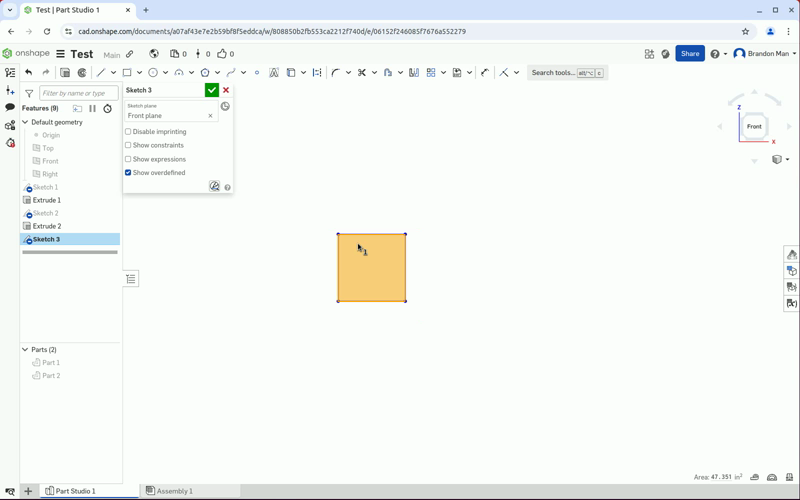
scroll(-6)
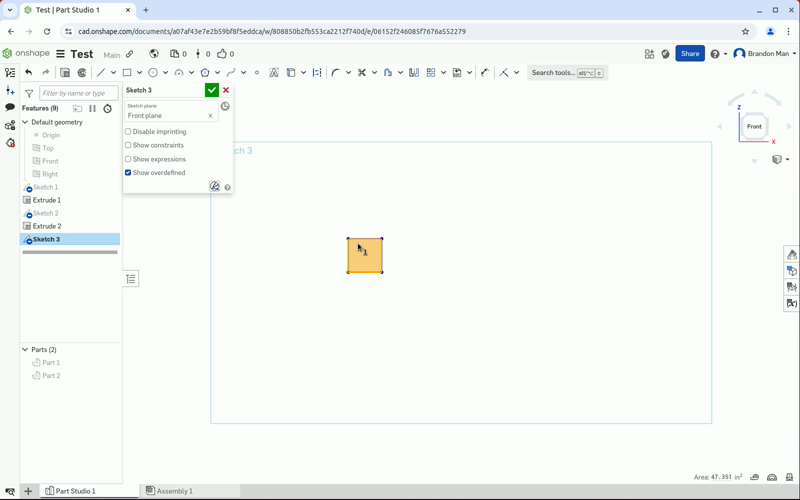
mouse_move(73, 352)
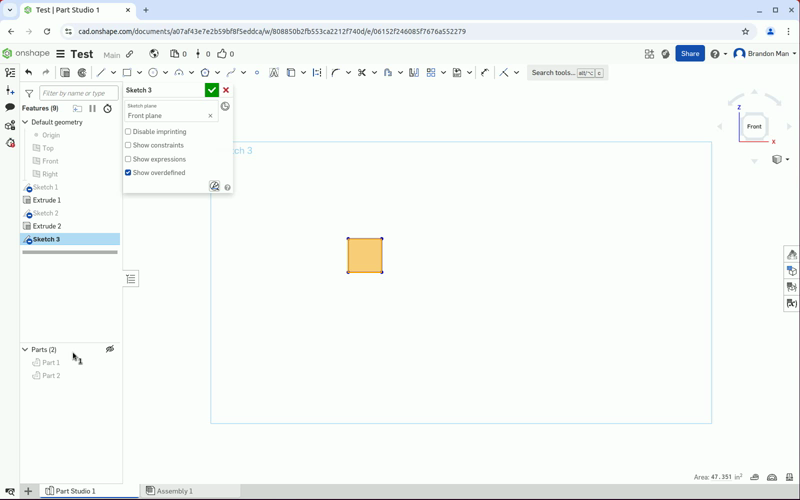
key(shift+y)
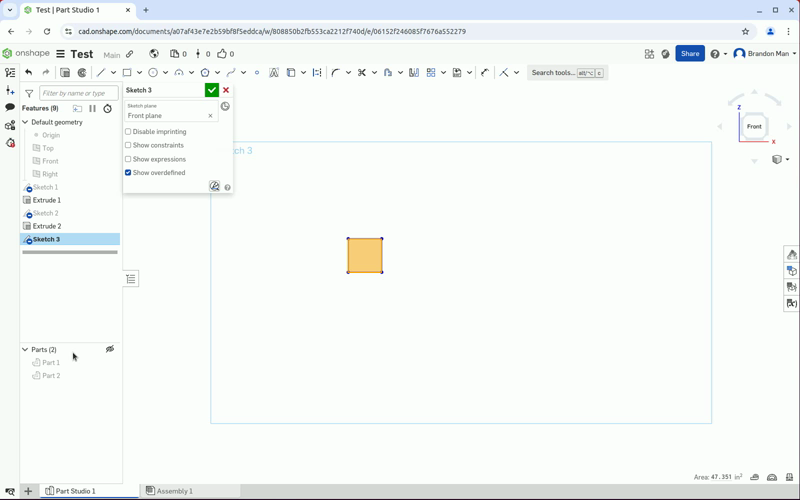
key(shift+e)
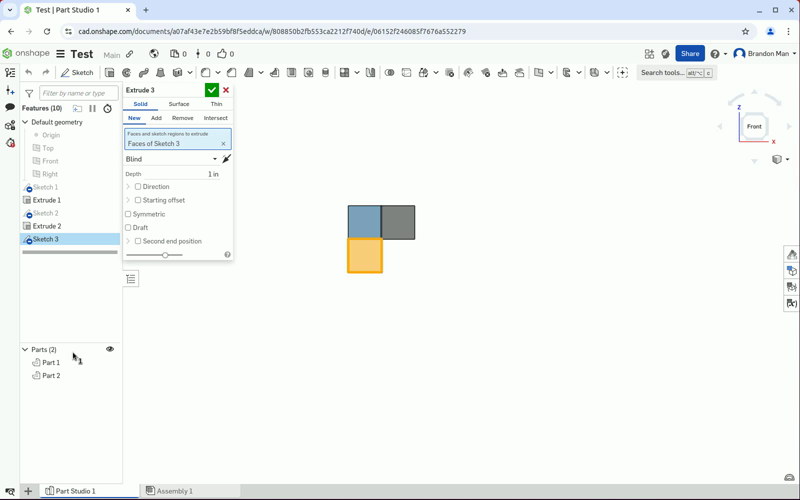
mouse_move(143, 106)
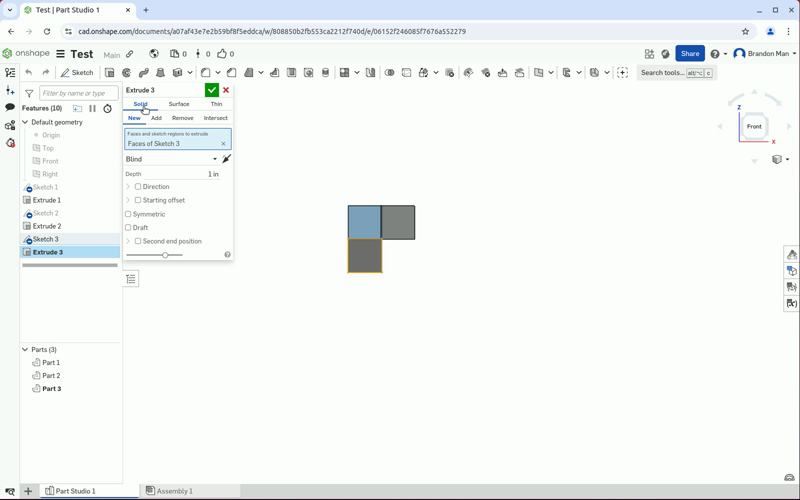
click(143, 106)
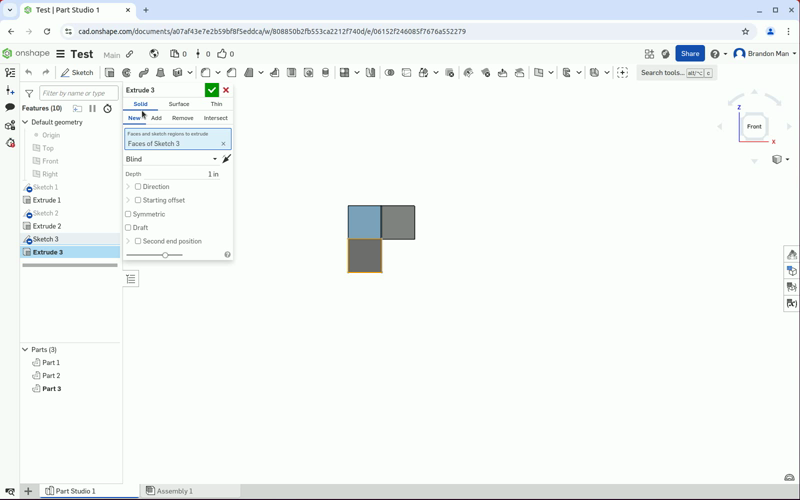
mouse_move(137, 120)
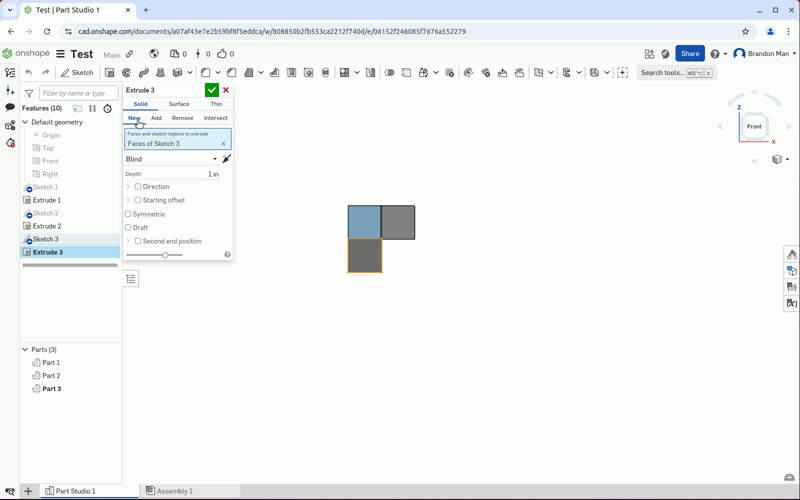
click(137, 120)
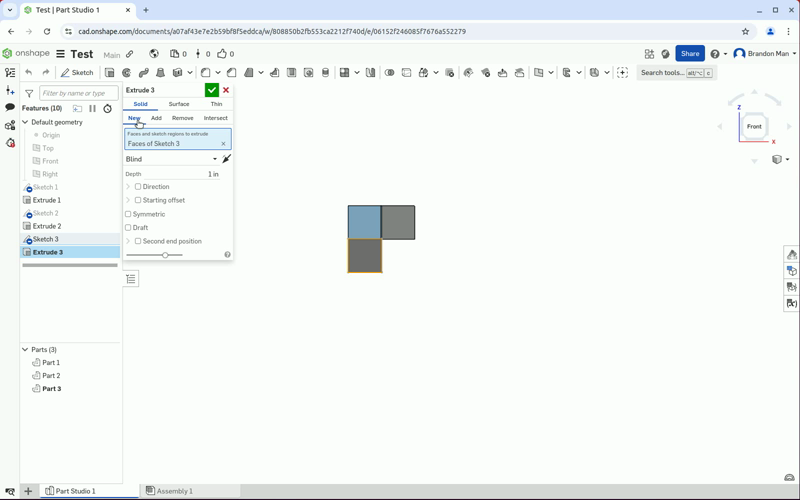
key(tab, 4)
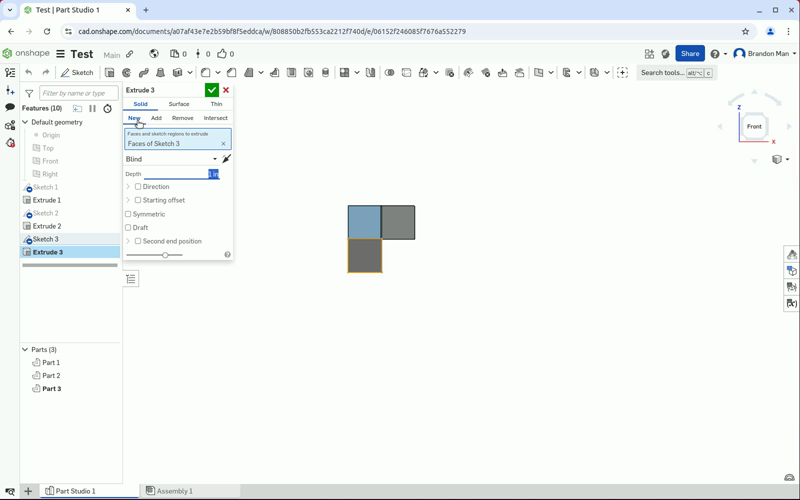
text(6.74)
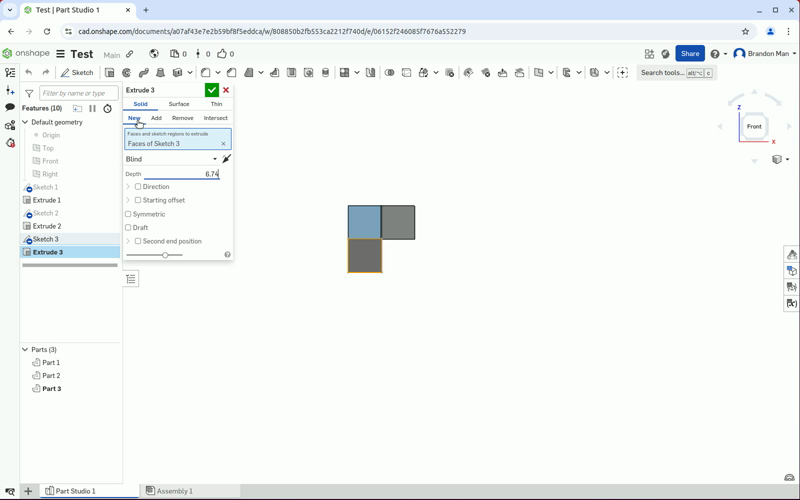
key(enter)
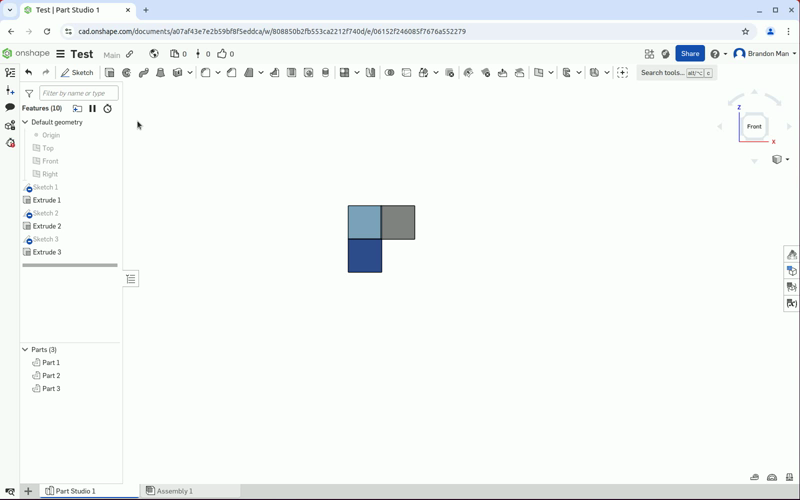
key(shift+h)
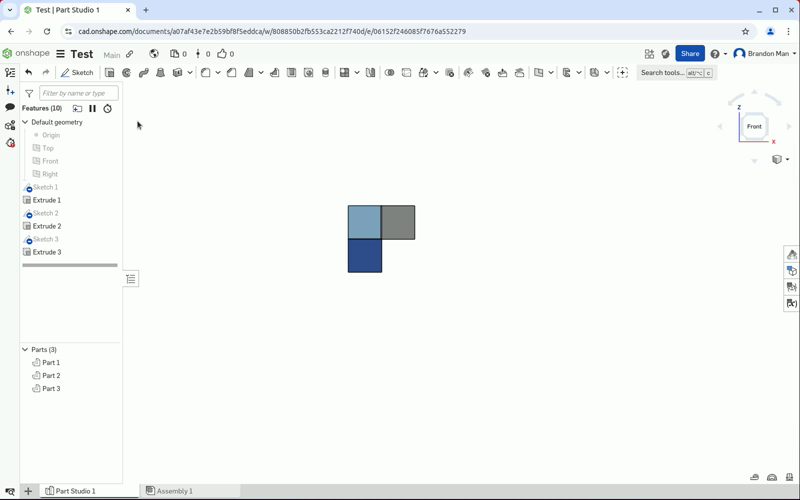
key(shift+h)
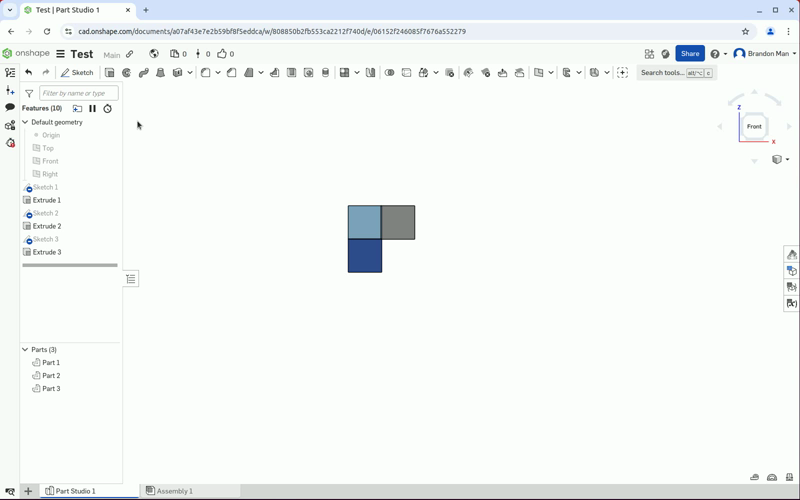
mouse_move(73, 189)
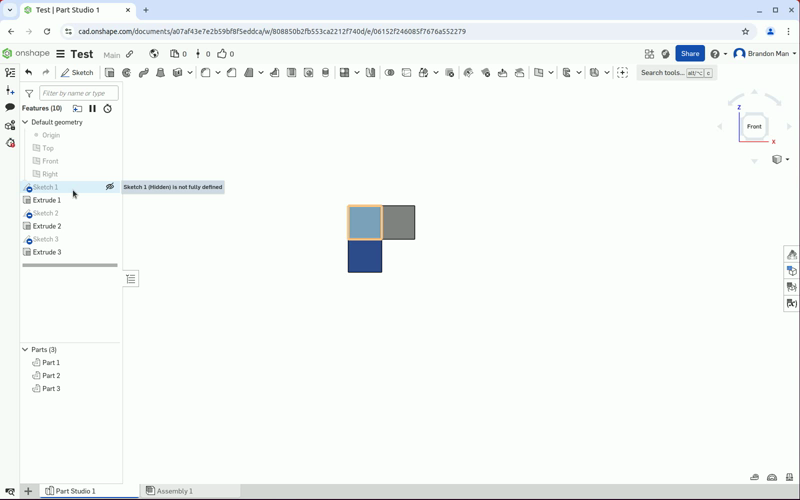
click(73, 189)
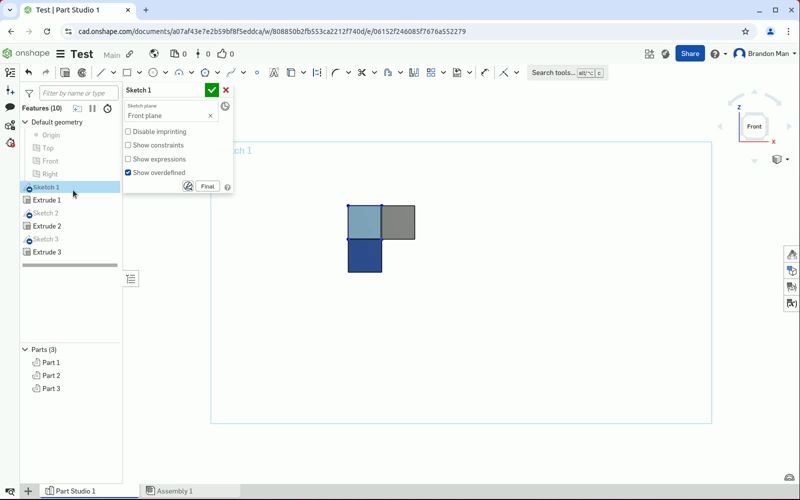
mouse_move(229, 92)
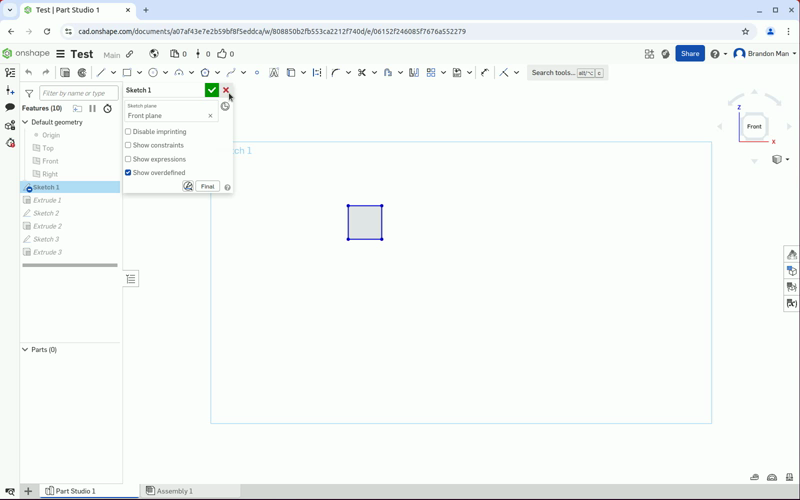
click(229, 92)
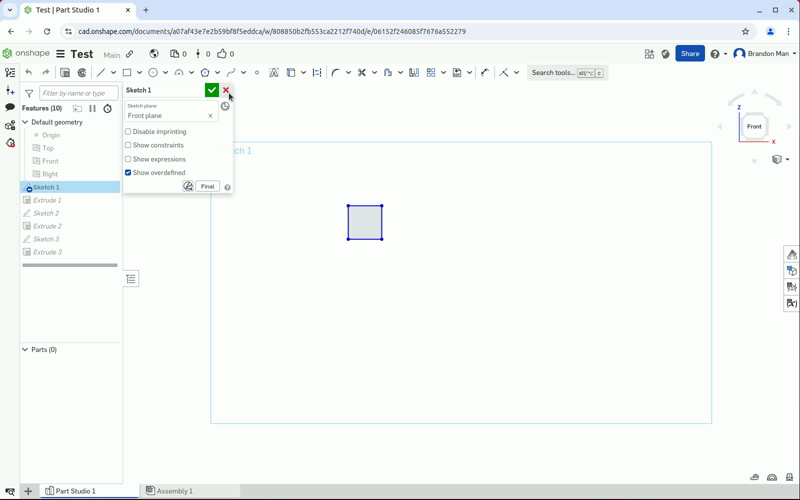
key(shift+s)
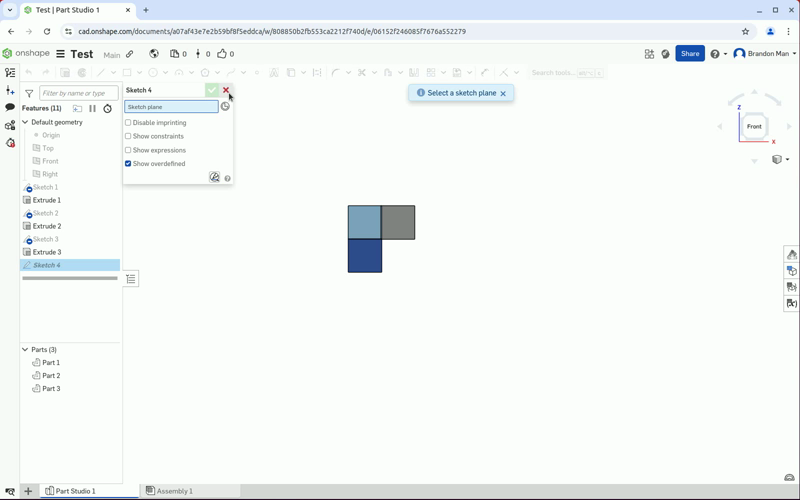
mouse_move(73, 163)
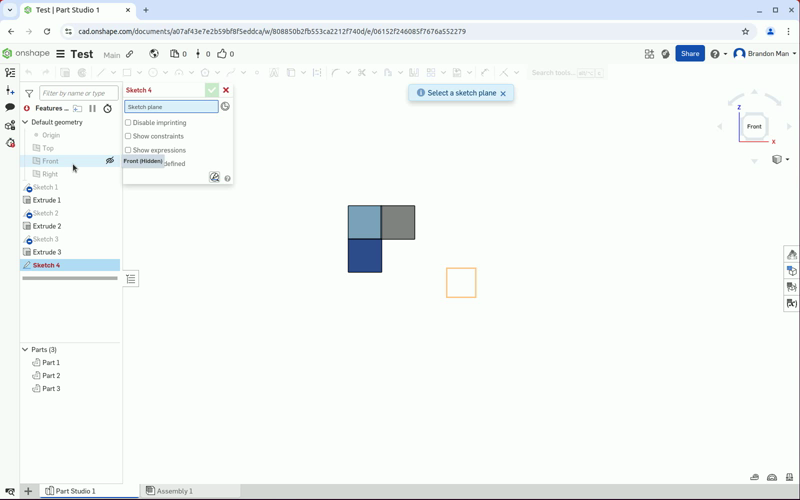
click(73, 163)
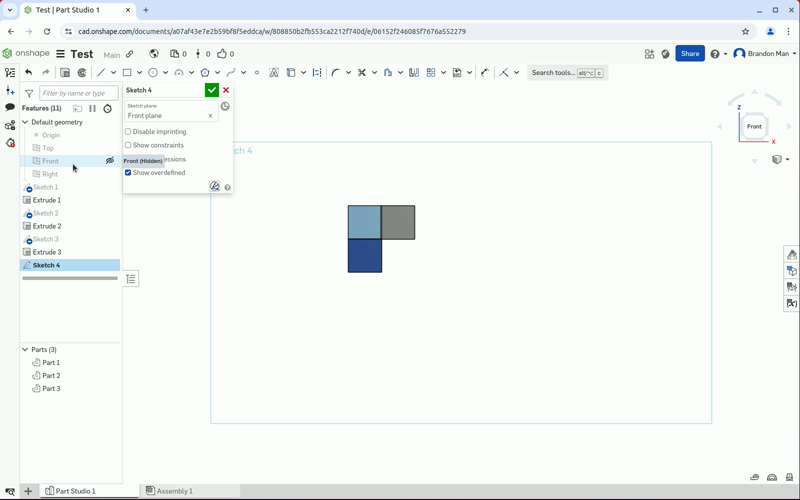
mouse_move(73, 352)
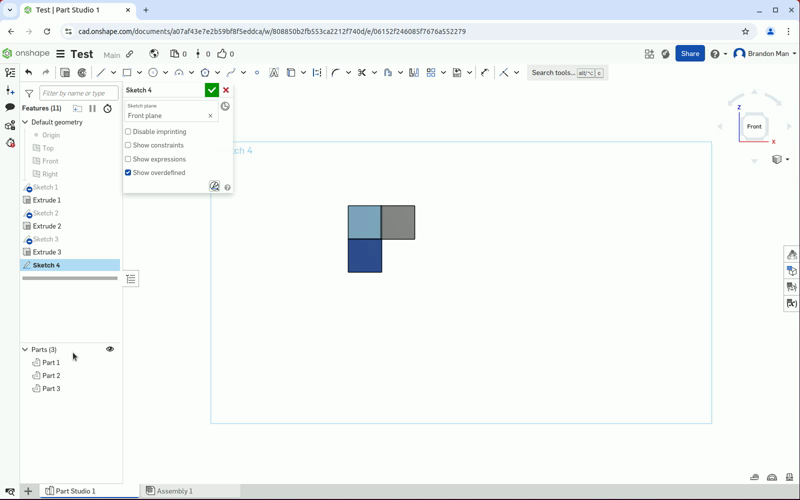
key(y)
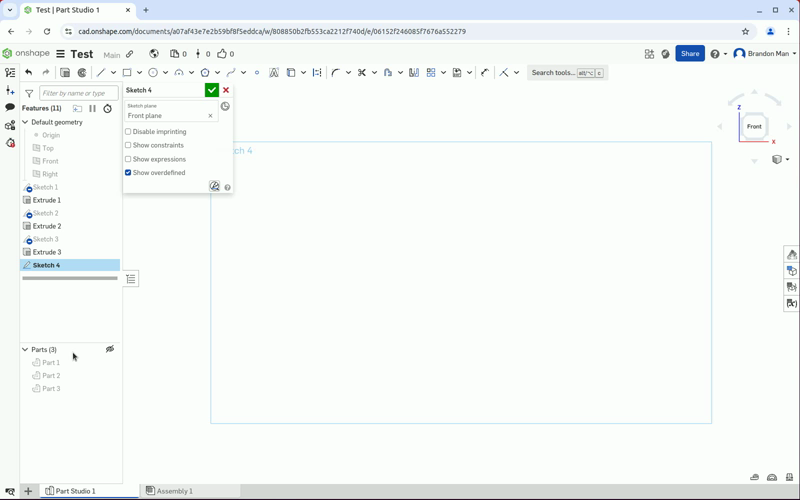
key(l)
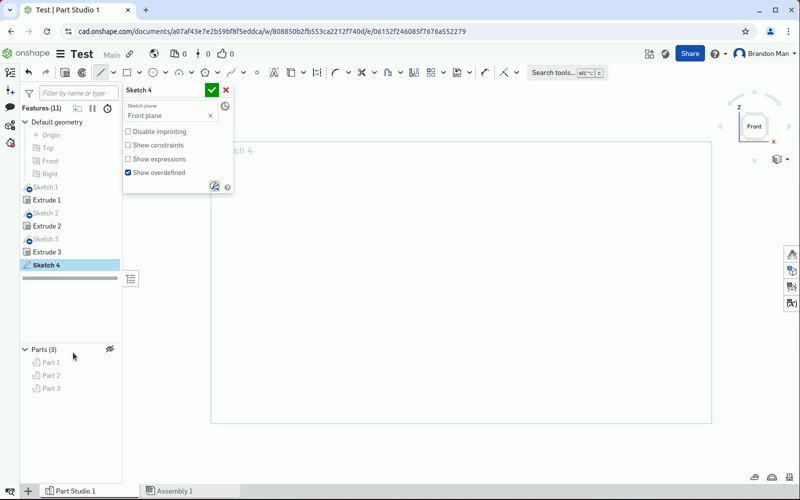
key_down(shift)
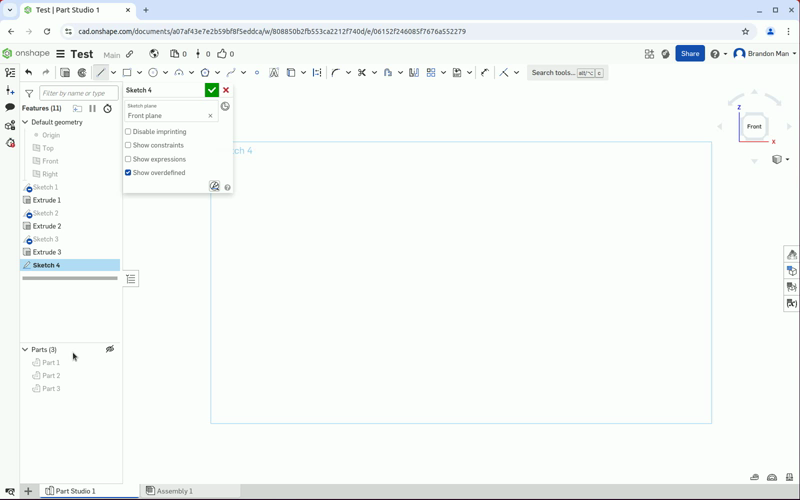
mouse_move(348, 305)
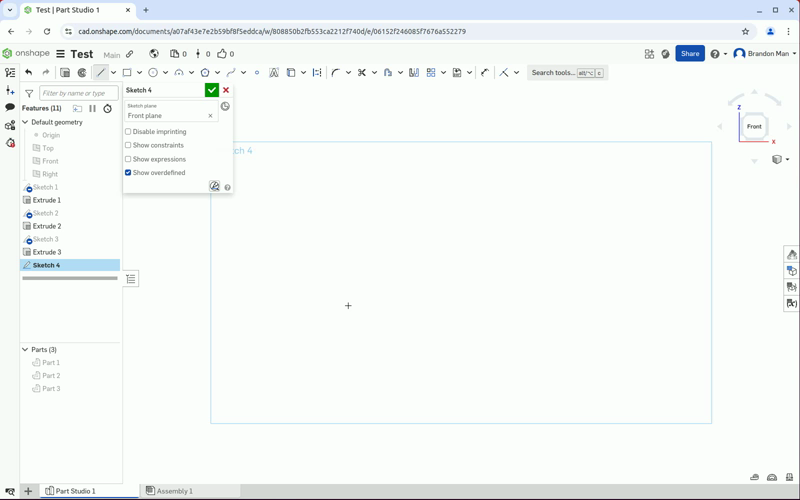
click(348, 305)
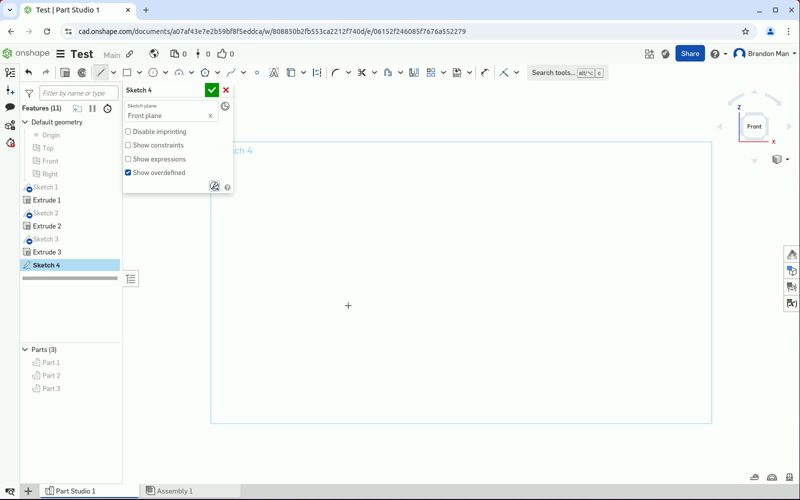
key_up(shift)
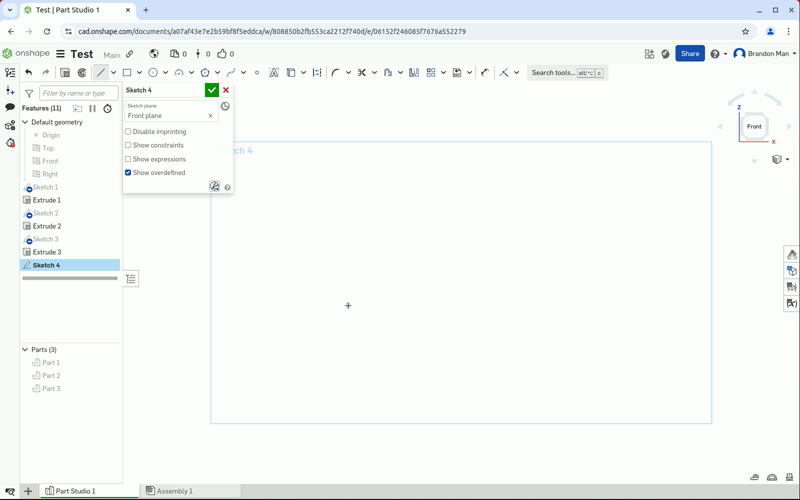
key_down(shift)
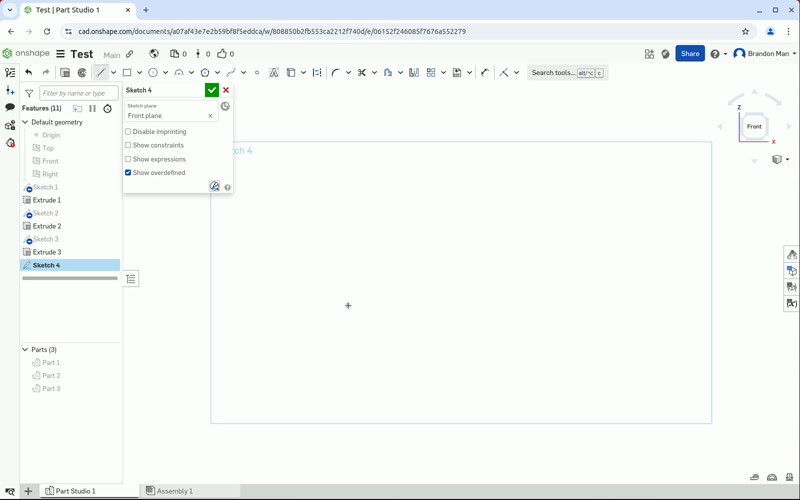
mouse_move(378, 305)
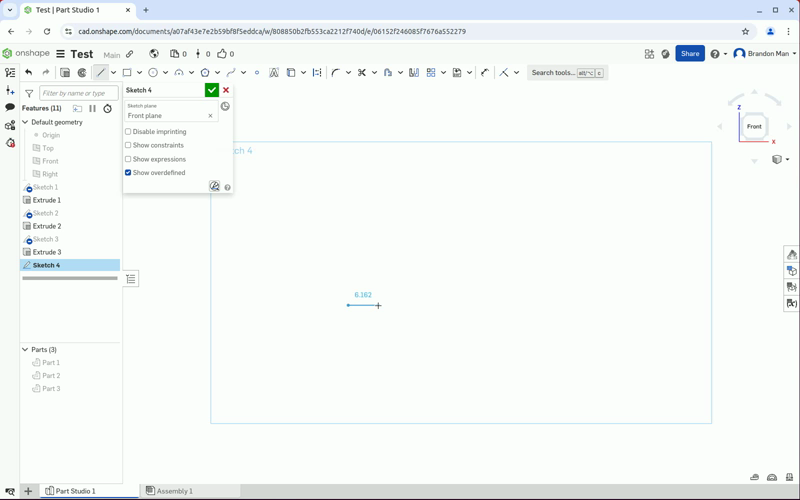
mouse_move(381, 305)
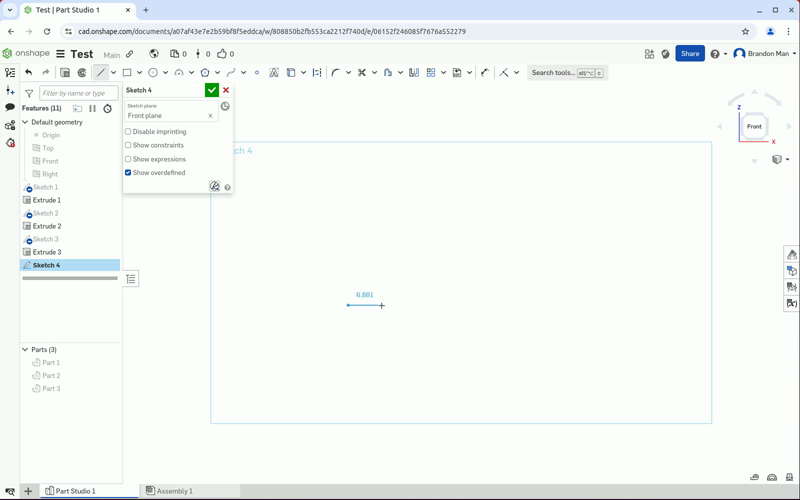
click(381, 305)
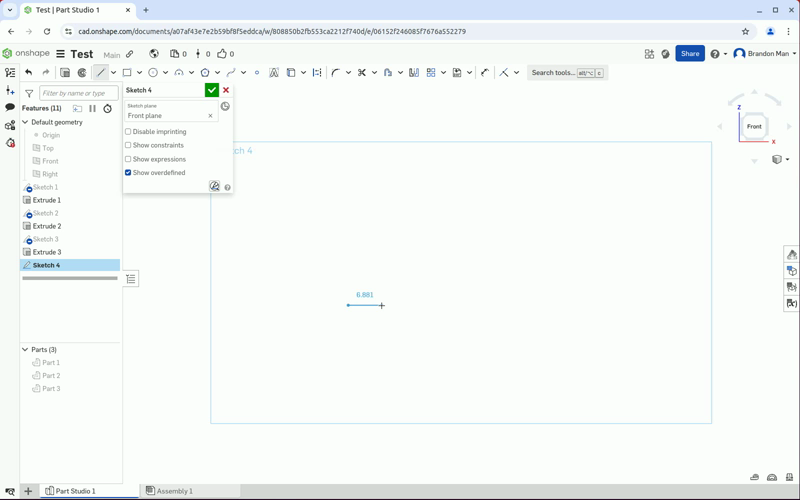
key_up(shift)
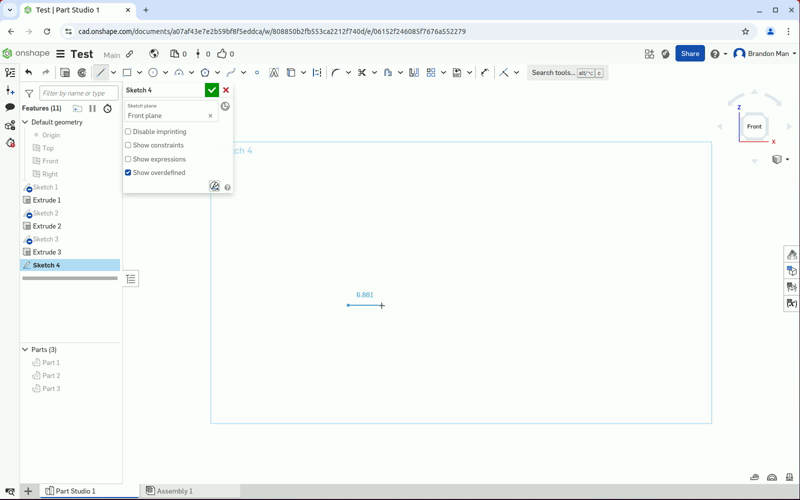
key_down(shift)
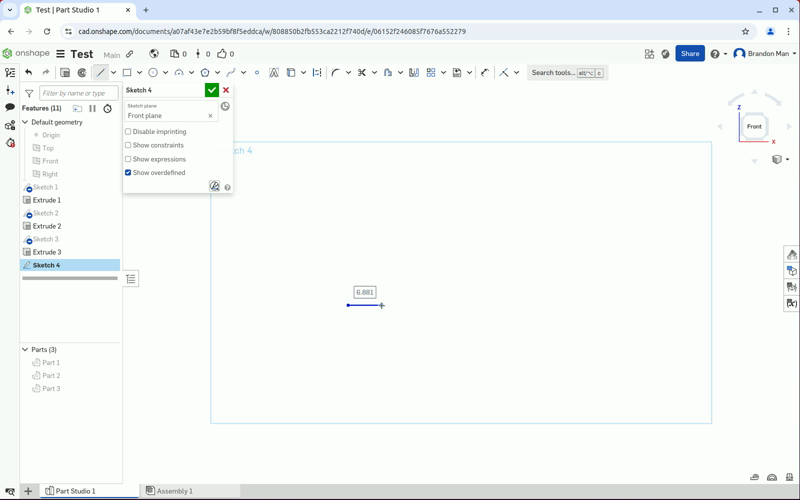
mouse_move(411, 305)
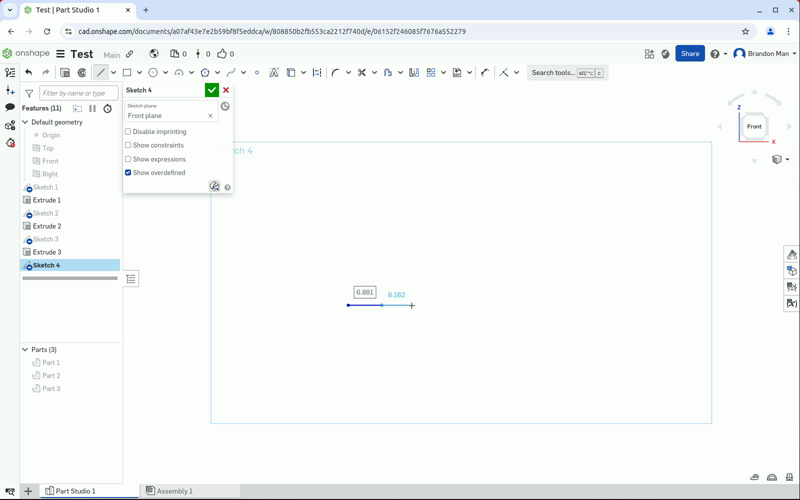
mouse_move(381, 271)
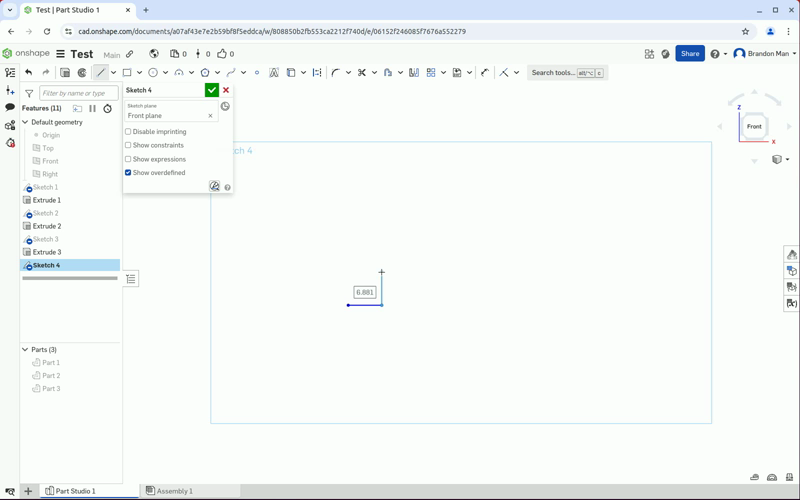
click(381, 271)
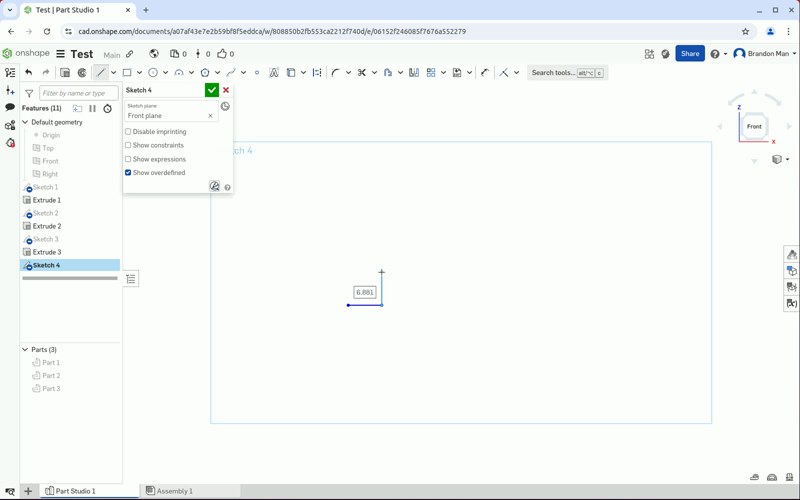
key_up(shift)
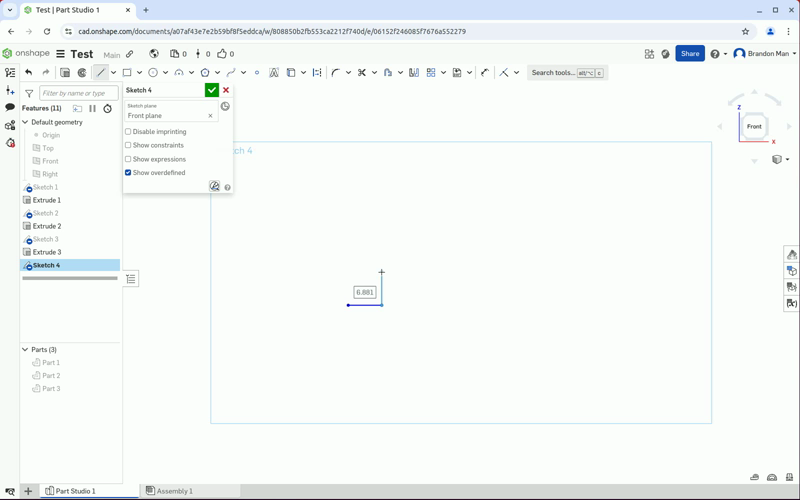
key_down(shift)
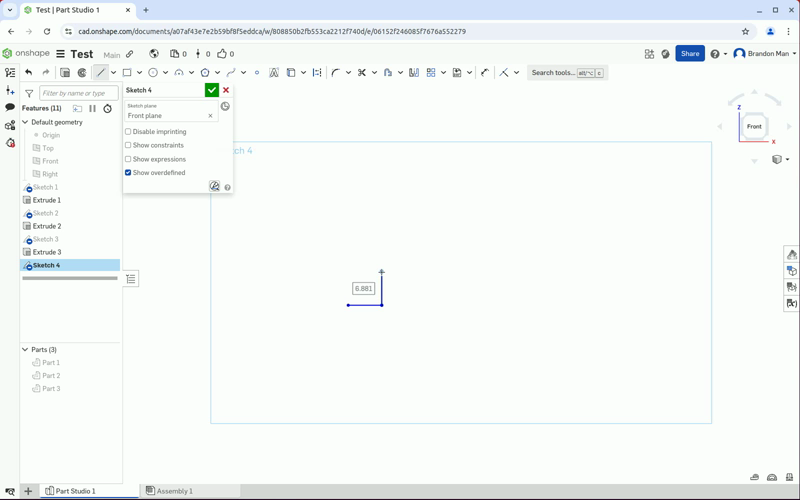
mouse_move(411, 271)
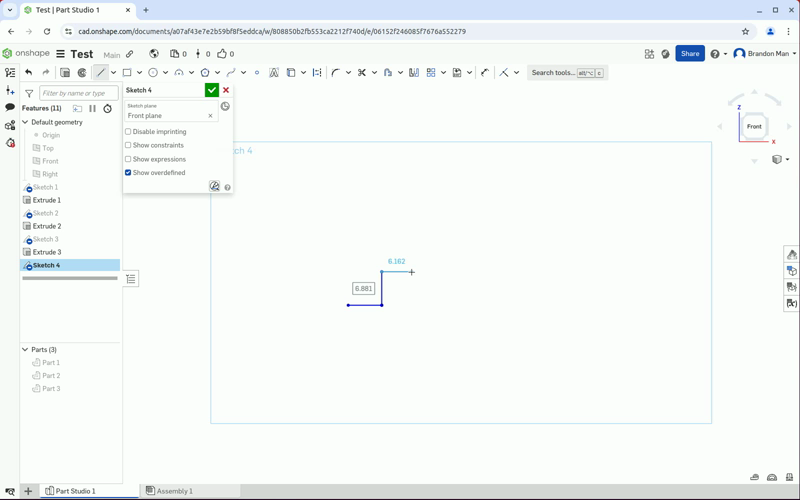
mouse_move(348, 271)
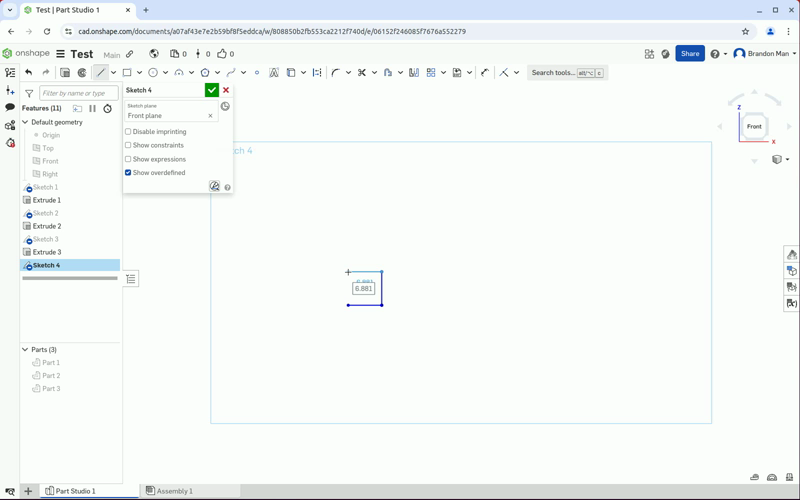
click(348, 271)
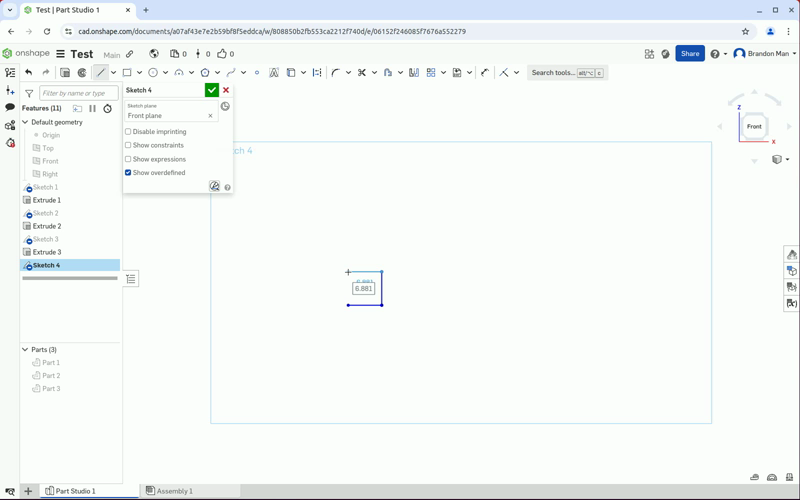
key_up(shift)
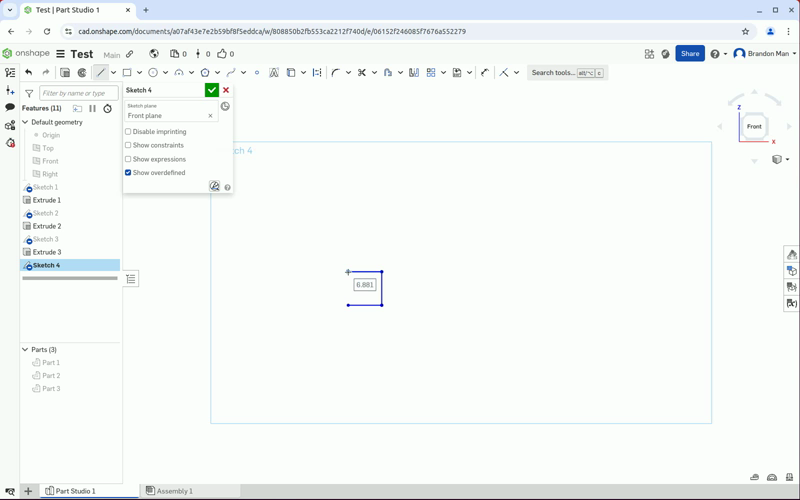
mouse_move(378, 271)
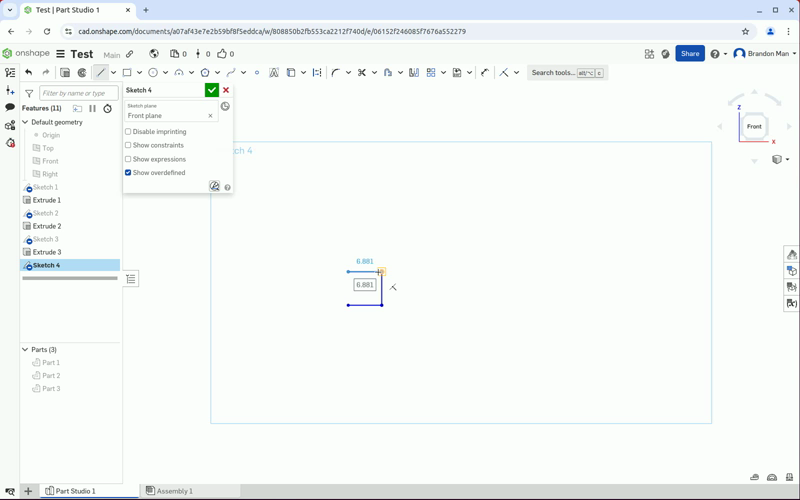
key_down(shift)
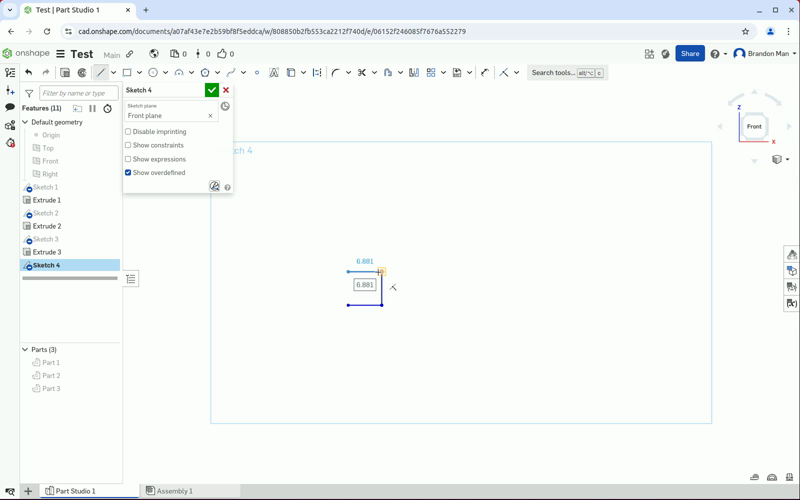
mouse_move(348, 305)
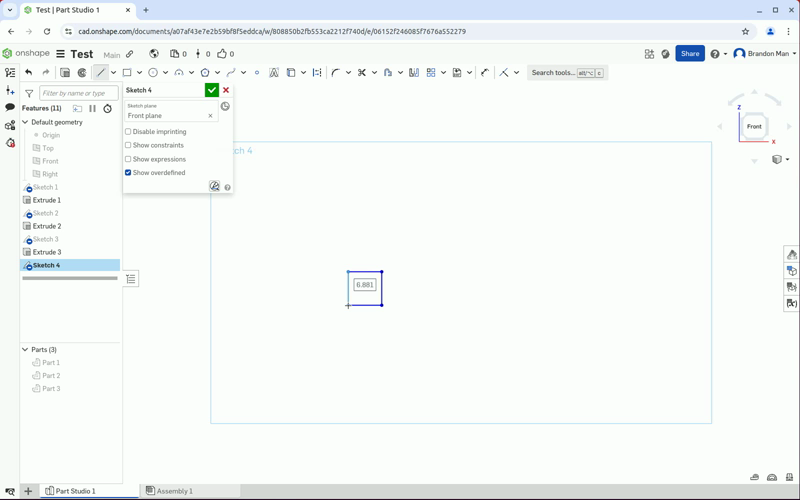
key_up(shift)
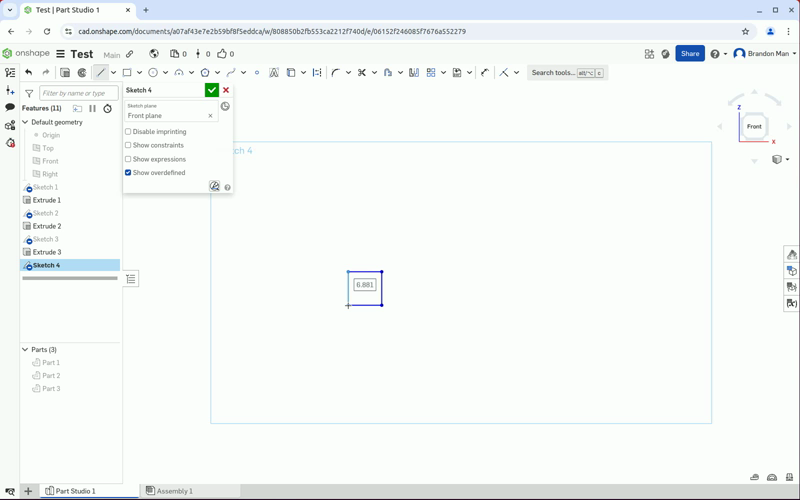
click(348, 305)
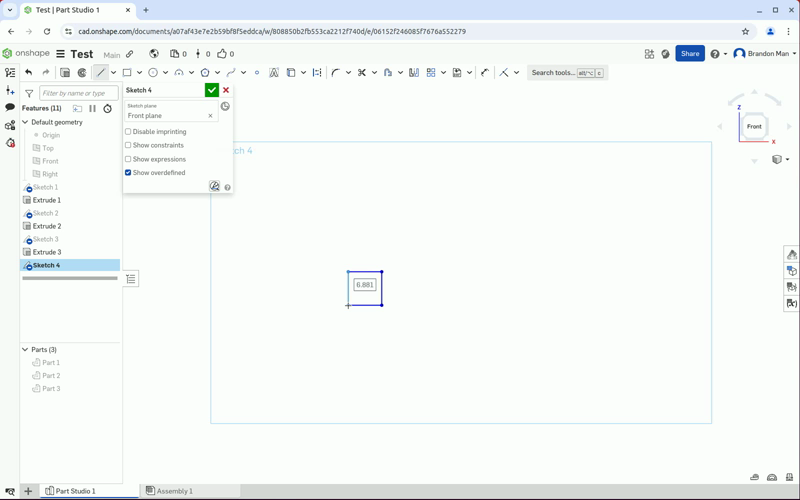
key(esc)
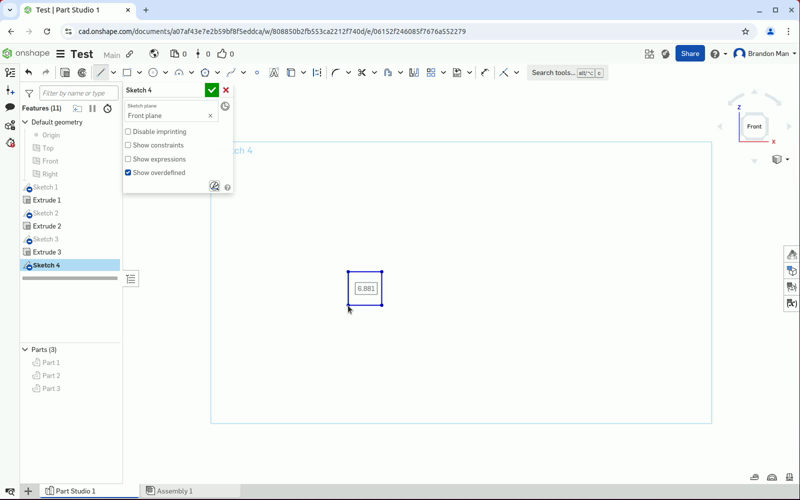
mouse_move(378, 274)
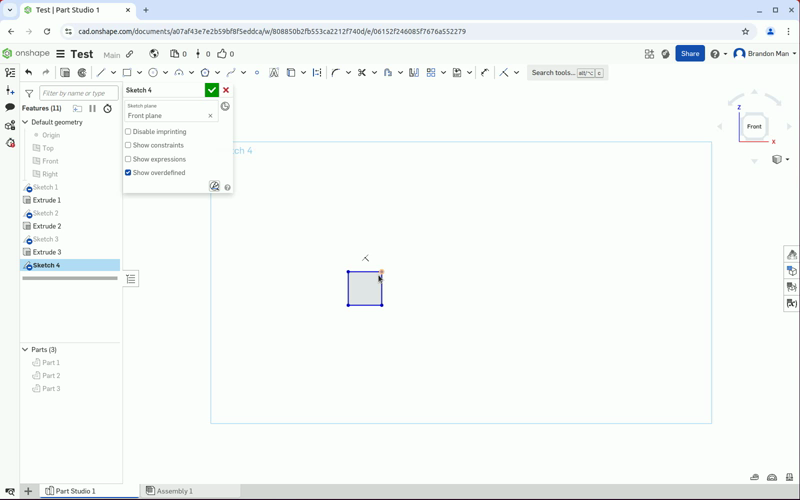
scroll(6)
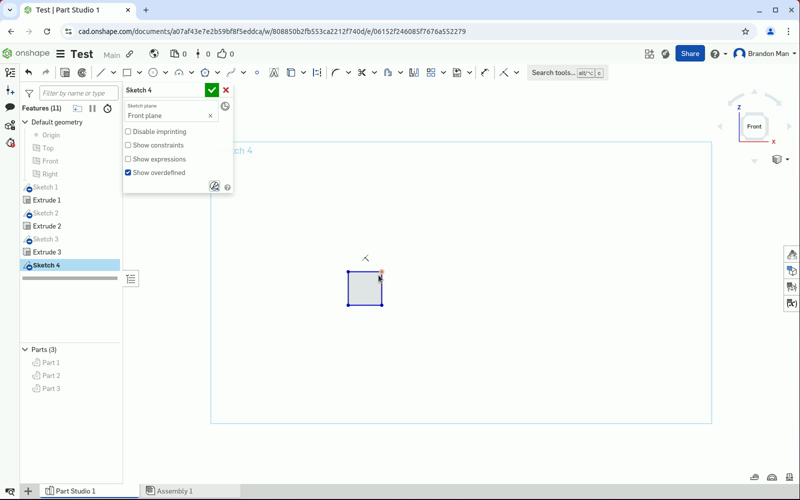
scroll(6)
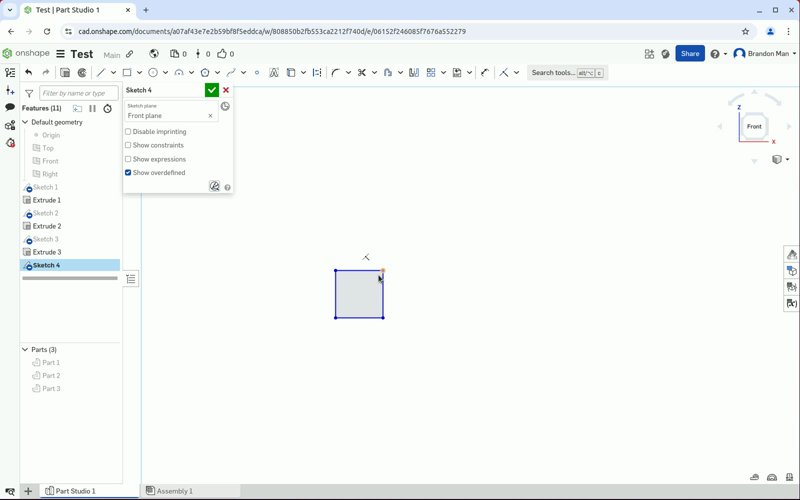
scroll(6)
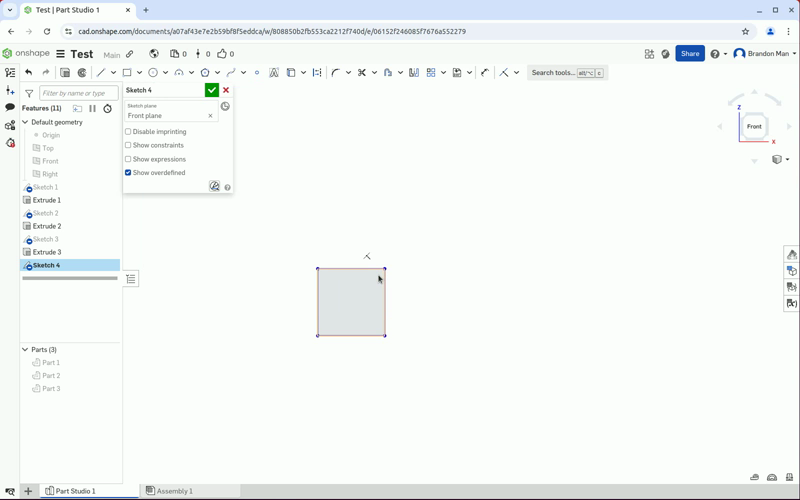
scroll(6)
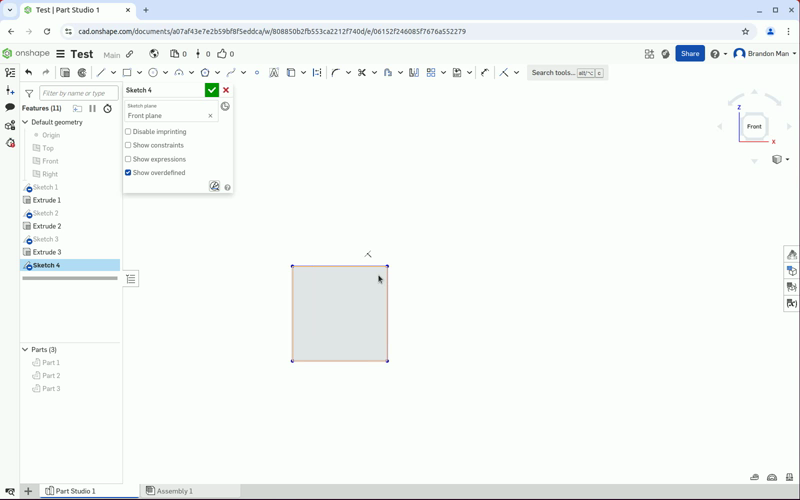
scroll(6)
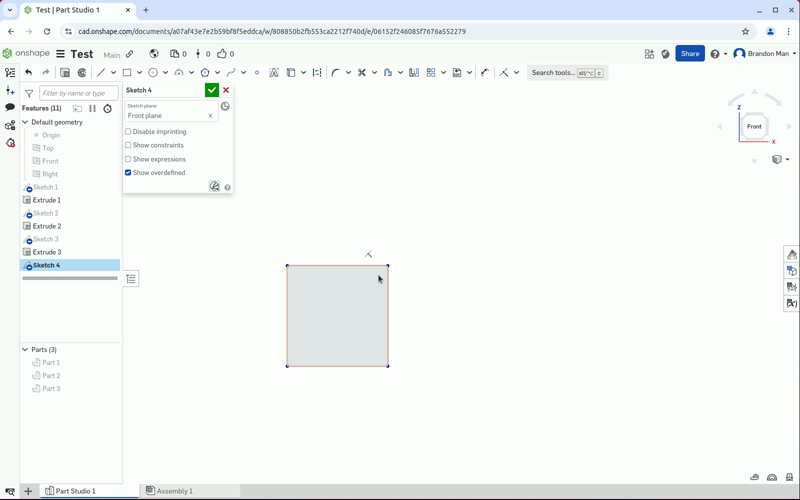
scroll(6)
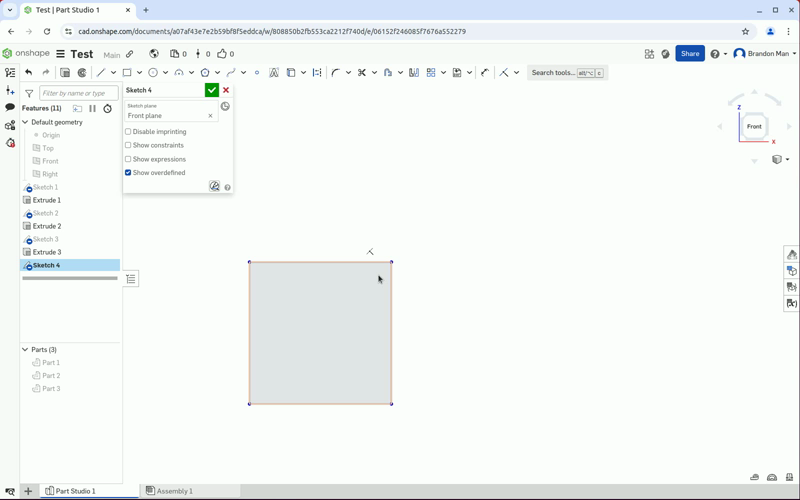
scroll(6)
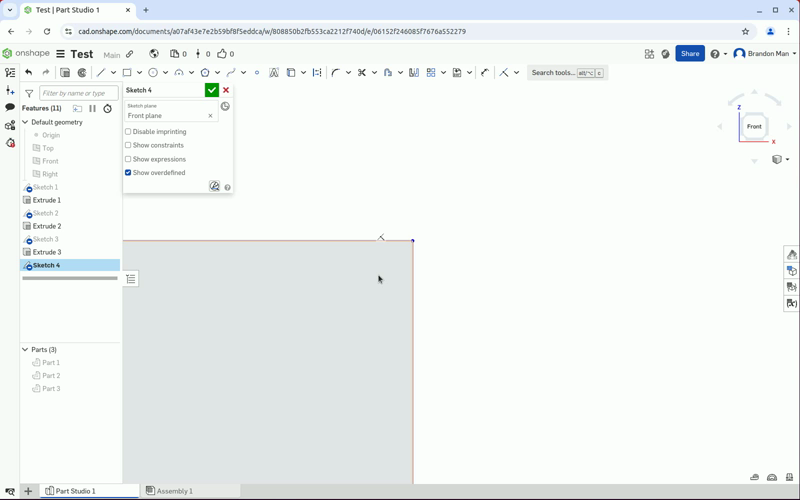
click(378, 274)
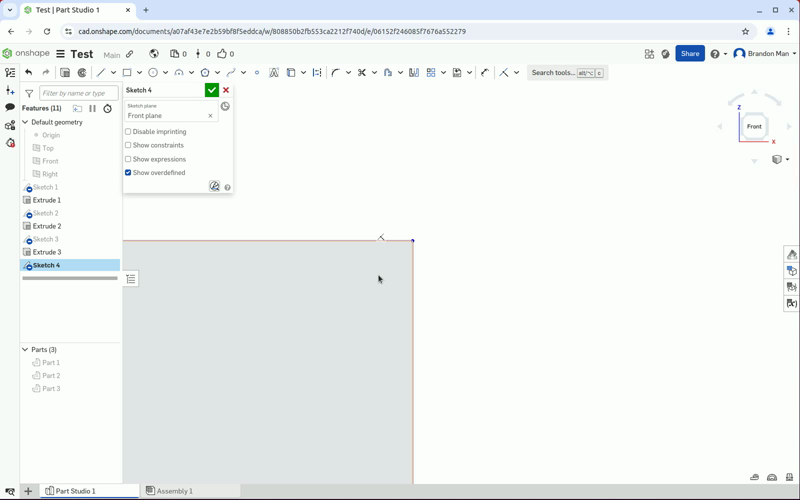
scroll(-6)
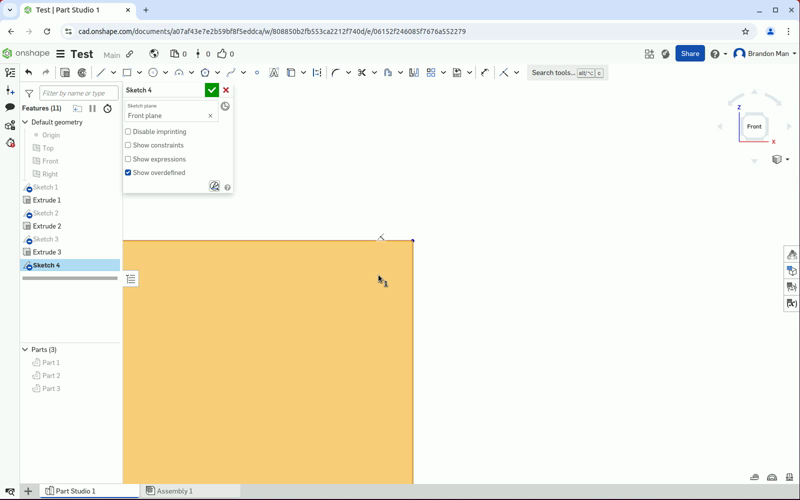
scroll(-6)
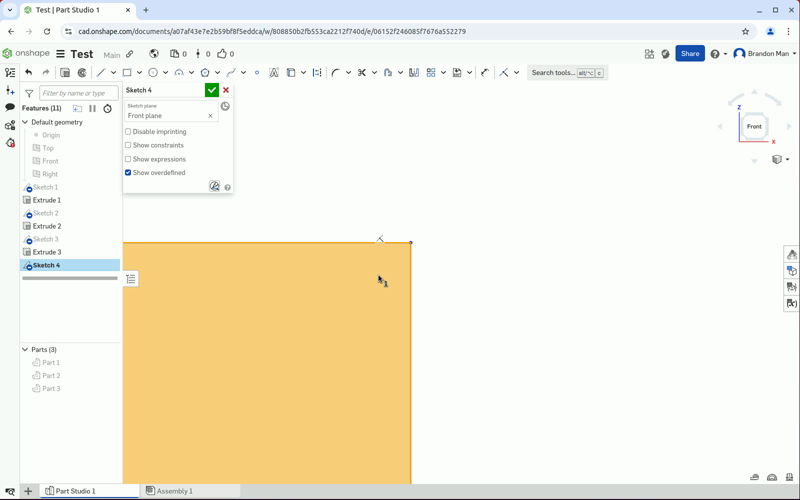
scroll(-6)
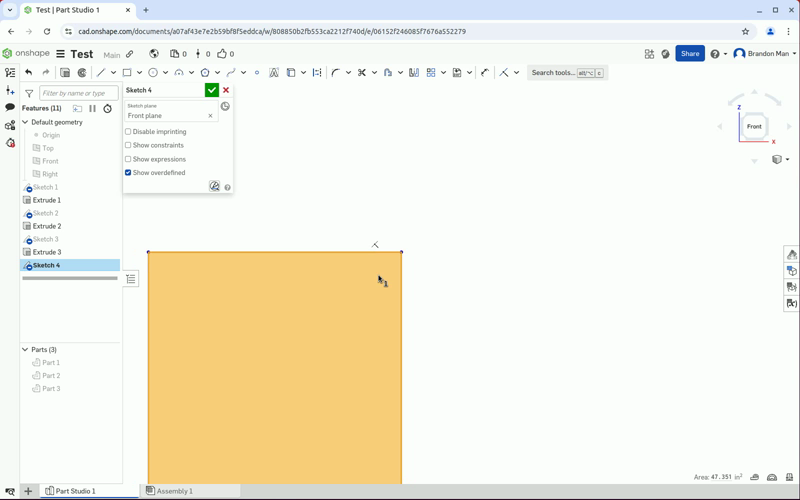
scroll(-6)
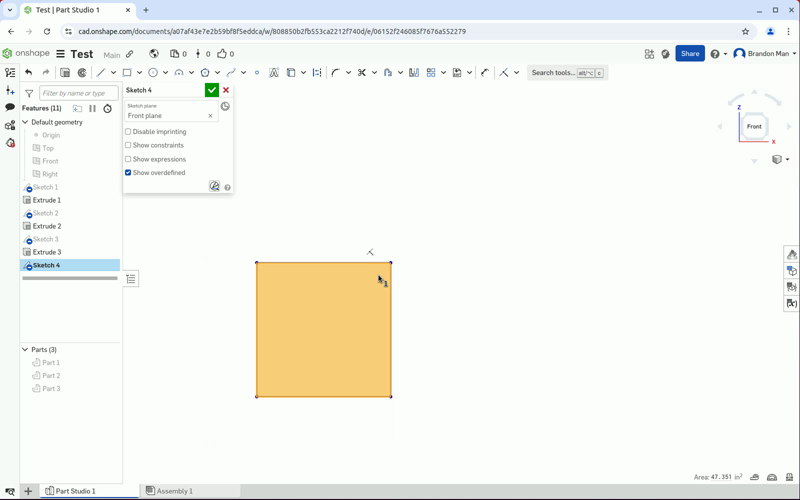
scroll(-6)
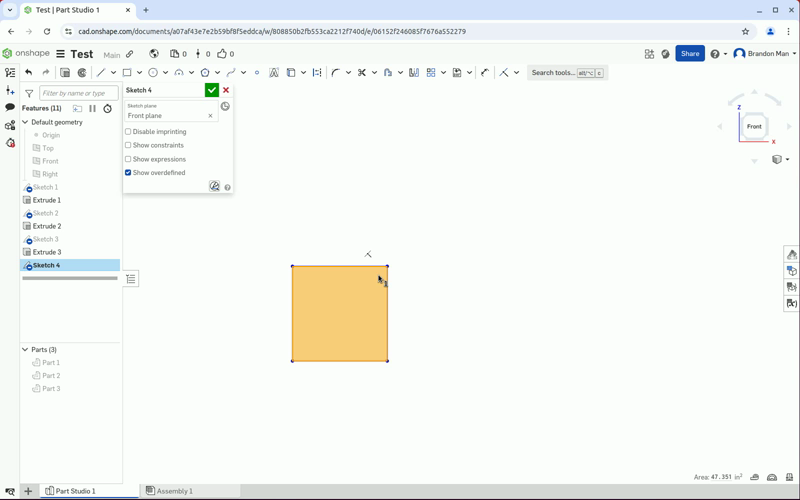
scroll(-6)
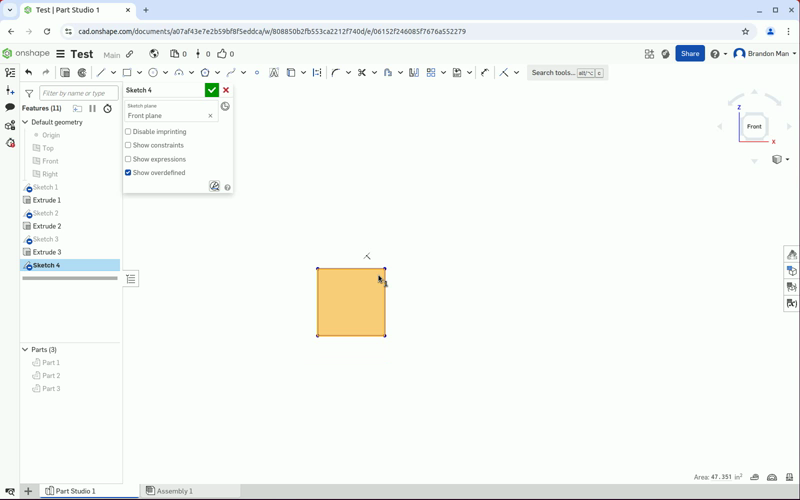
scroll(-6)
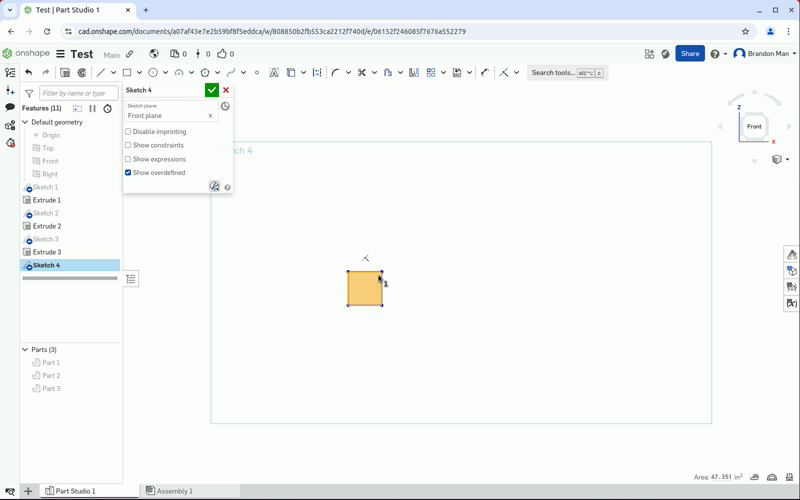
mouse_move(73, 352)
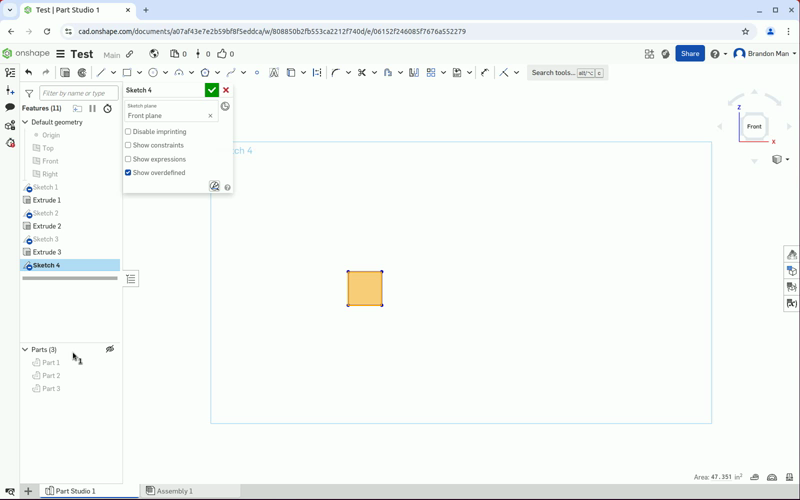
key(shift+y)
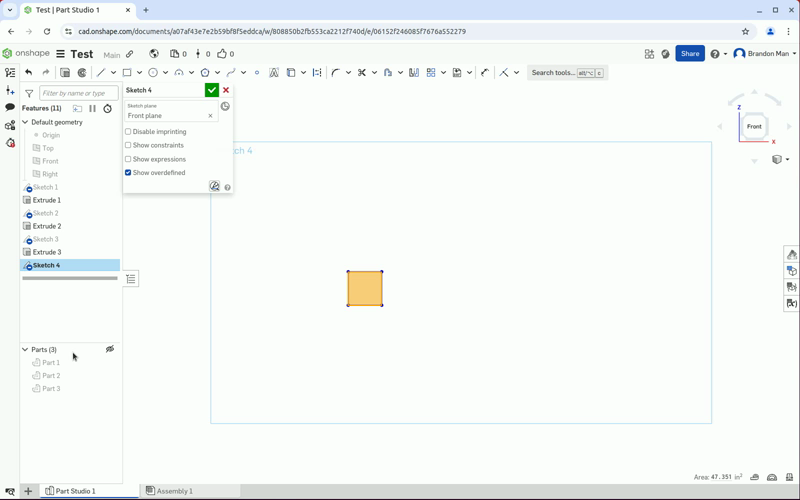
key(shift+e)
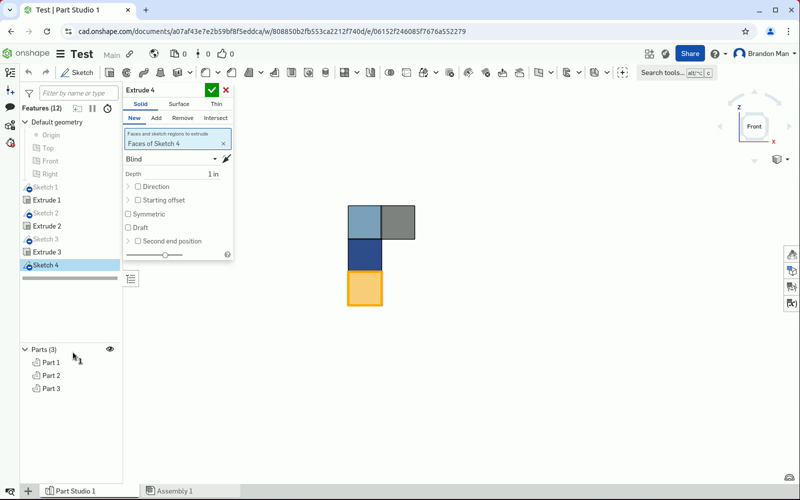
mouse_move(143, 106)
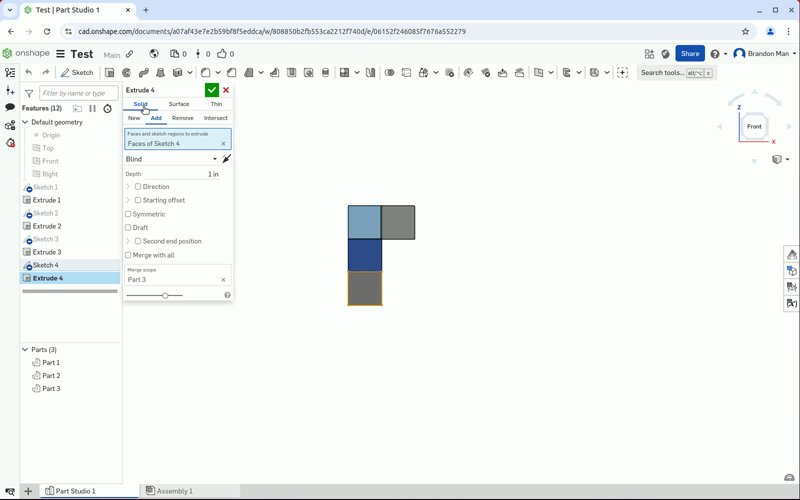
click(143, 106)
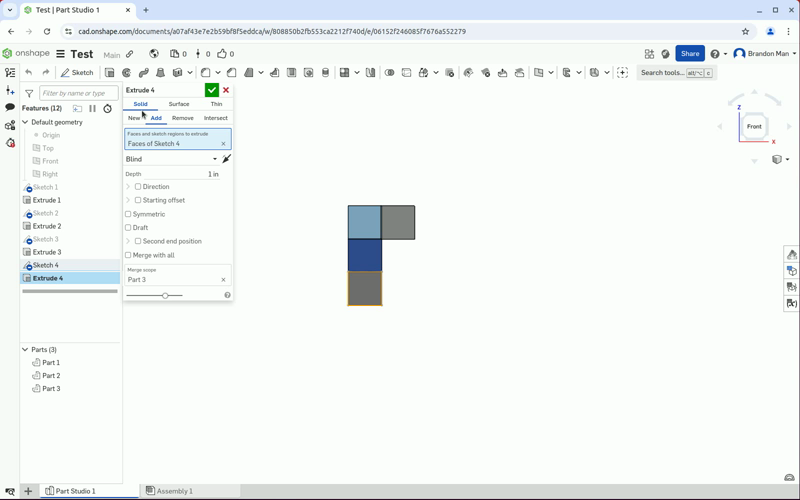
mouse_move(137, 120)
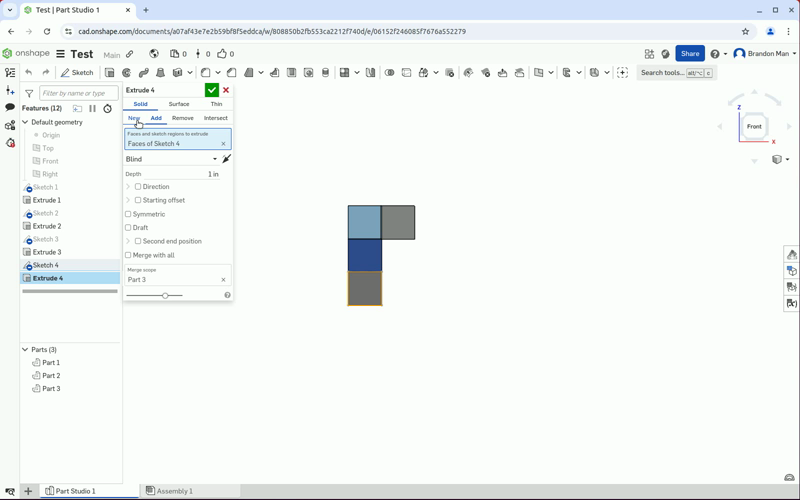
click(137, 120)
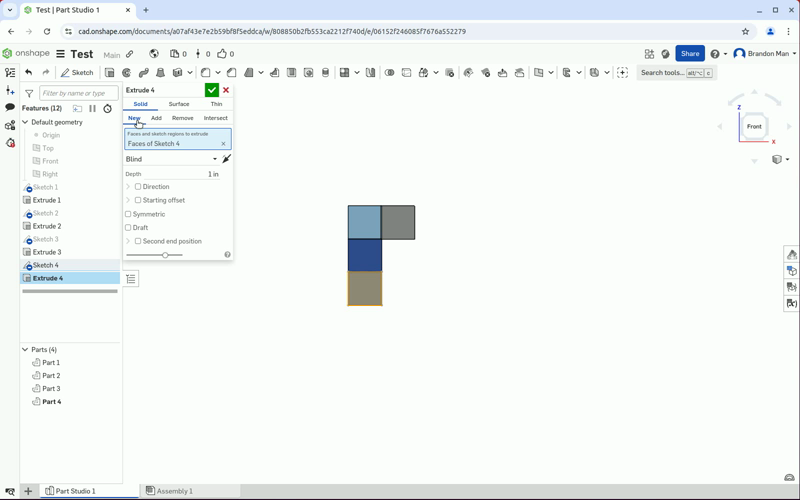
key(tab, 4)
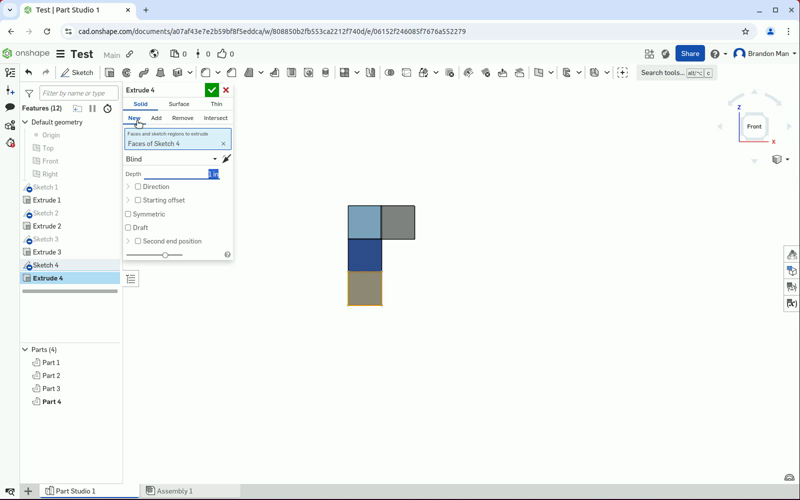
text(6.74)
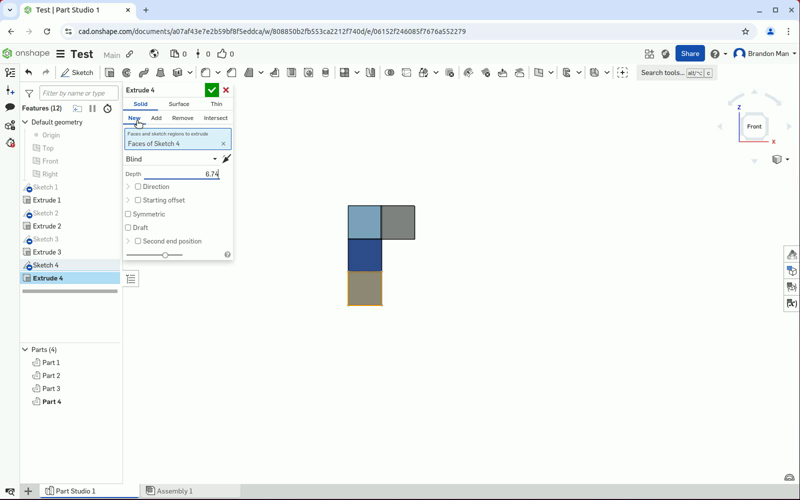
key(enter)
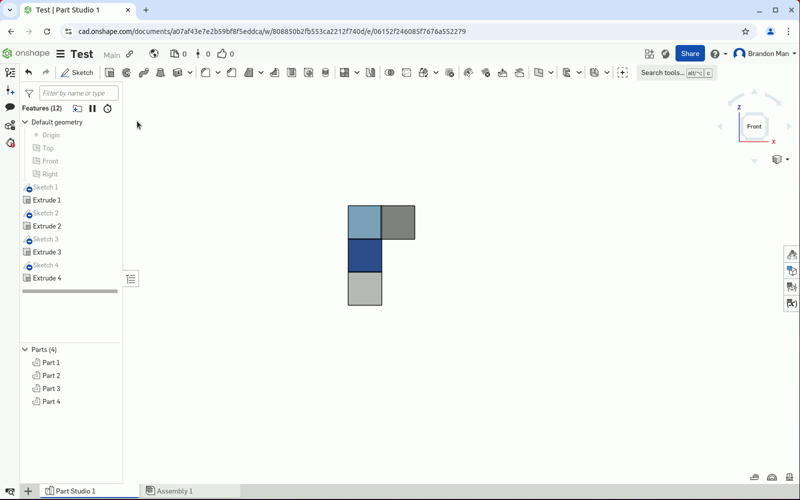
key(shift+h)
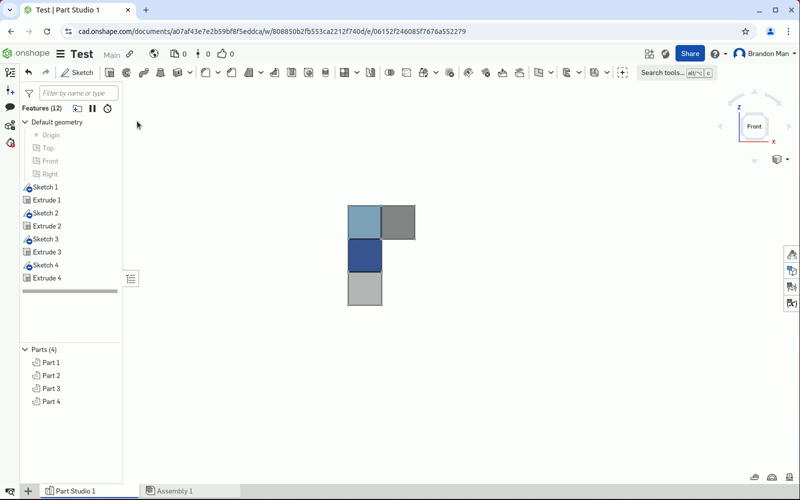
key(shift+h)
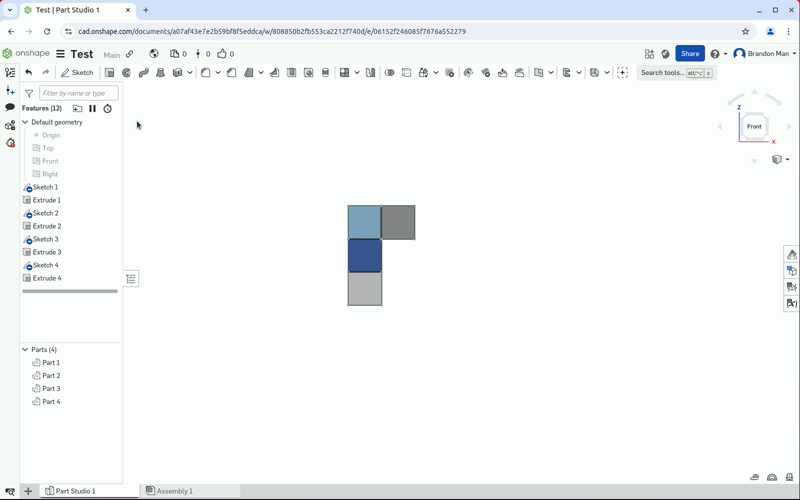
key(shift+7)
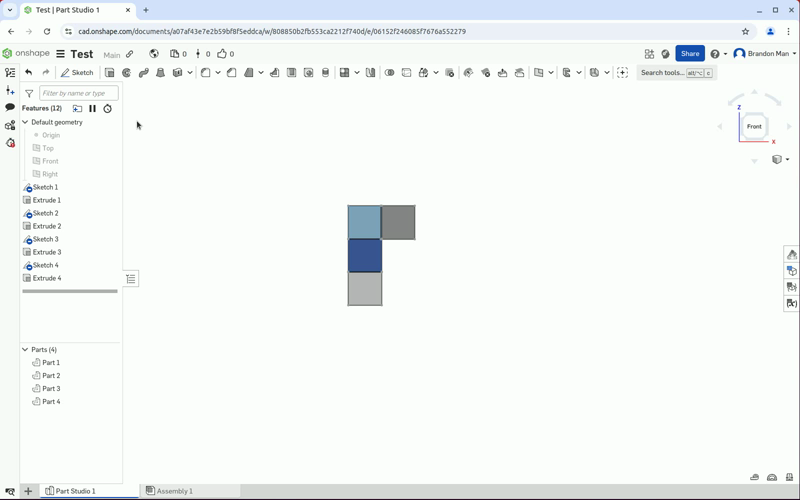
key(left, 2)
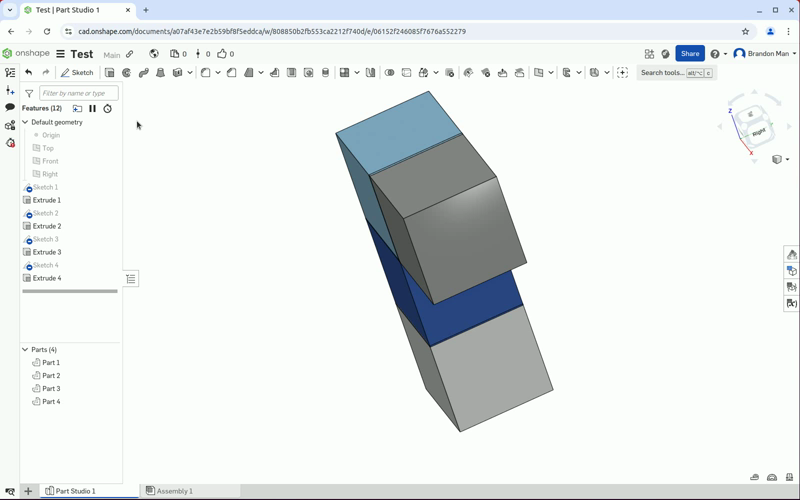
key(down, 2)
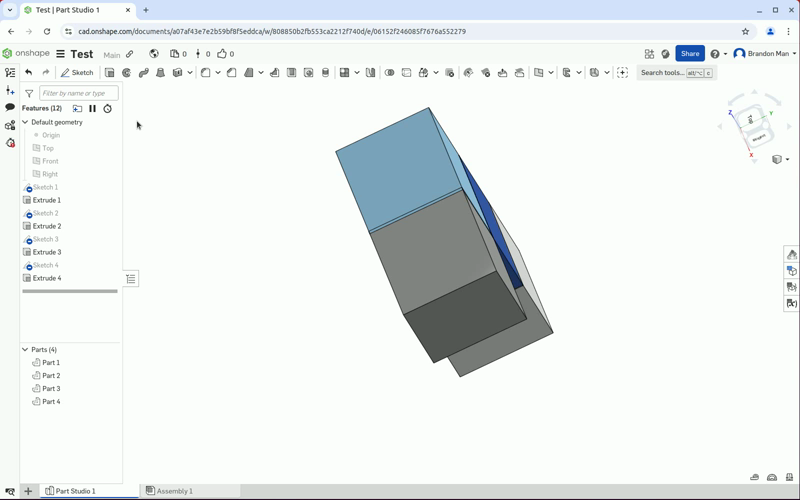
key(up, 2)
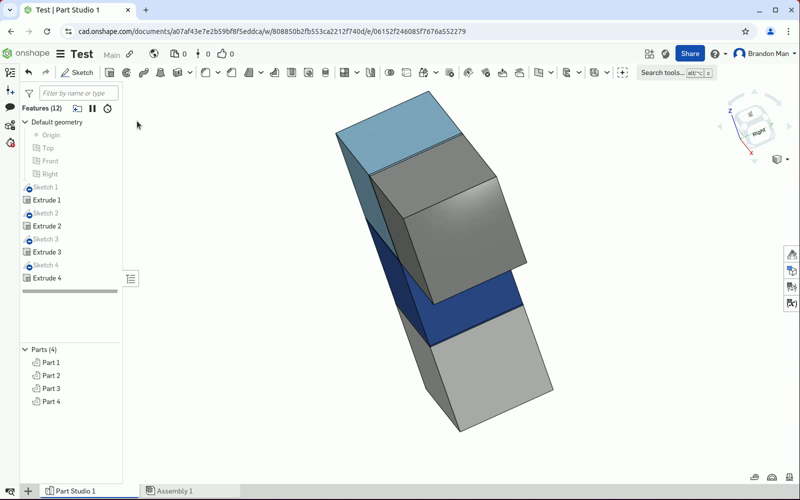
key(right, 2)
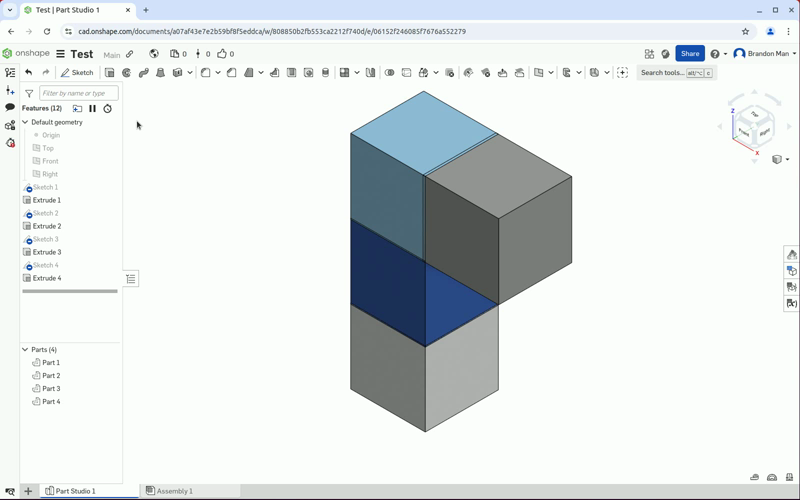
mouse_move(73, 189)
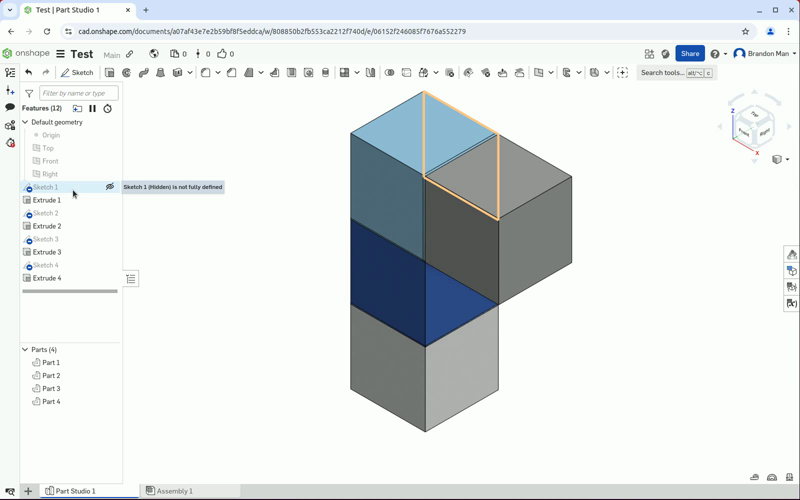
click(73, 189)